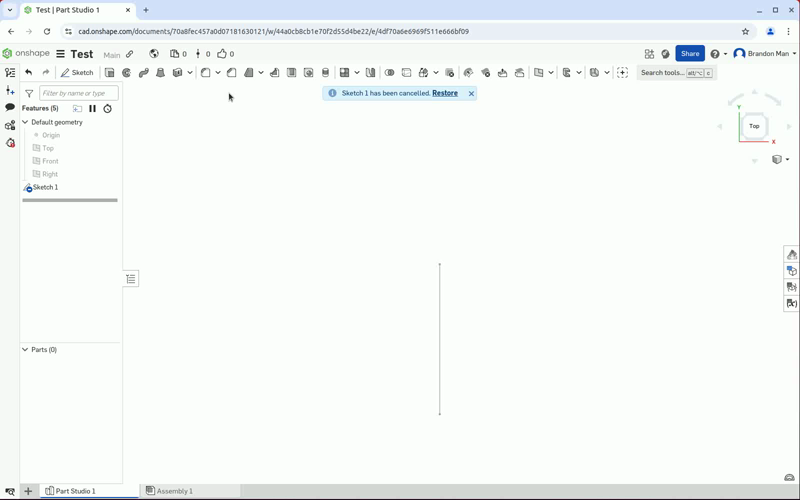
key(shift+h)
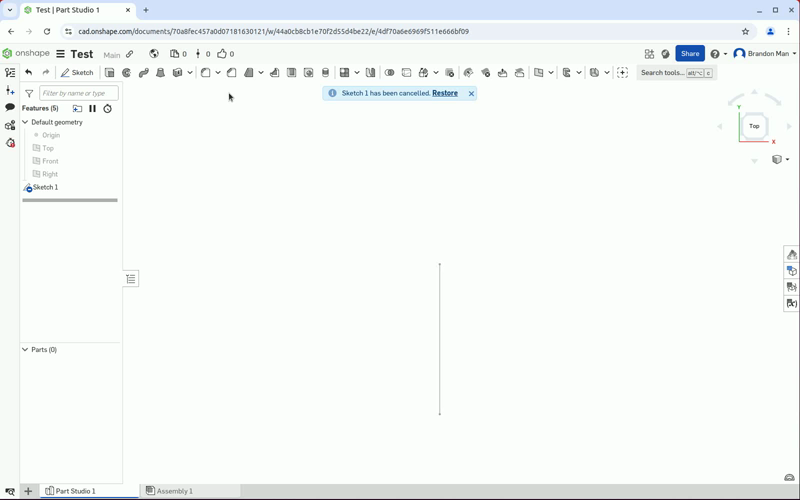
key(shift+s)
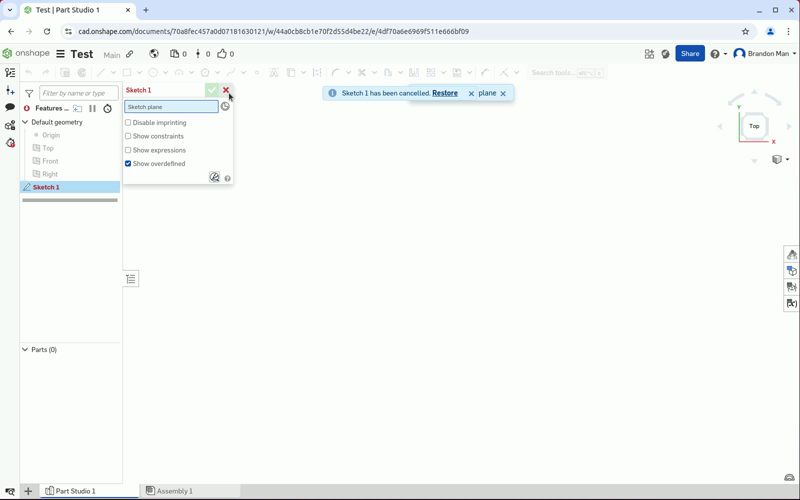
mouse_move(73, 150)
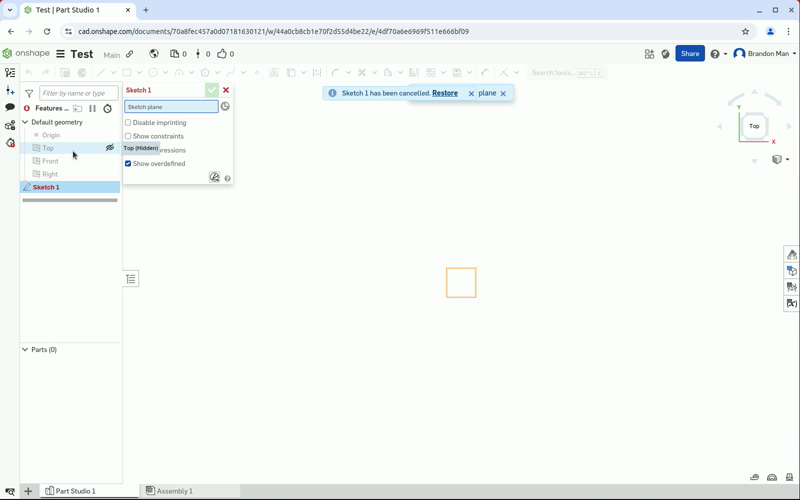
click(73, 150)
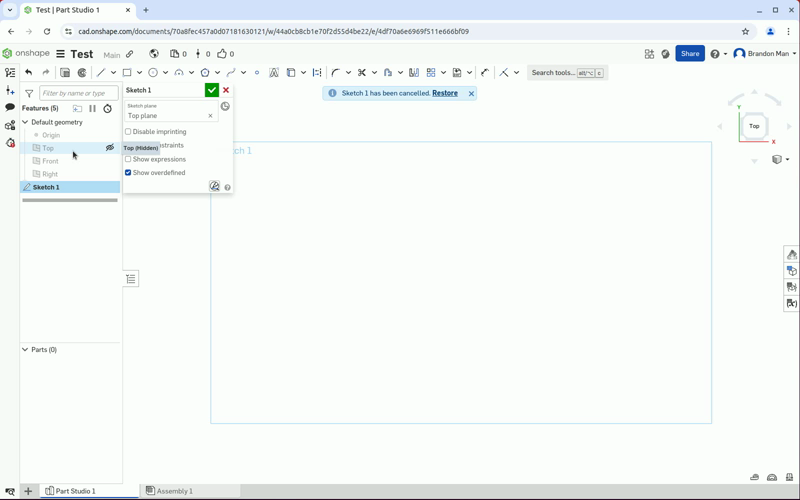
mouse_move(73, 352)
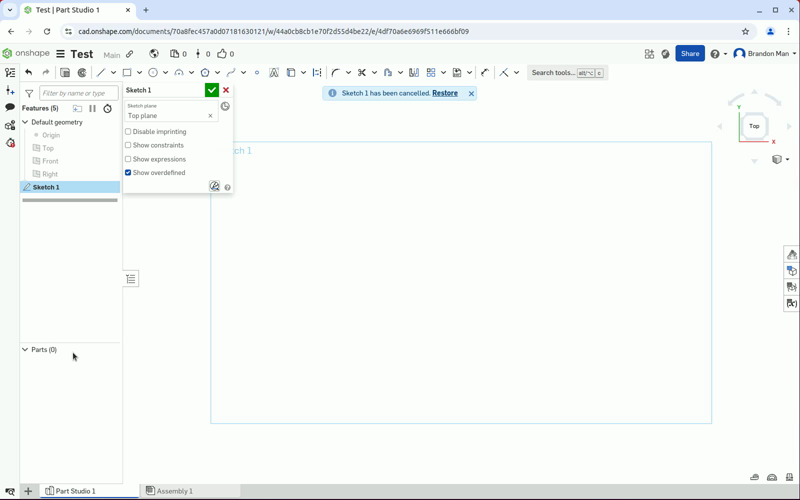
key(y)
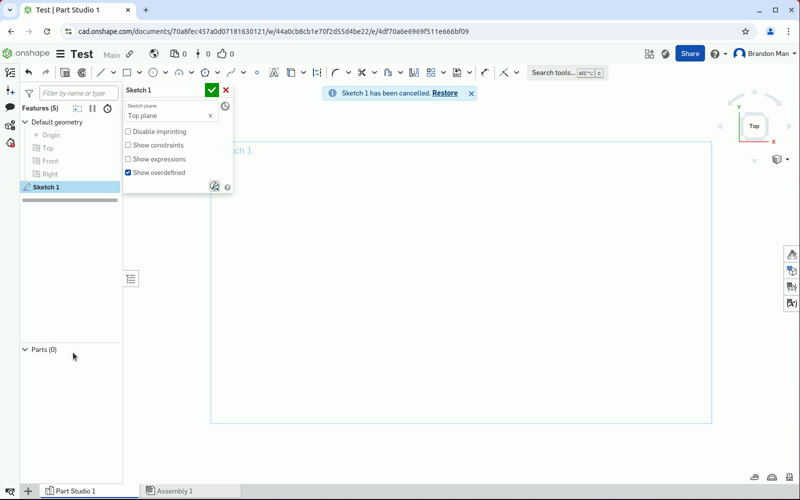
key(l)
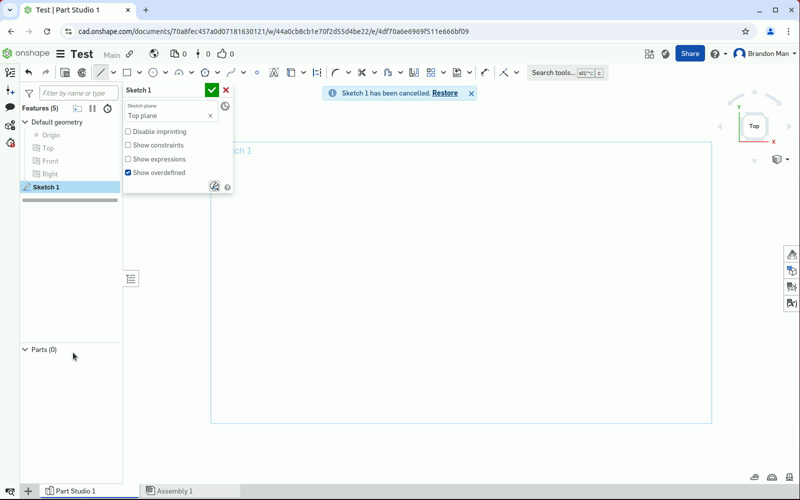
key_down(shift)
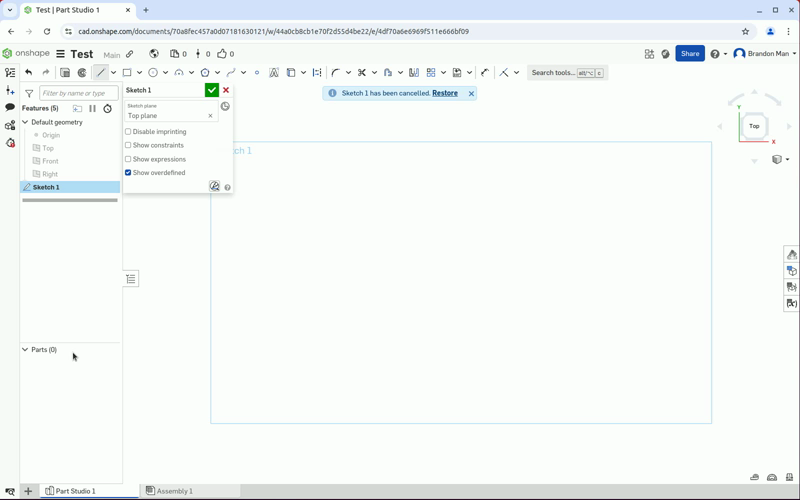
mouse_move(460, 282)
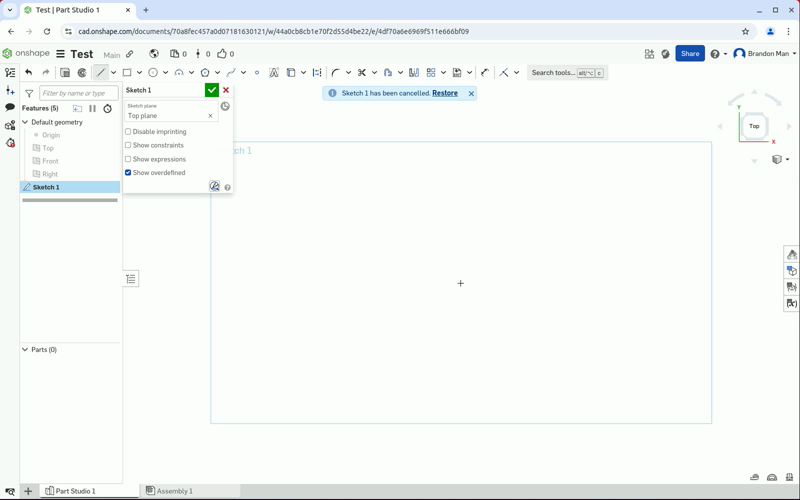
click(460, 282)
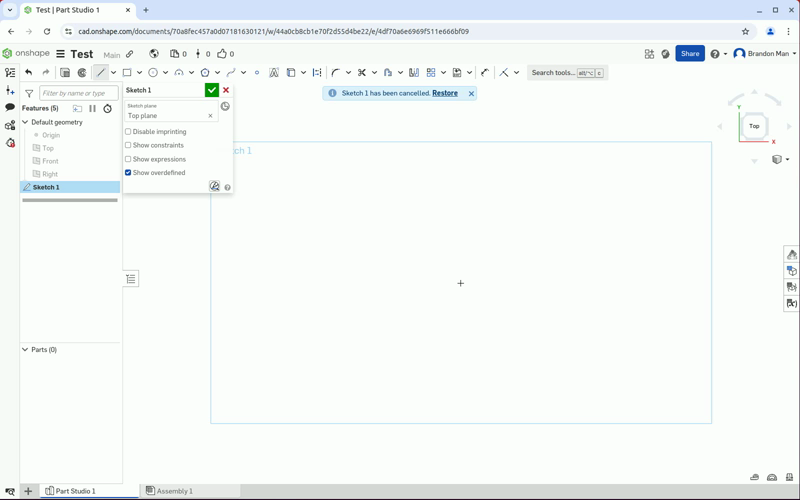
key_up(shift)
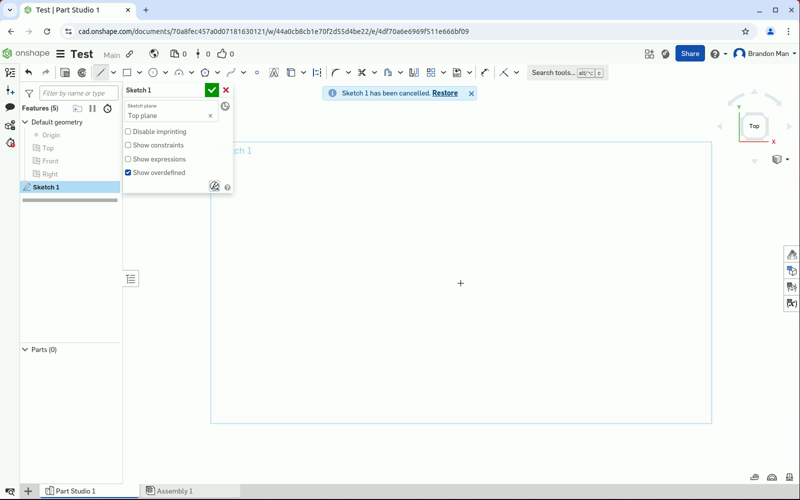
key_down(shift)
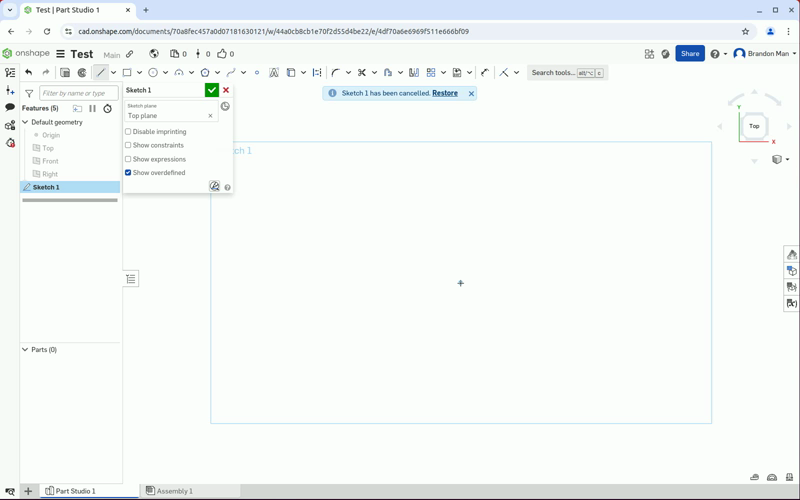
mouse_move(573, 282)
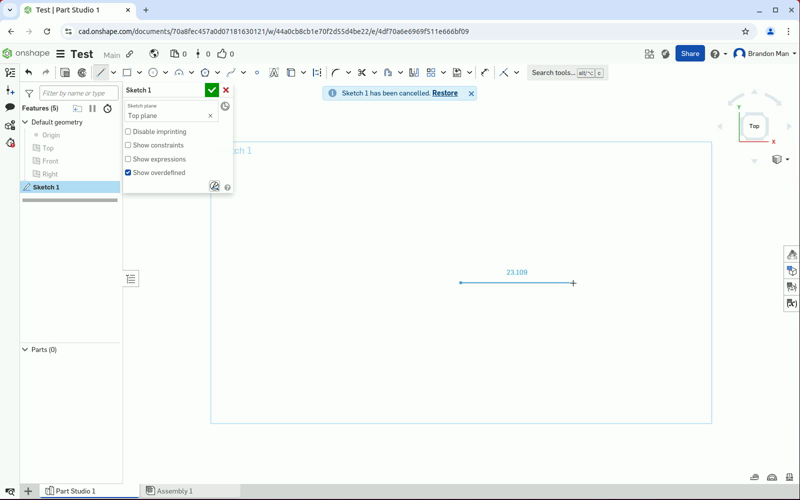
click(573, 282)
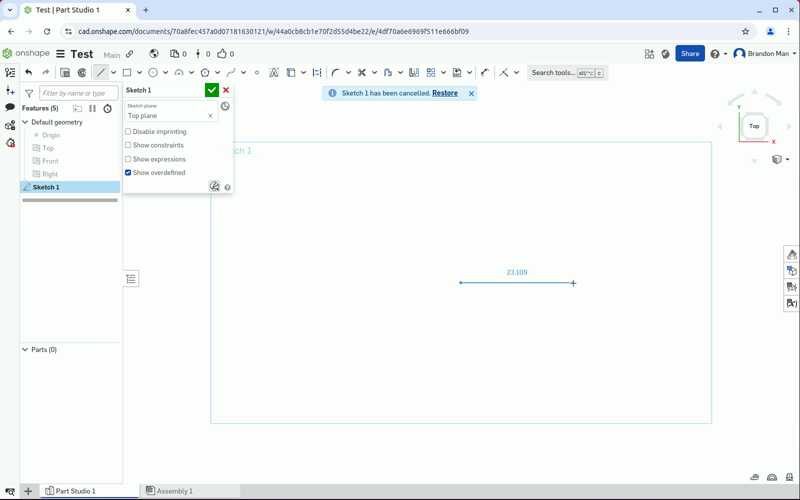
key_up(shift)
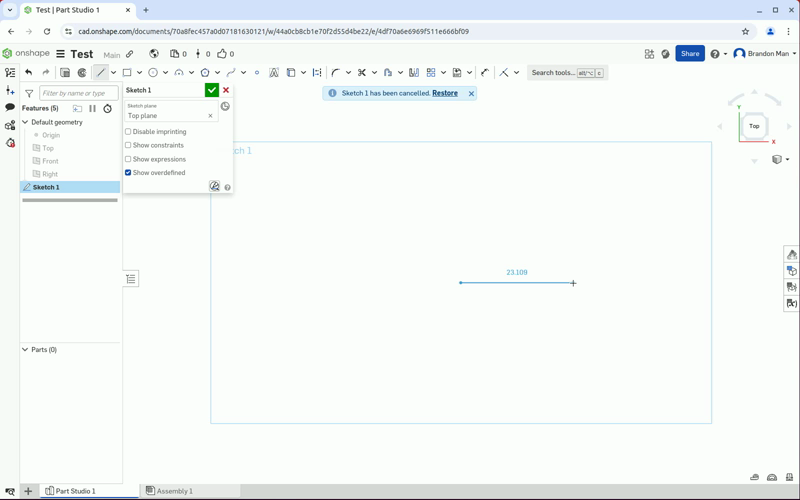
key_down(shift)
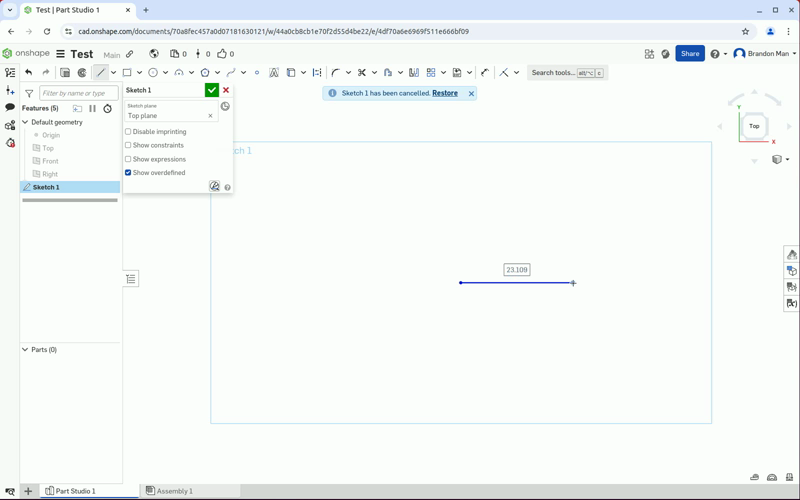
mouse_move(589, 282)
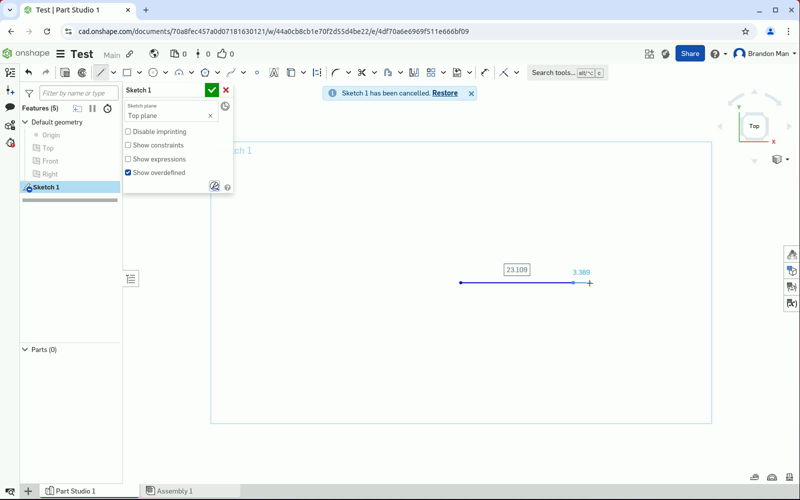
mouse_move(573, 279)
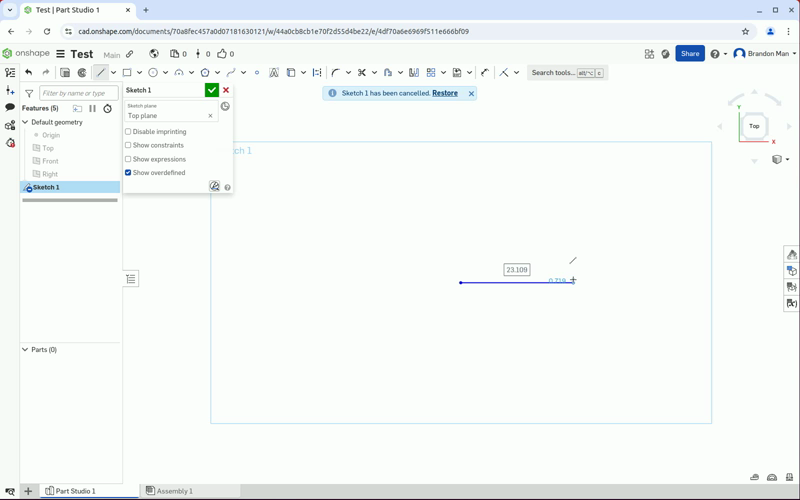
scroll(6)
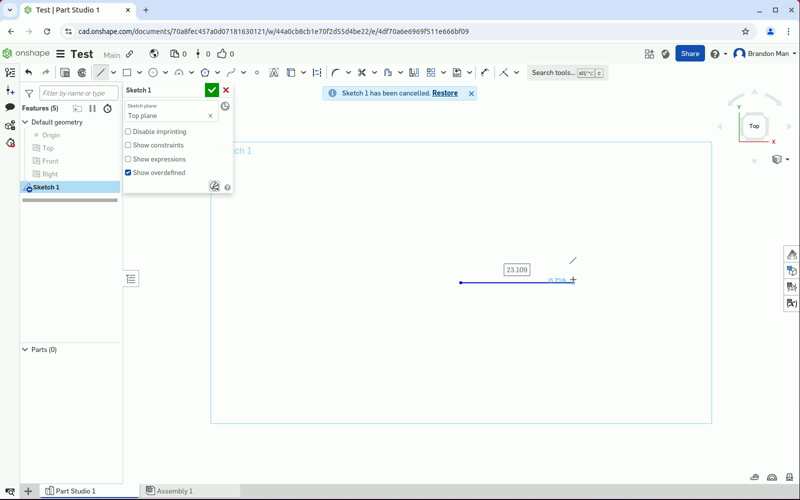
scroll(6)
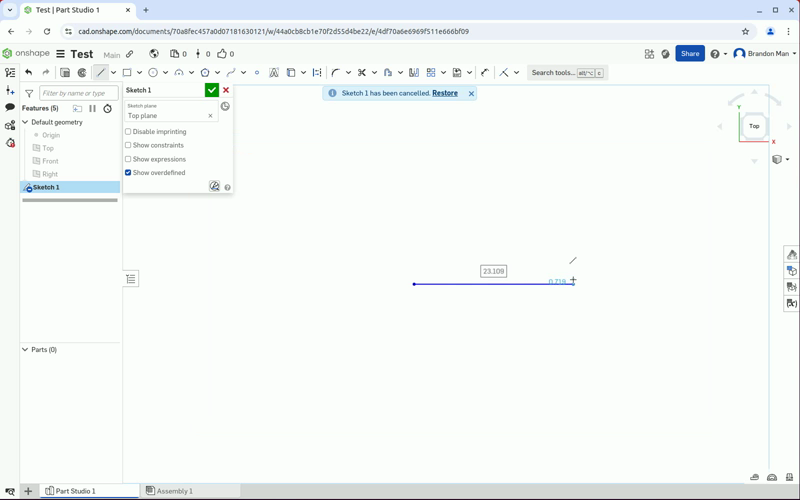
scroll(6)
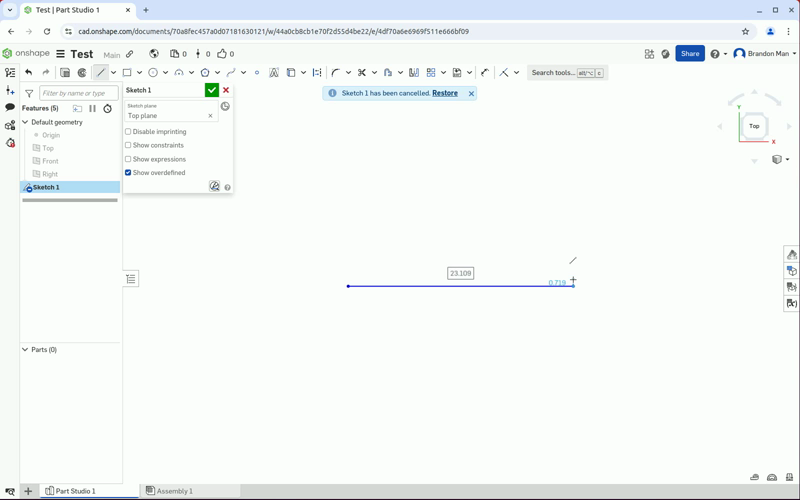
scroll(6)
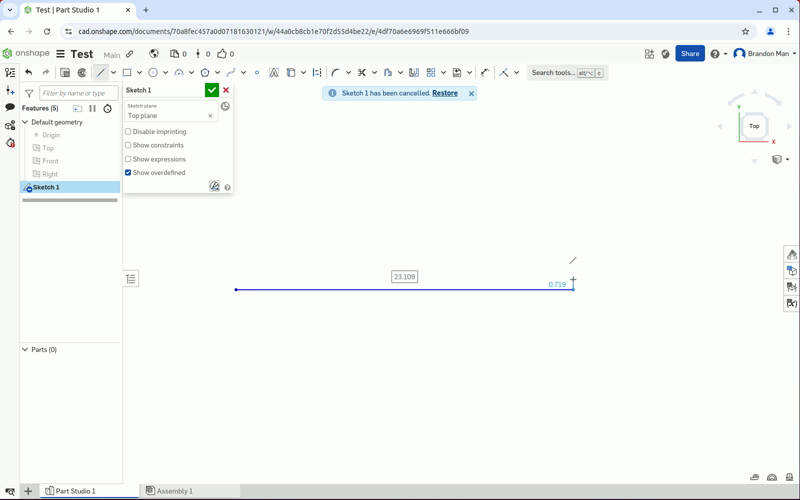
scroll(6)
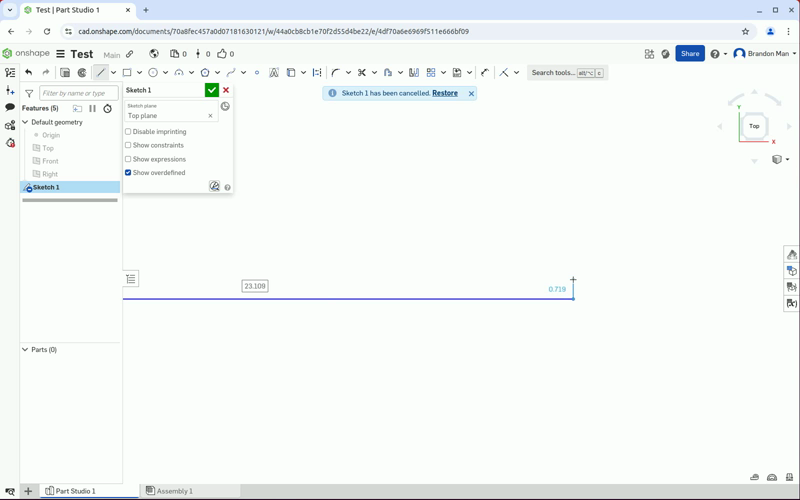
scroll(6)
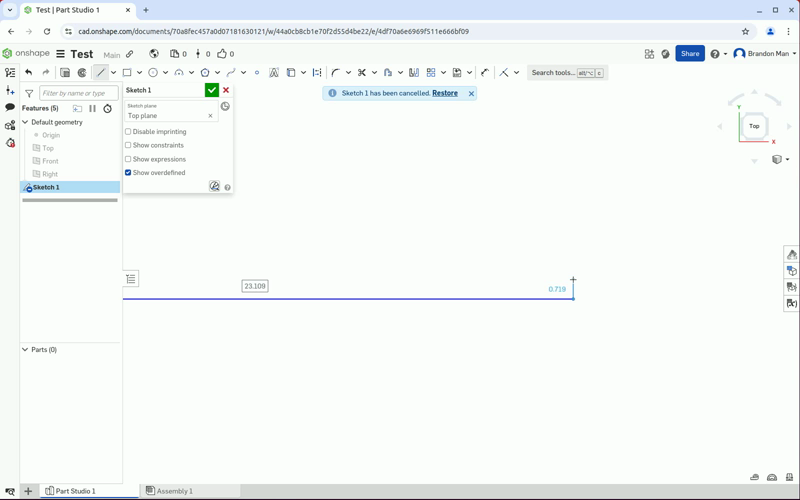
scroll(6)
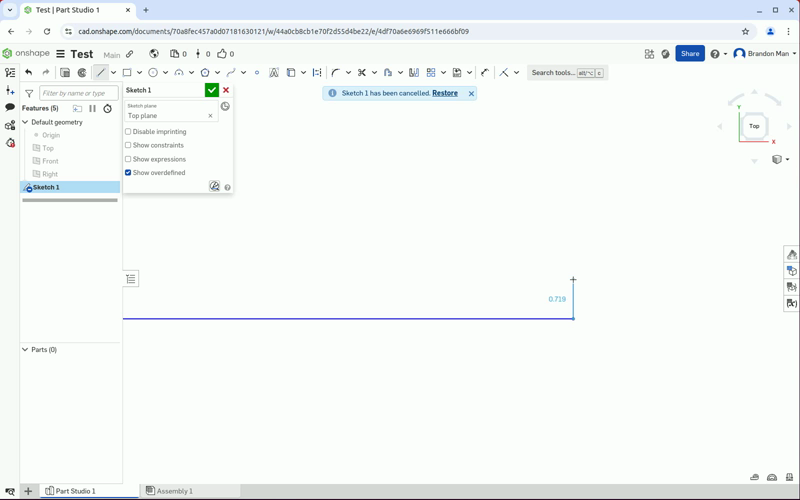
click(573, 279)
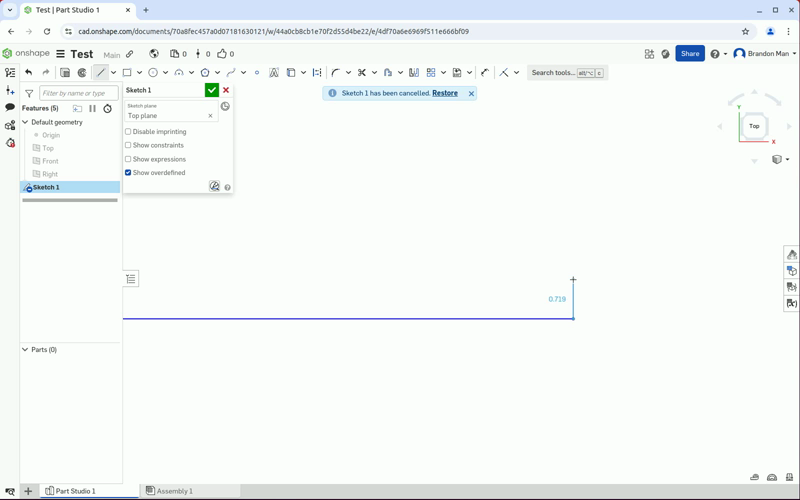
scroll(-6)
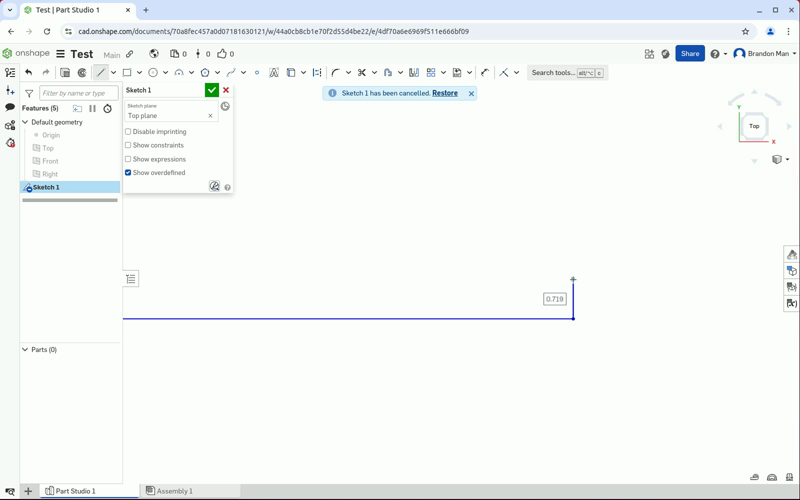
scroll(-6)
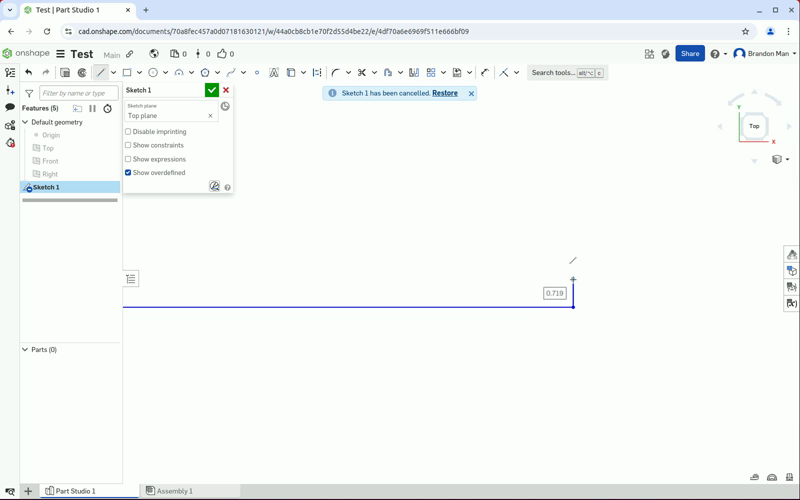
scroll(-6)
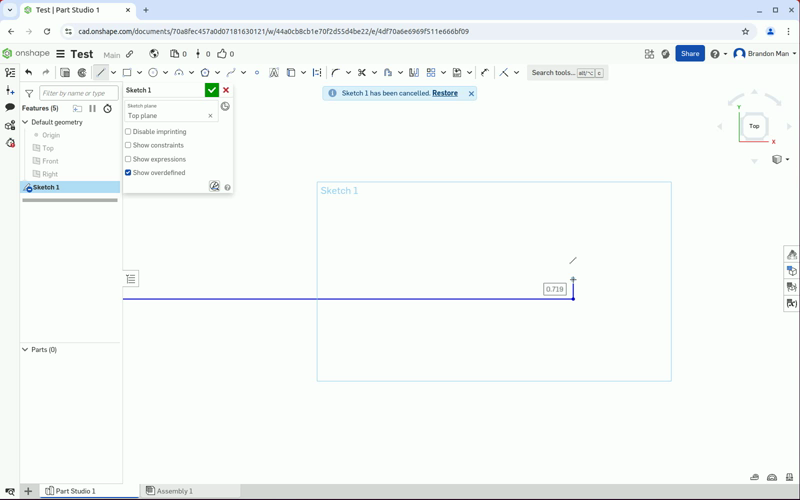
scroll(-6)
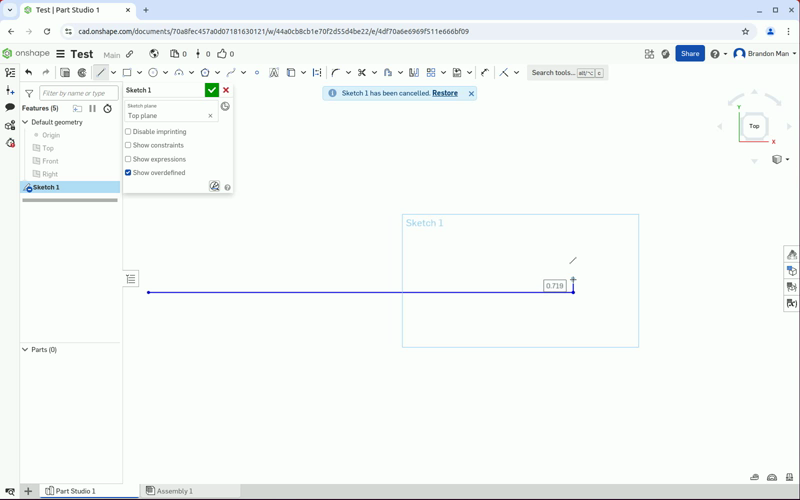
scroll(-6)
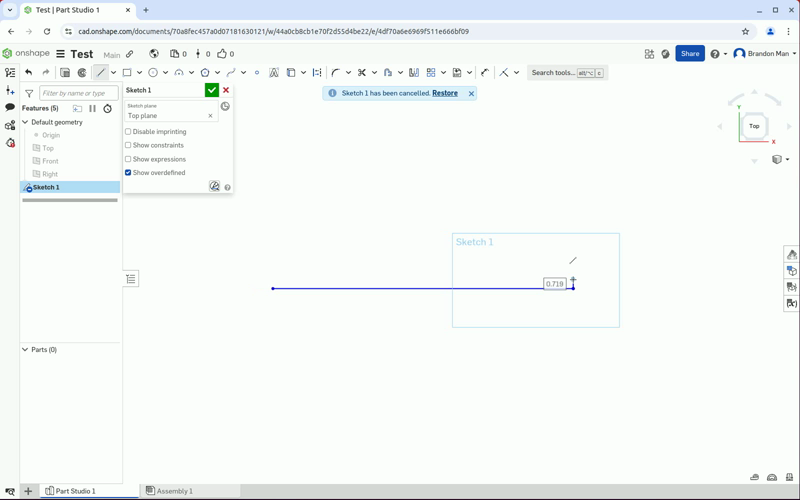
scroll(-6)
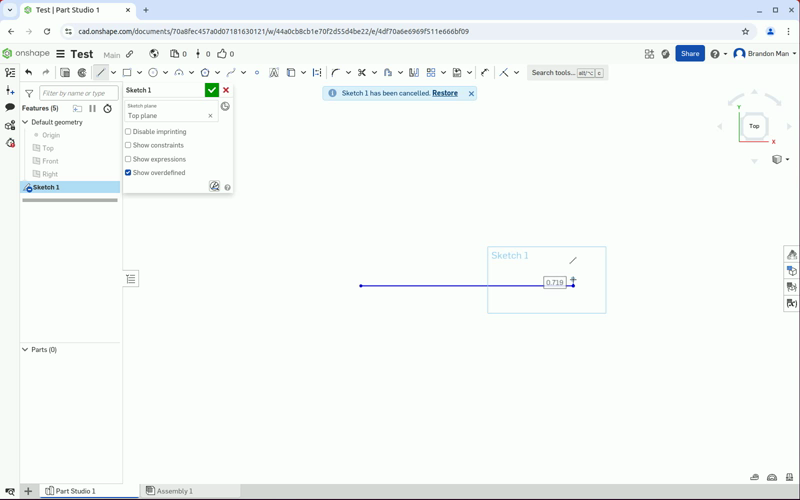
scroll(-6)
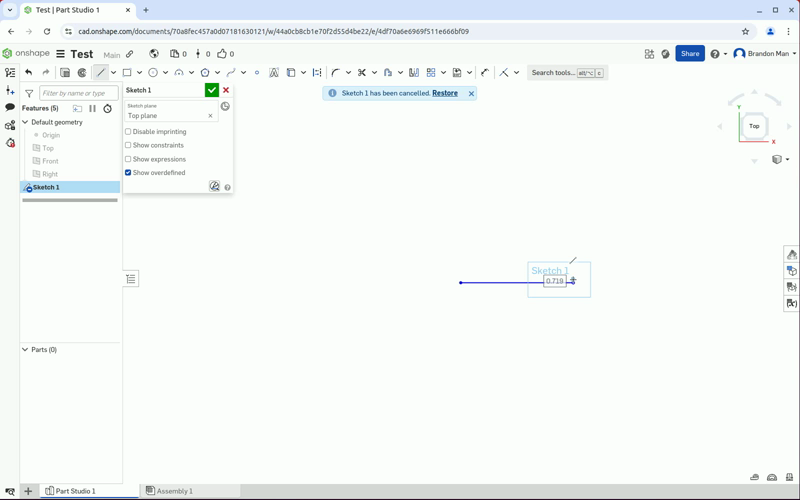
key_up(shift)
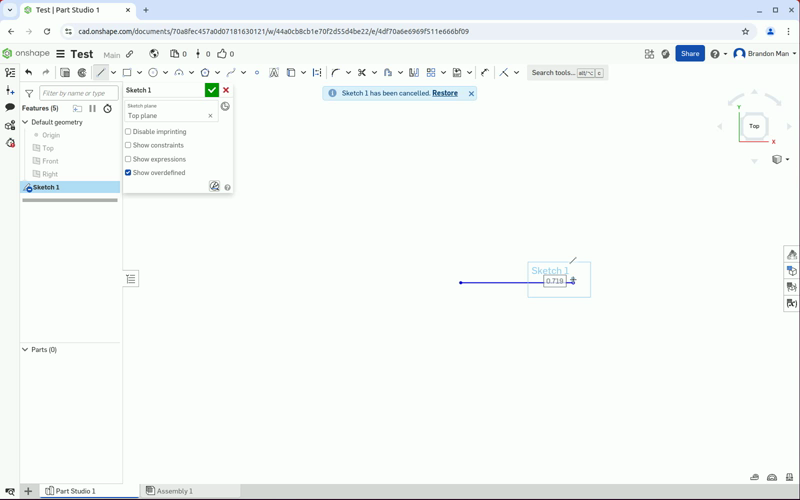
key_down(shift)
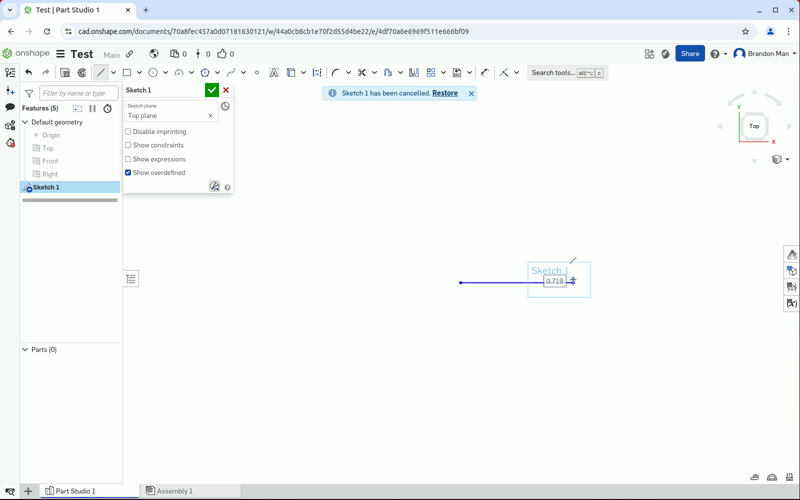
mouse_move(460, 279)
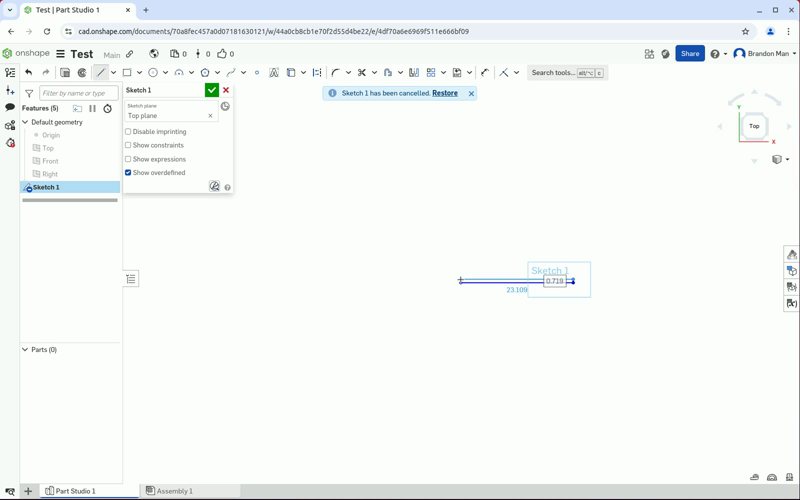
scroll(6)
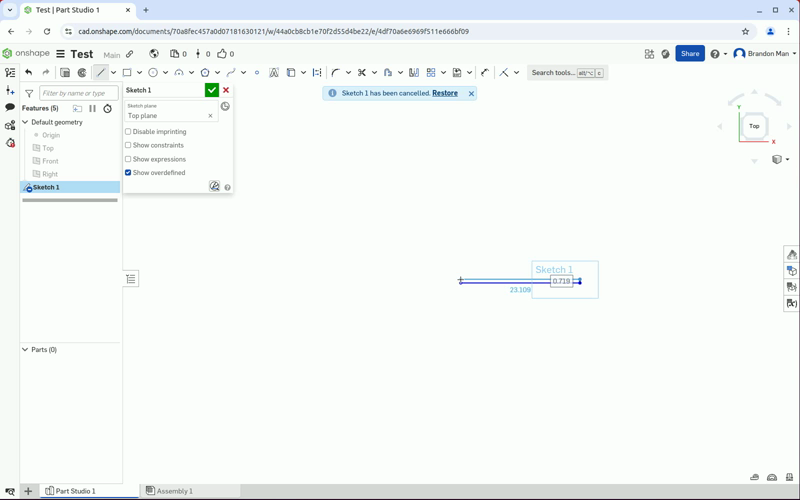
scroll(6)
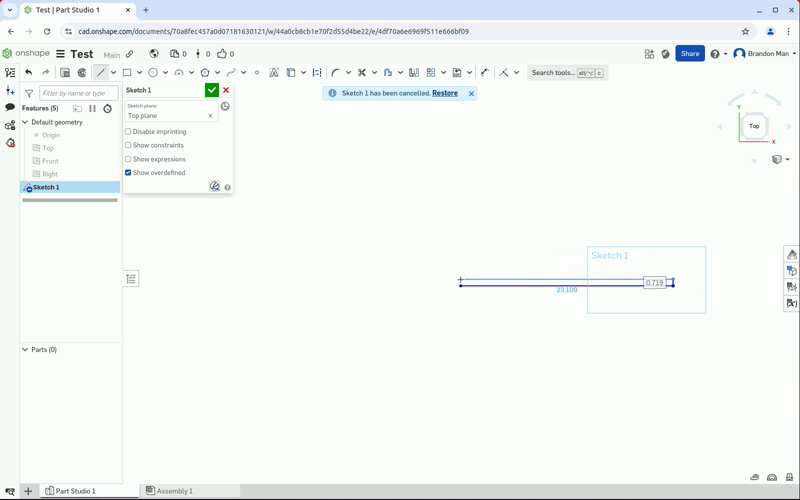
scroll(6)
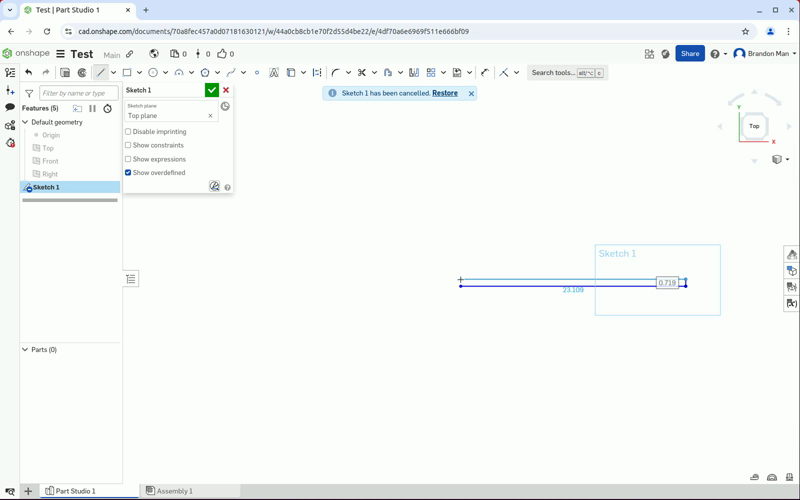
scroll(6)
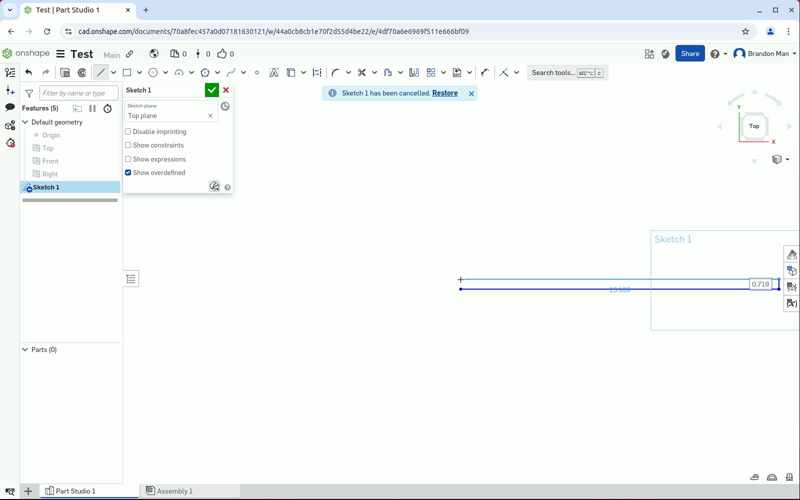
scroll(6)
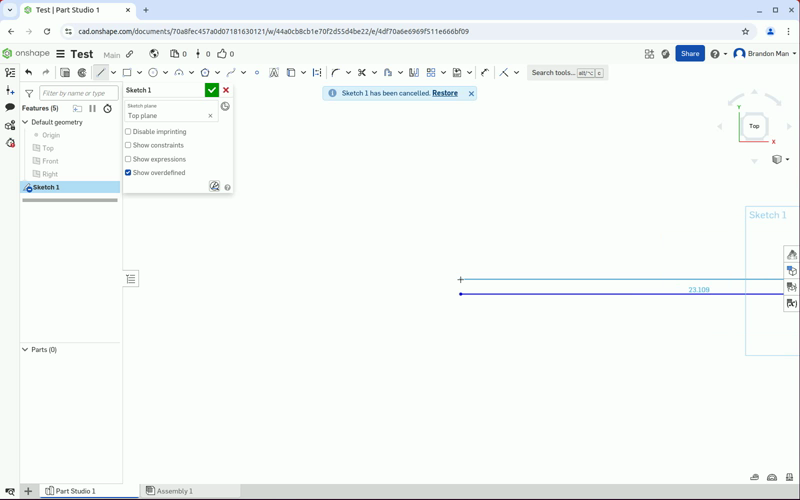
scroll(6)
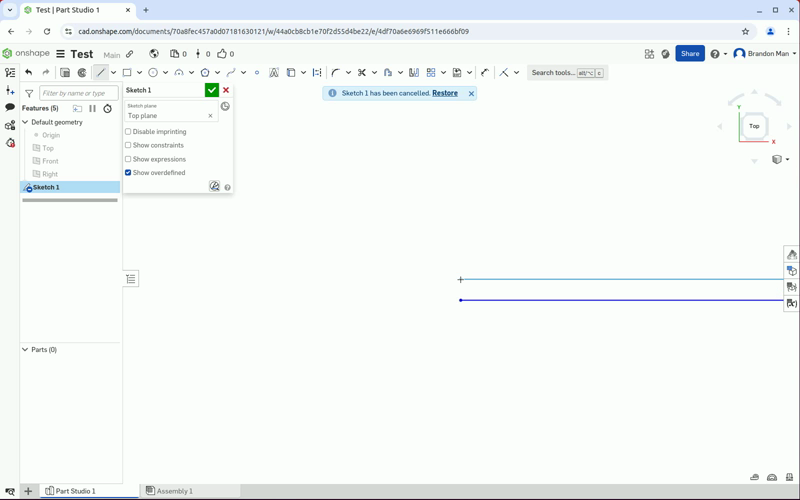
scroll(6)
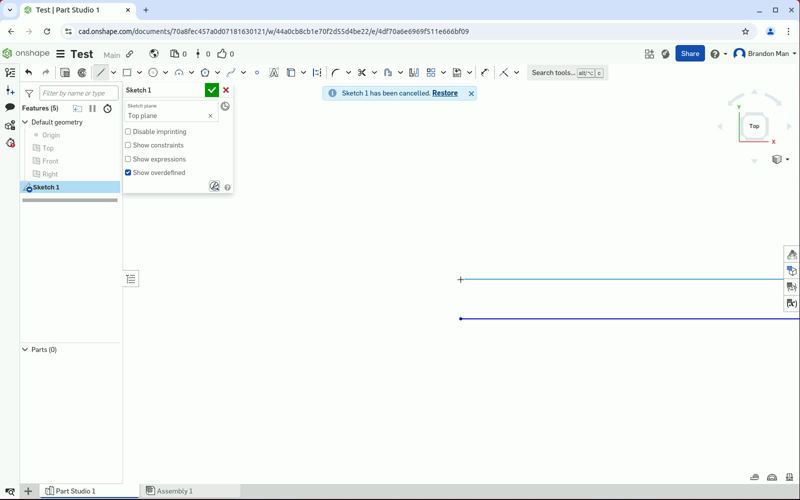
click(460, 279)
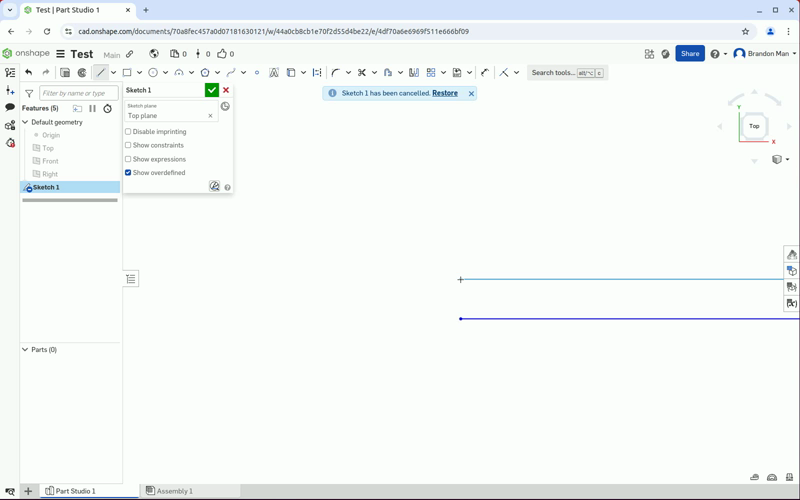
scroll(-6)
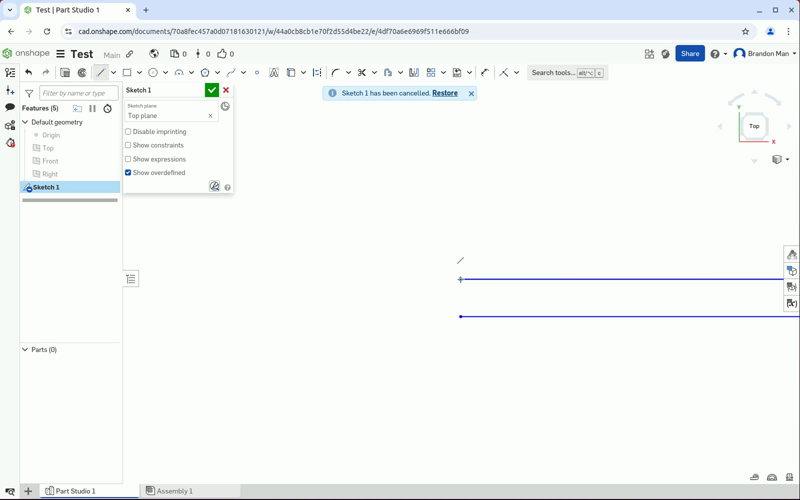
scroll(-6)
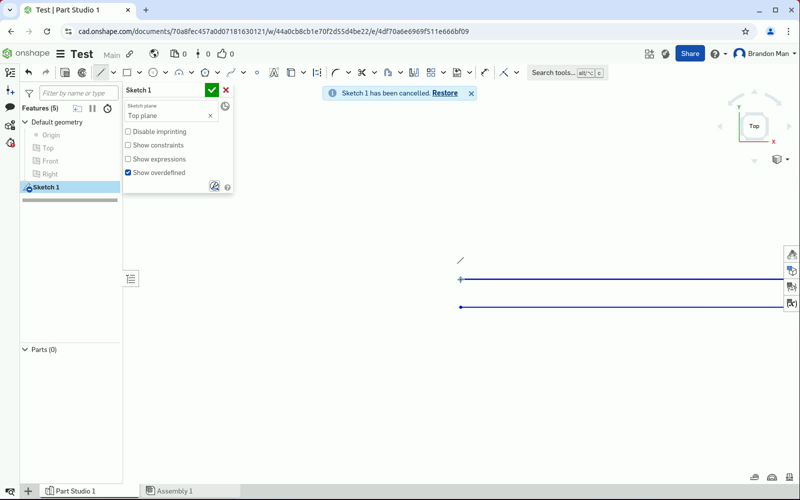
scroll(-6)
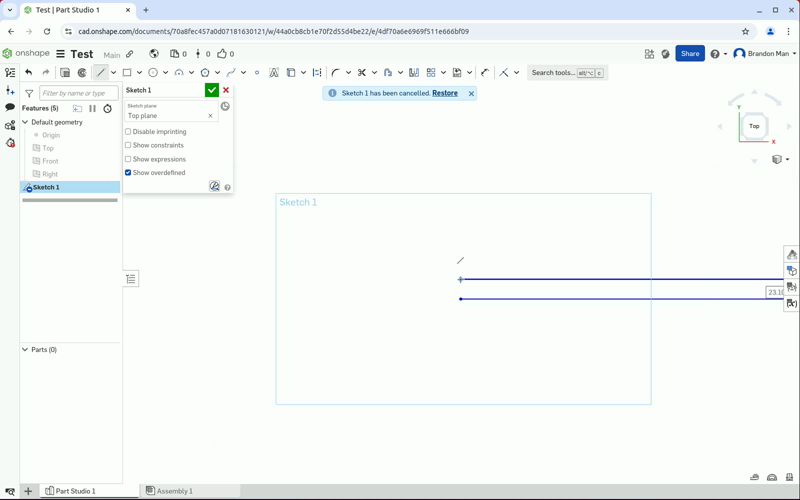
scroll(-6)
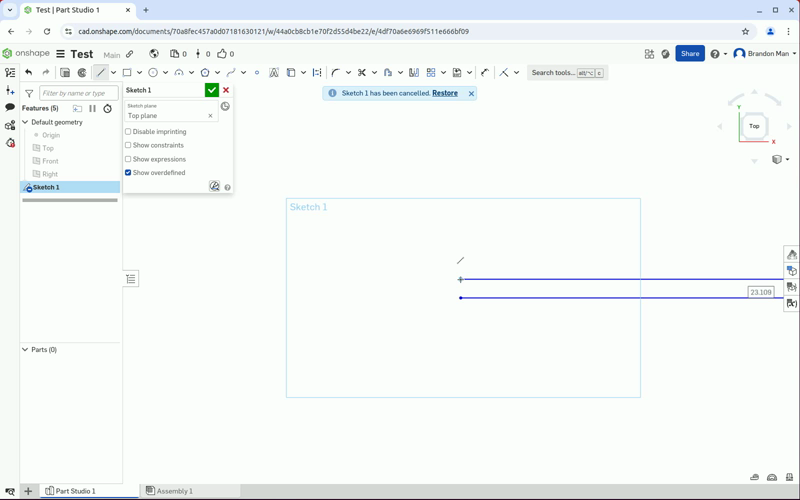
scroll(-6)
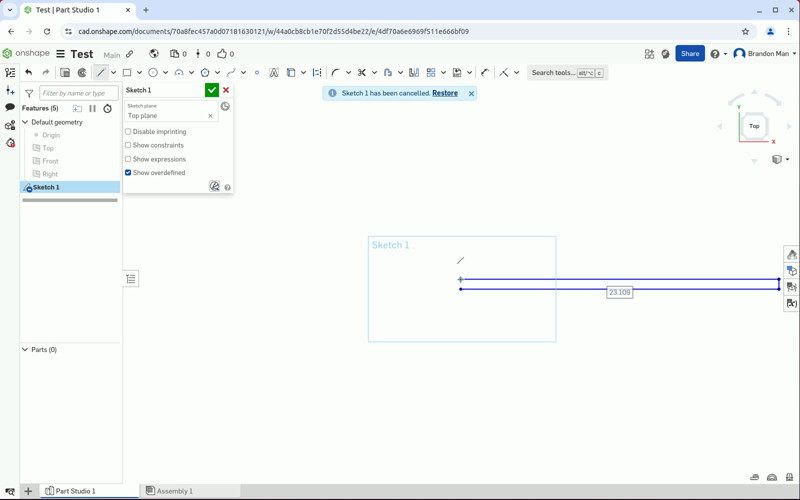
scroll(-6)
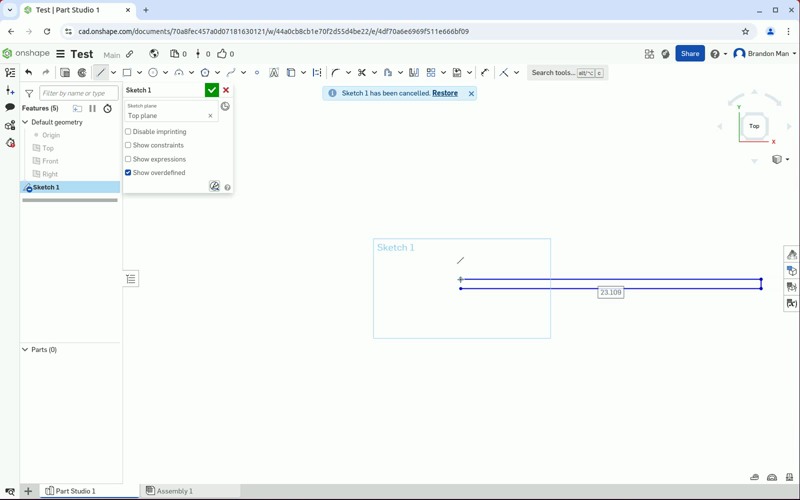
scroll(-6)
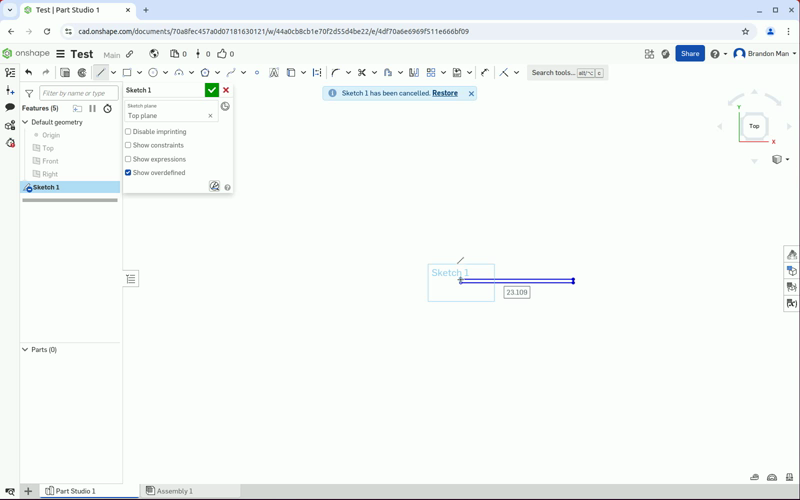
key_up(shift)
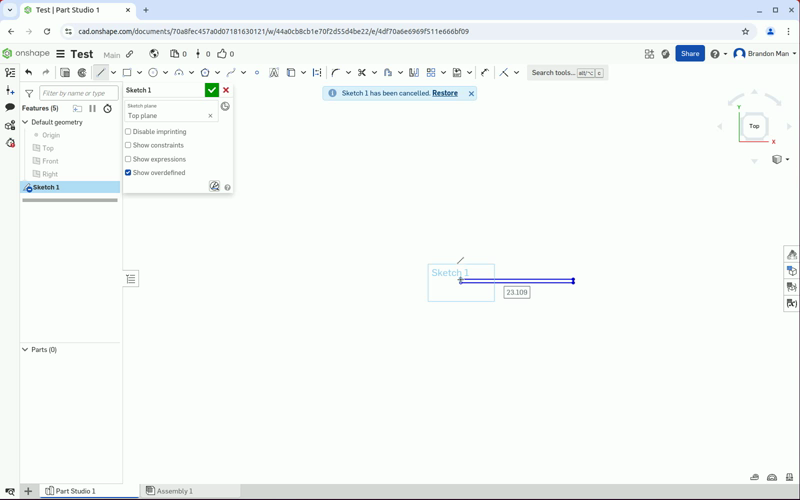
mouse_move(490, 279)
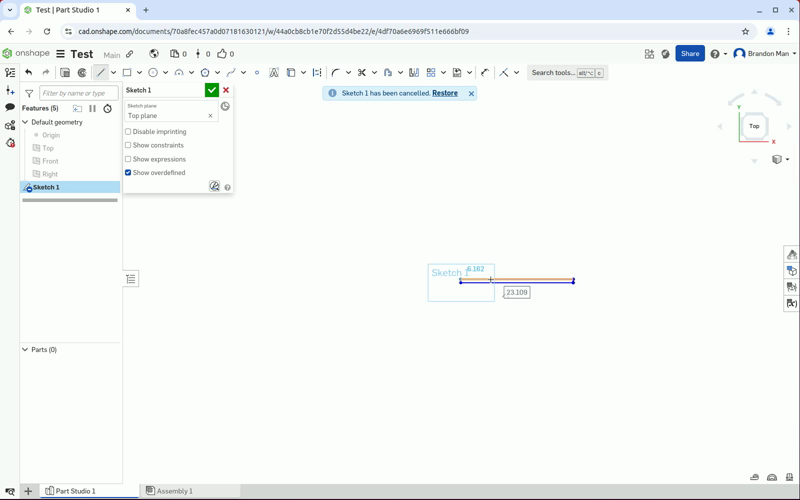
key_down(shift)
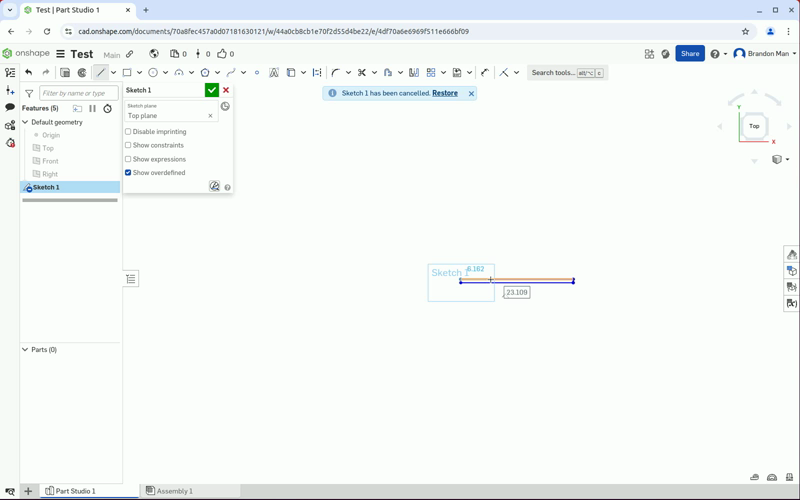
mouse_move(460, 282)
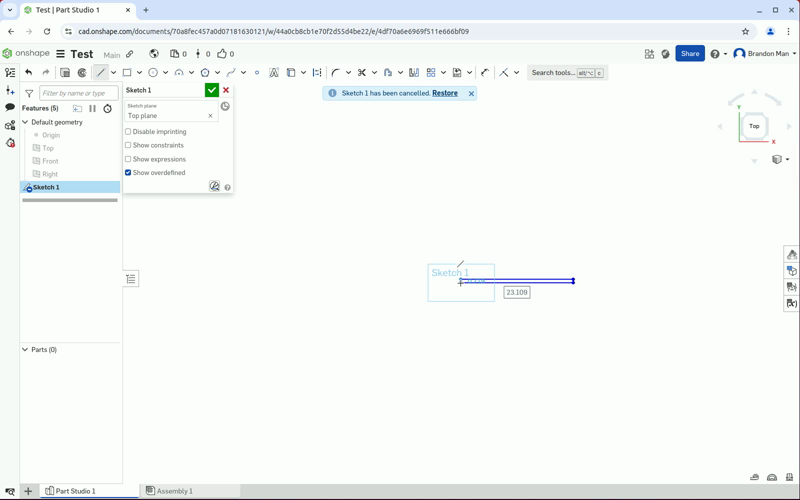
scroll(6)
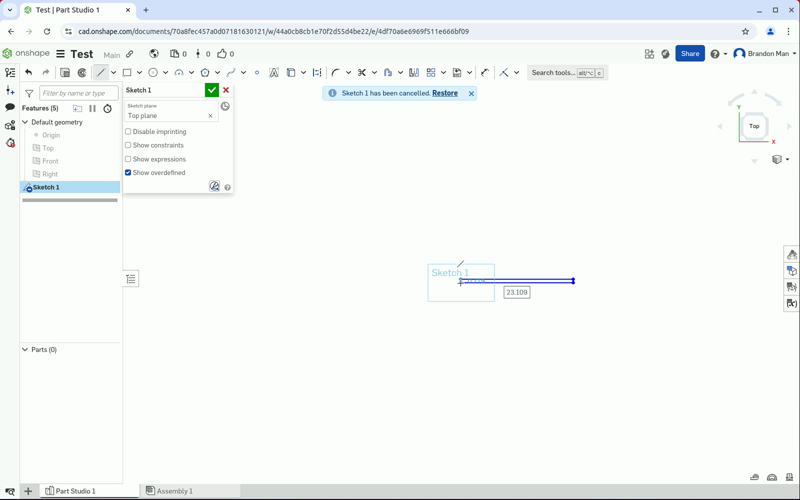
scroll(6)
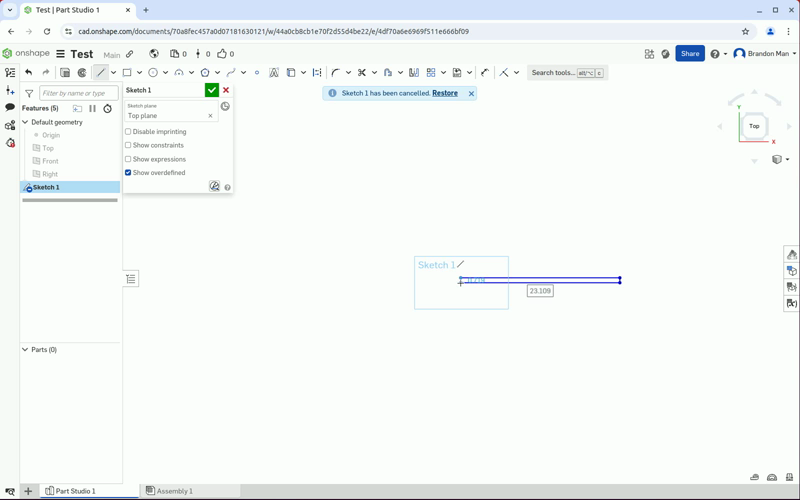
scroll(6)
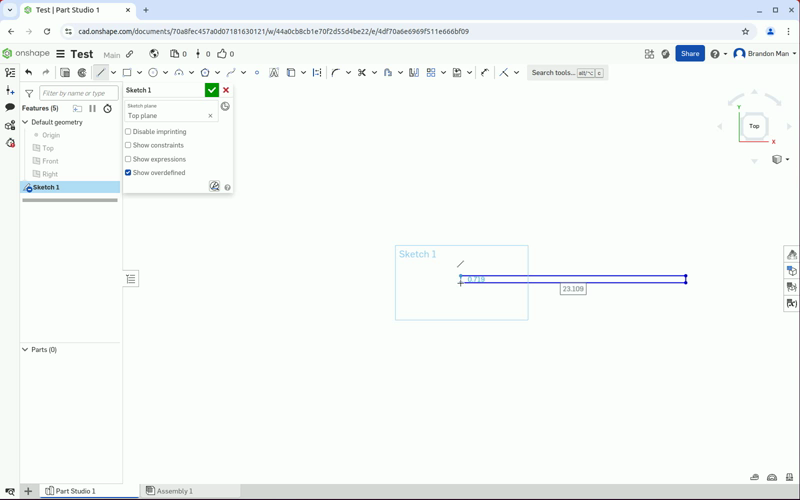
scroll(6)
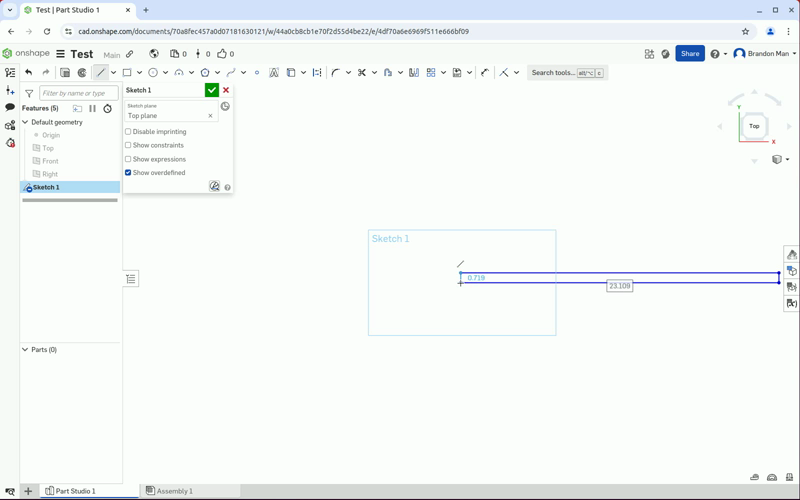
scroll(6)
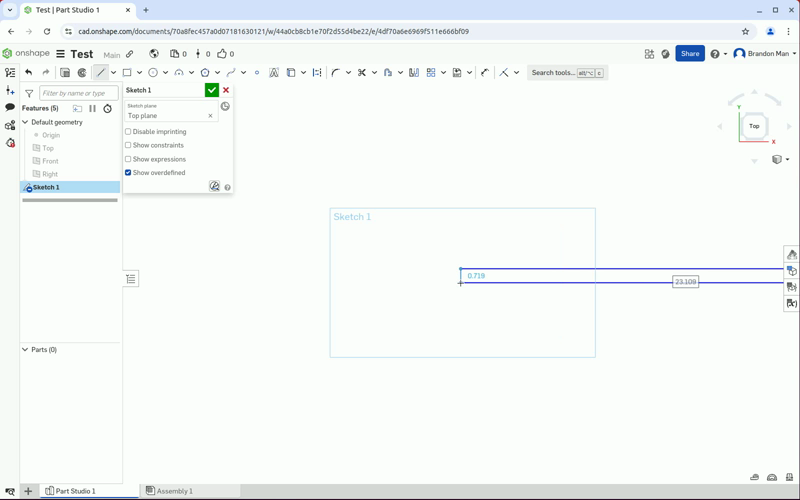
scroll(6)
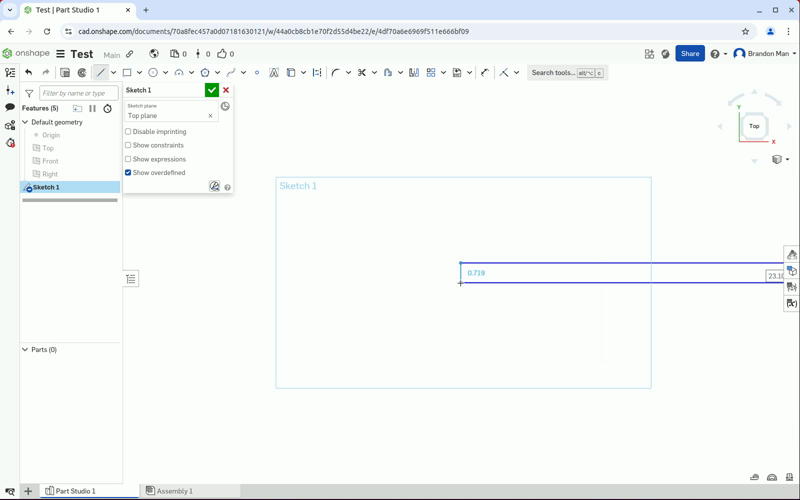
scroll(6)
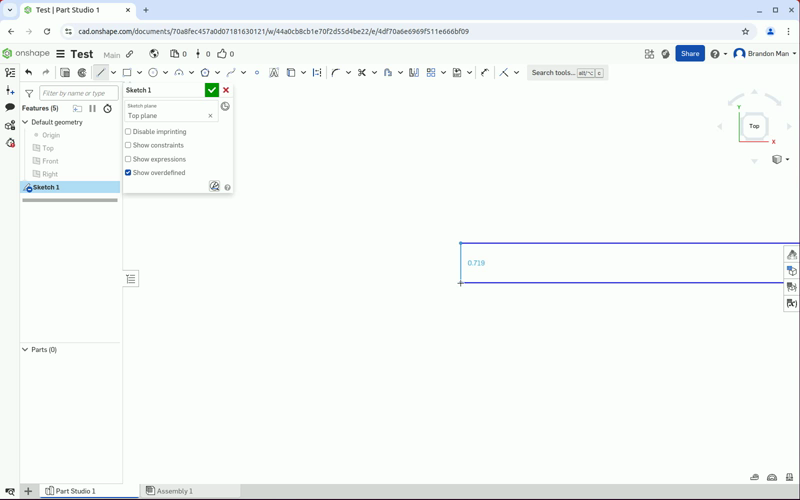
key_up(shift)
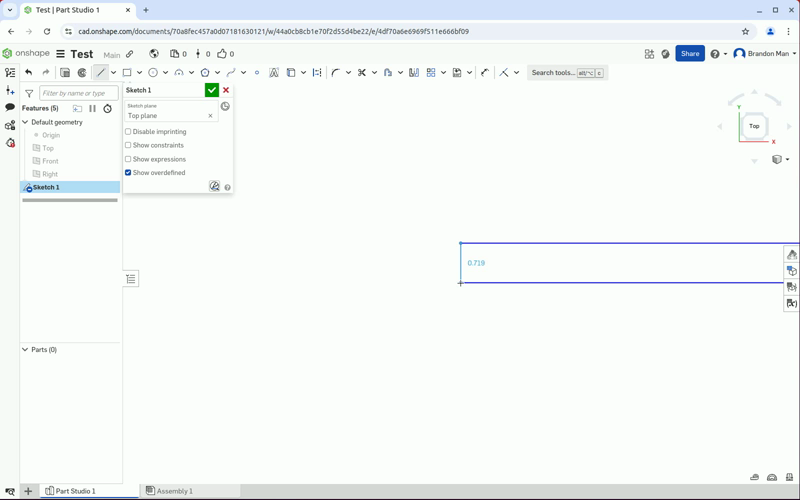
click(460, 282)
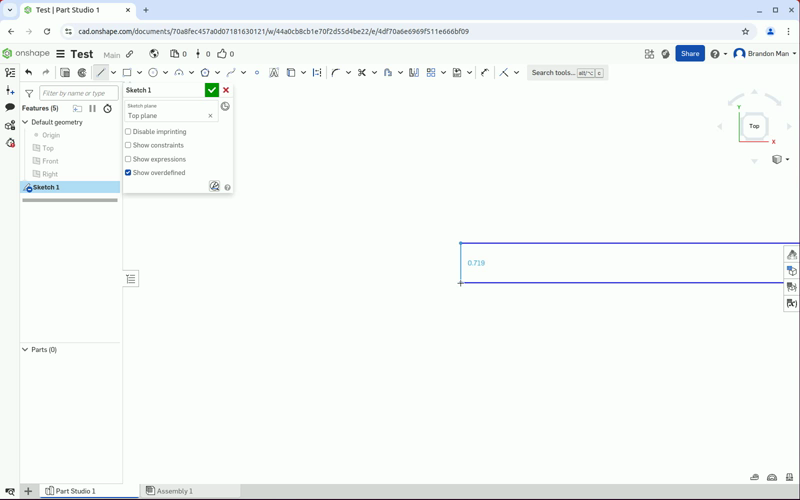
scroll(-6)
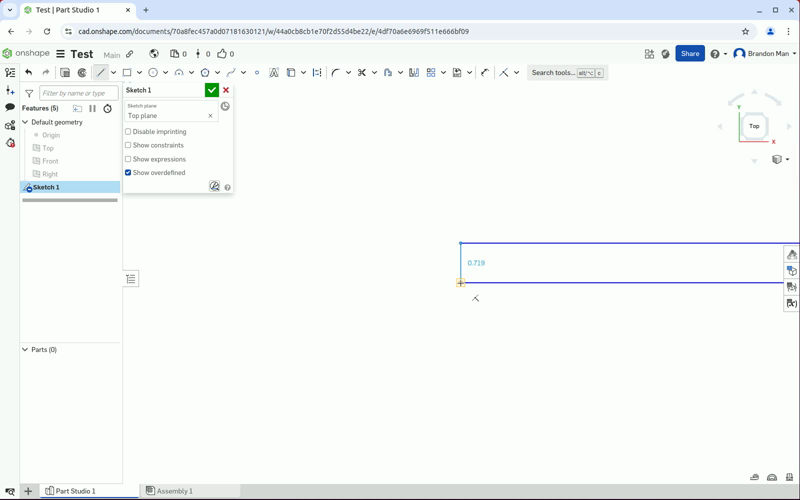
scroll(-6)
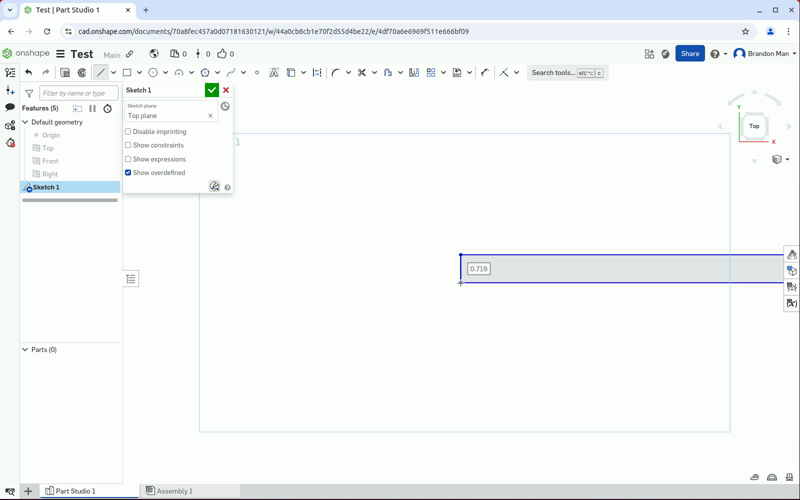
scroll(-6)
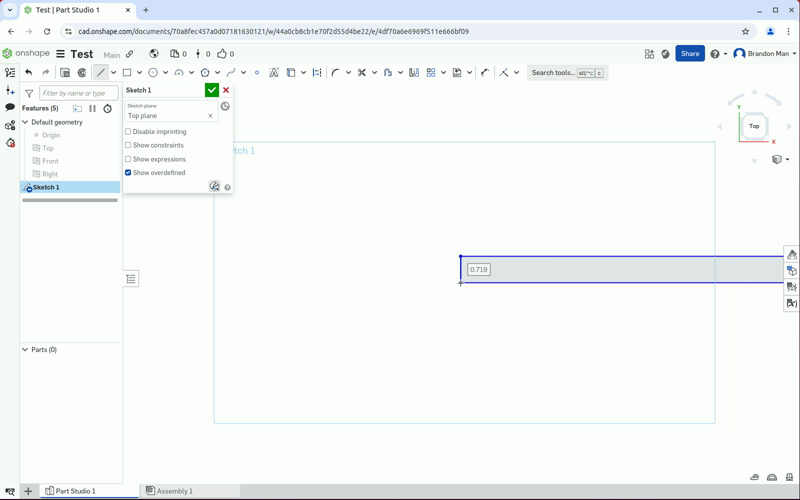
scroll(-6)
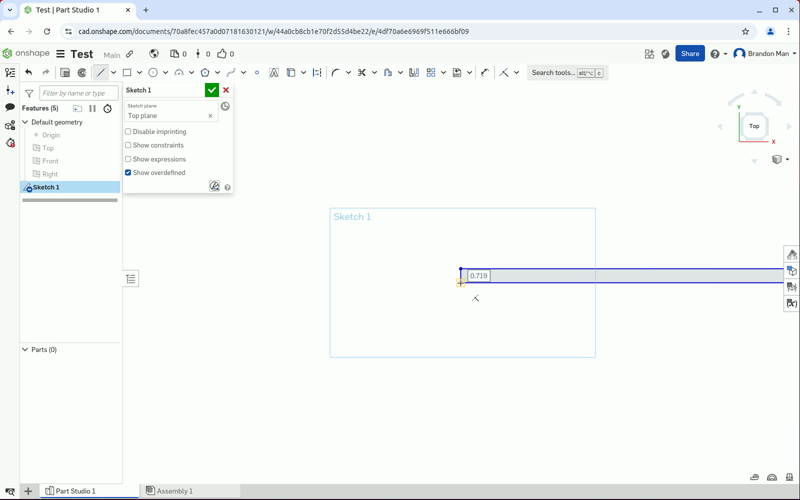
scroll(-6)
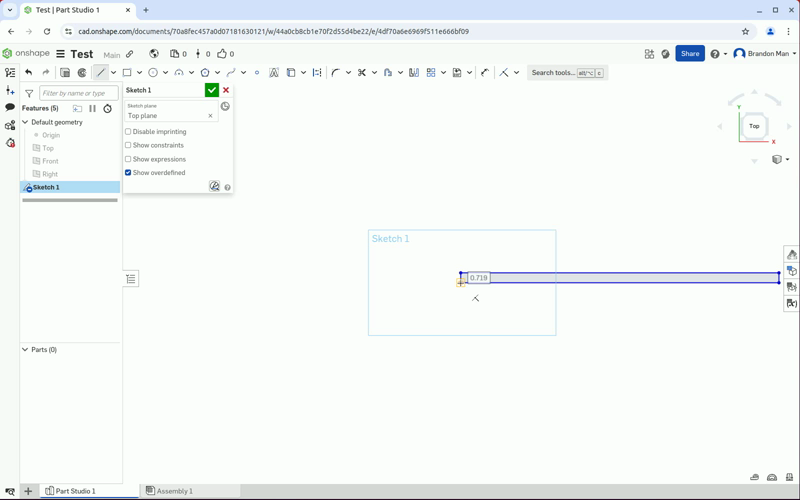
scroll(-6)
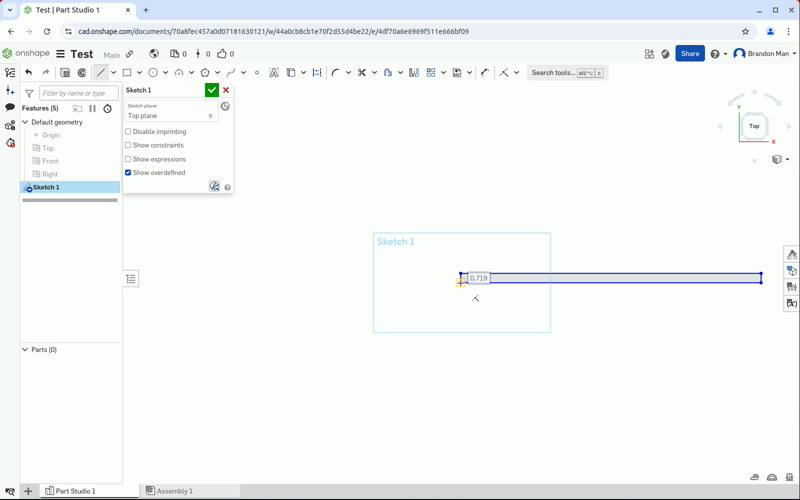
scroll(-6)
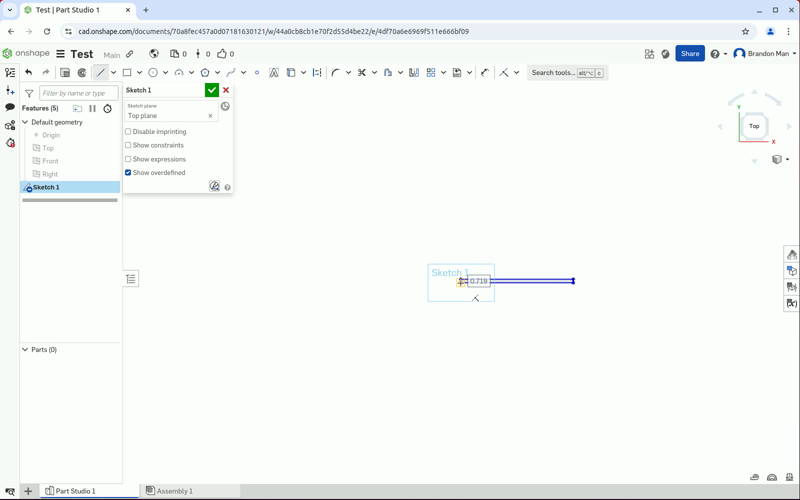
key(esc)
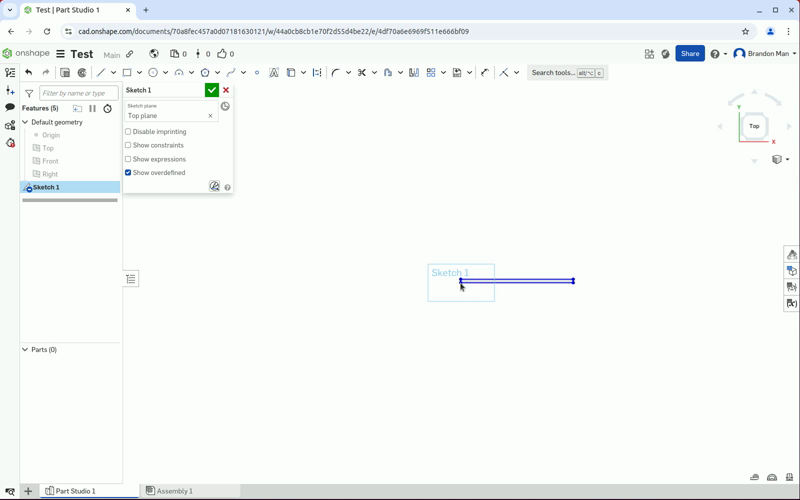
key(c)
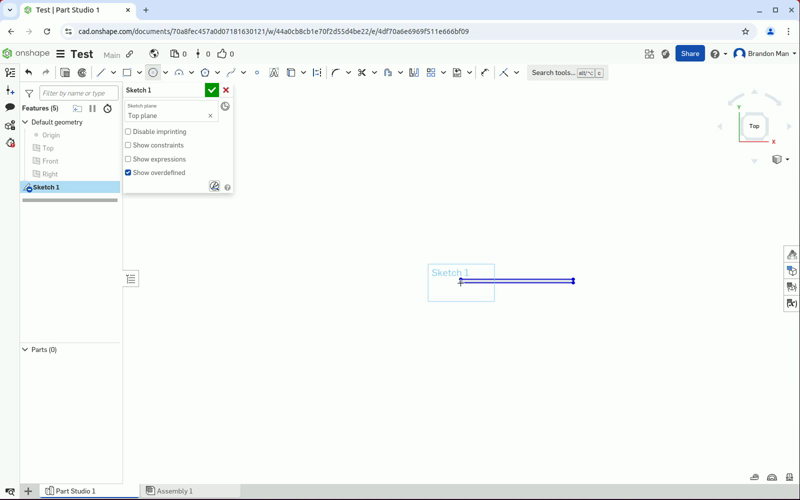
key_down(shift)
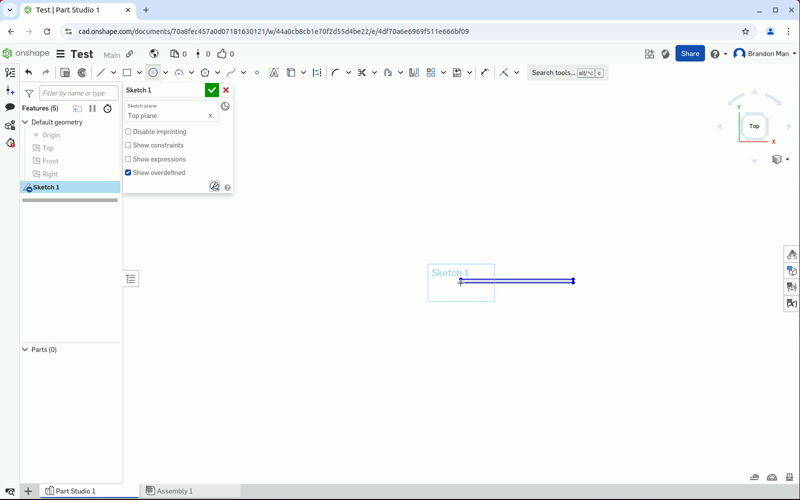
mouse_move(489, 280)
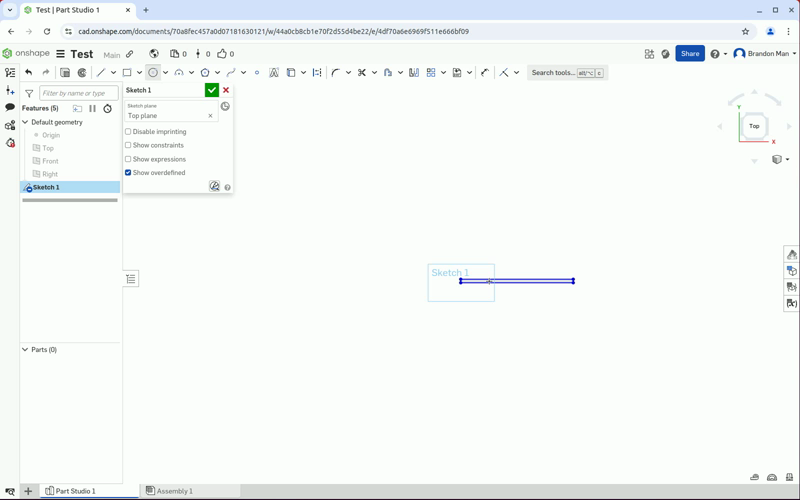
click(489, 280)
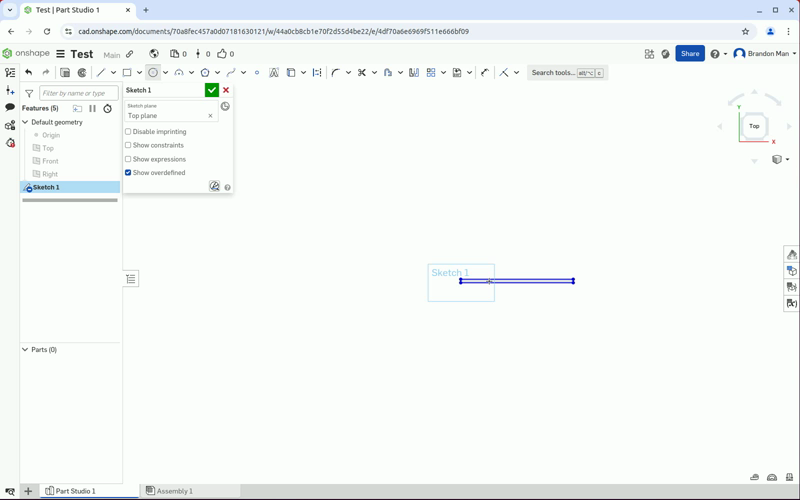
key_up(shift)
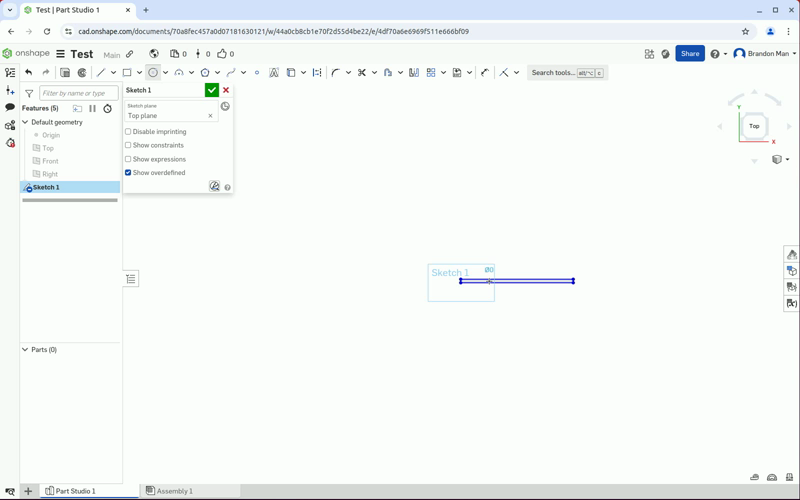
mouse_move(490, 280)
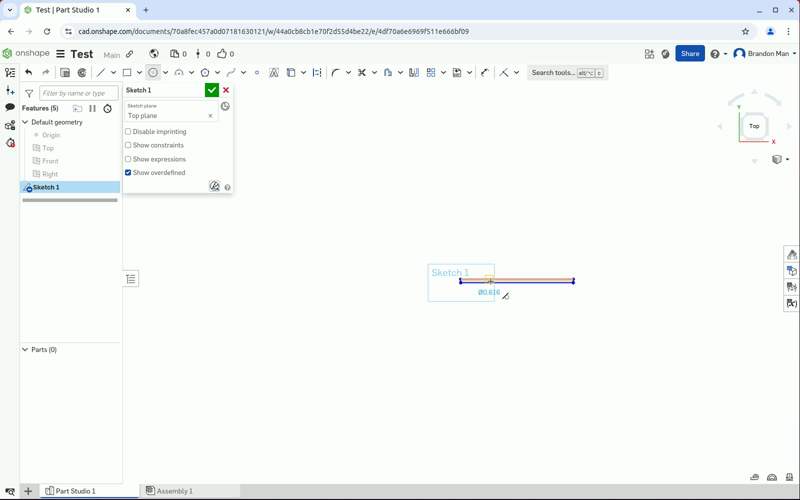
scroll(6)
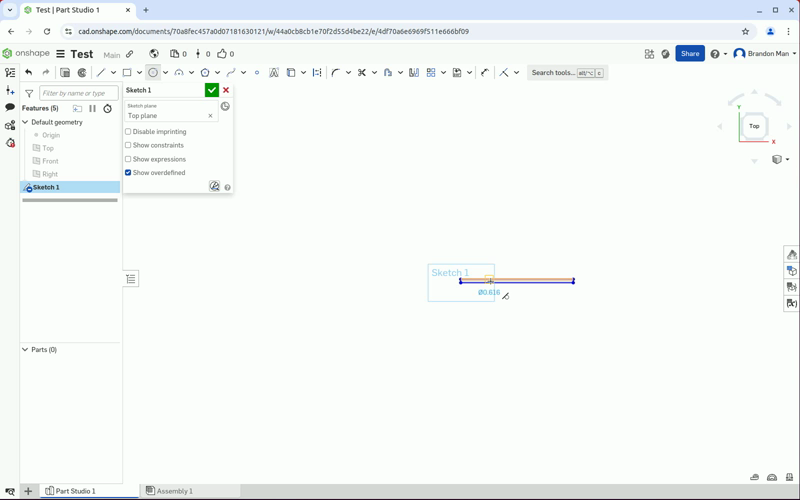
scroll(6)
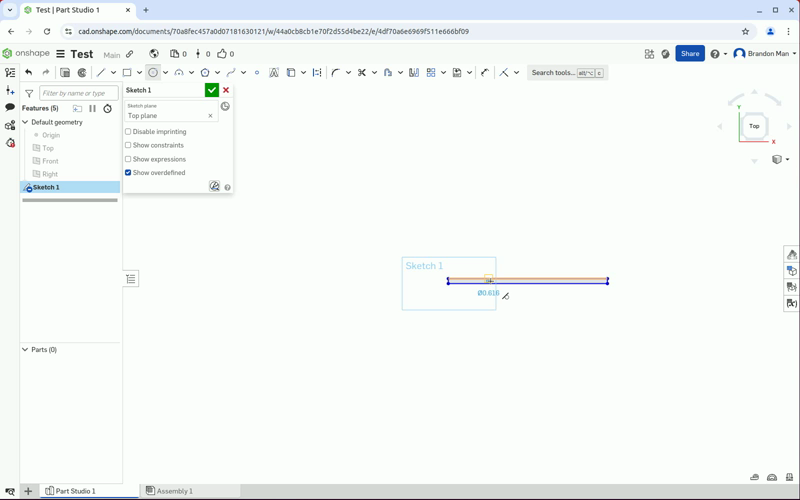
scroll(6)
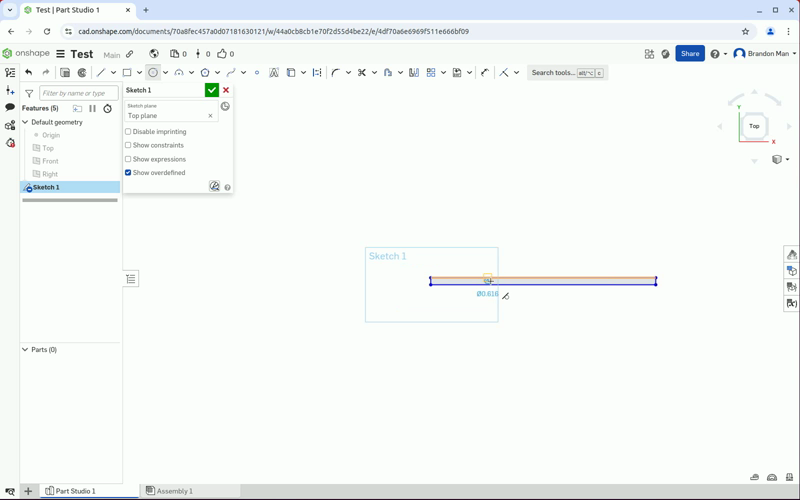
scroll(6)
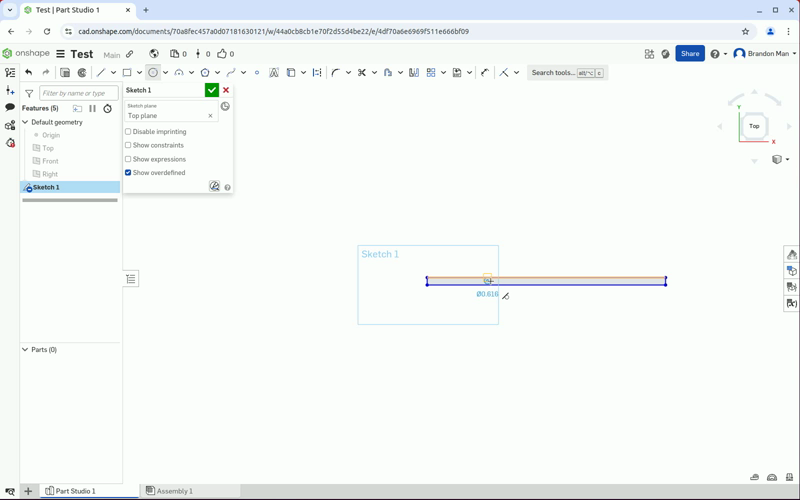
scroll(6)
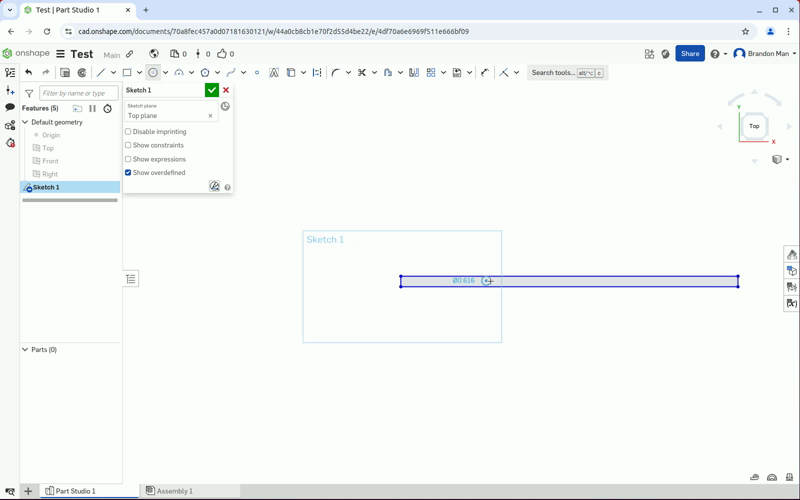
scroll(6)
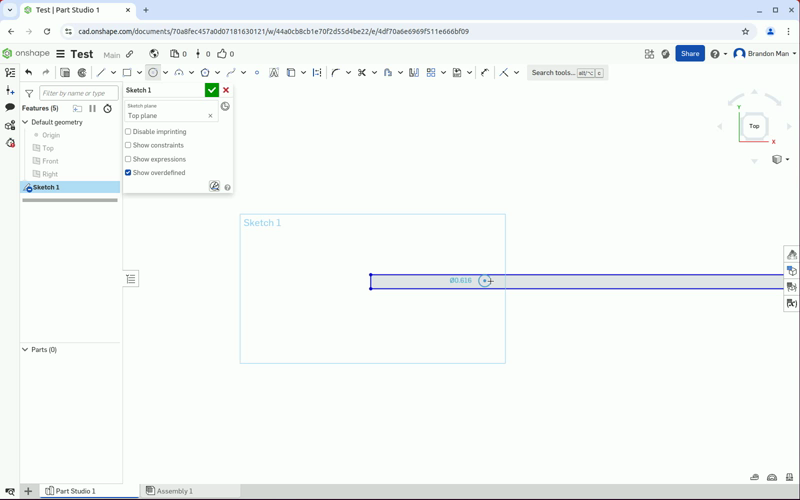
scroll(6)
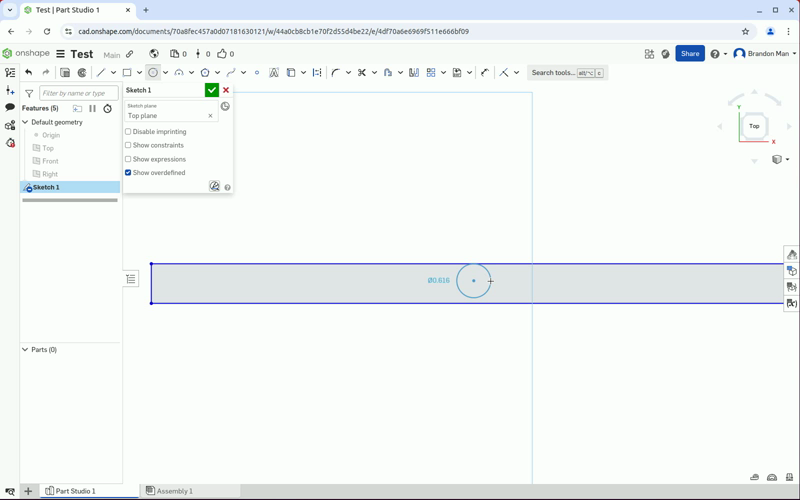
click(490, 280)
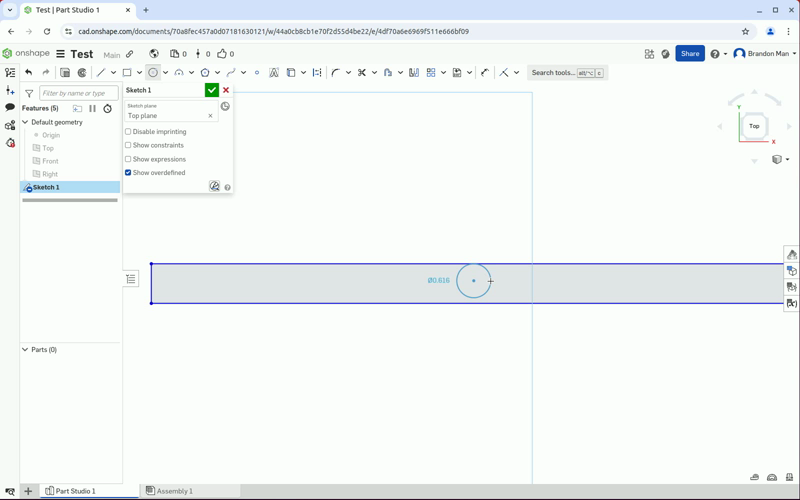
scroll(-6)
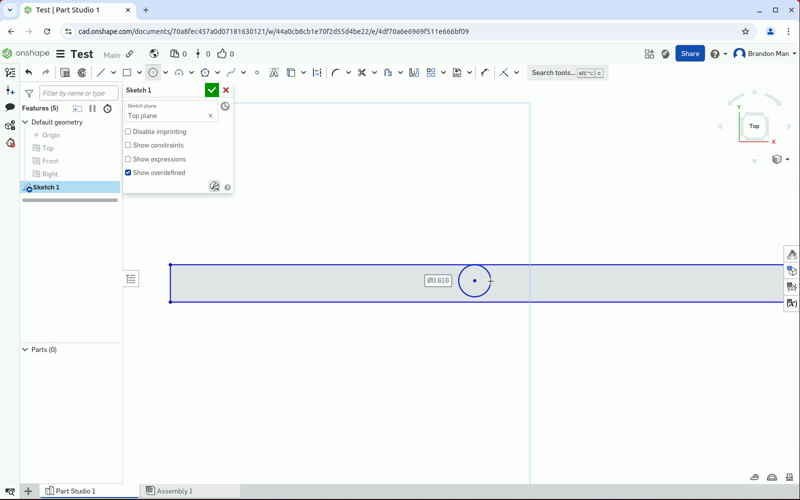
scroll(-6)
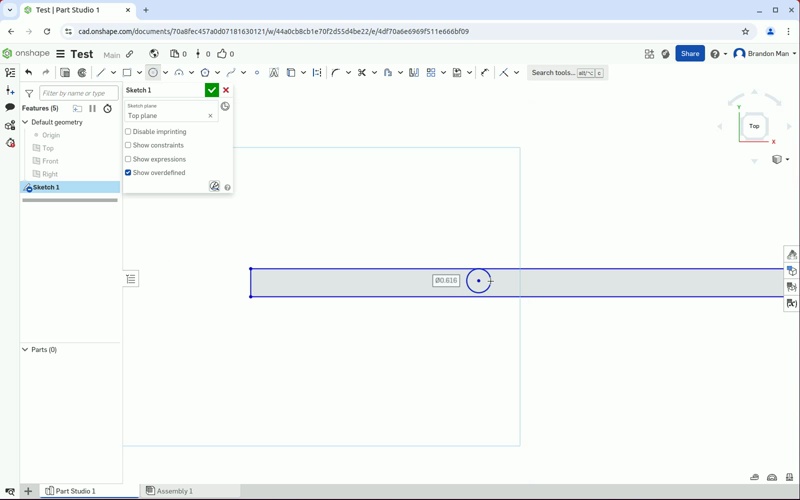
scroll(-6)
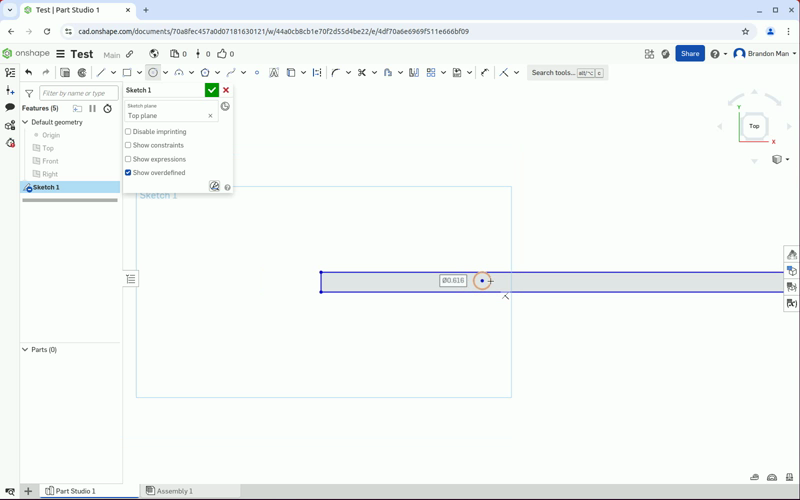
scroll(-6)
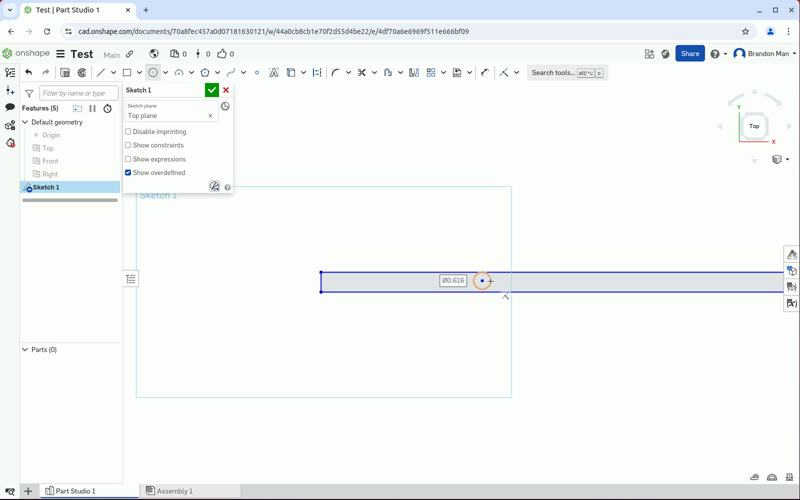
scroll(-6)
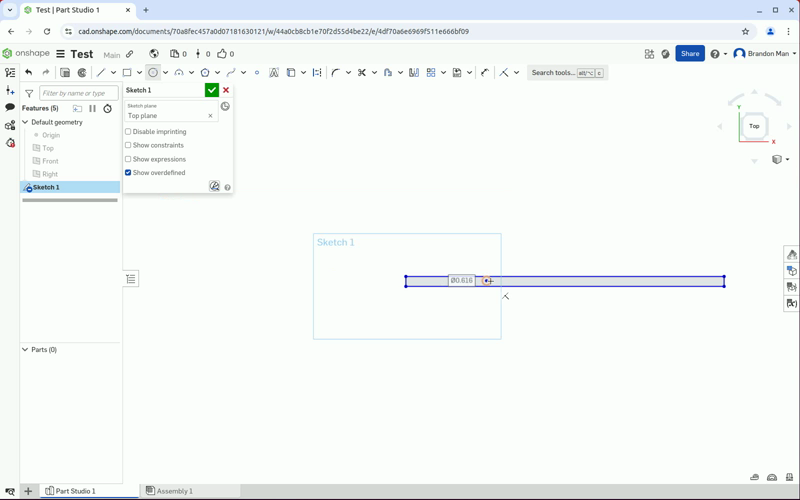
scroll(-6)
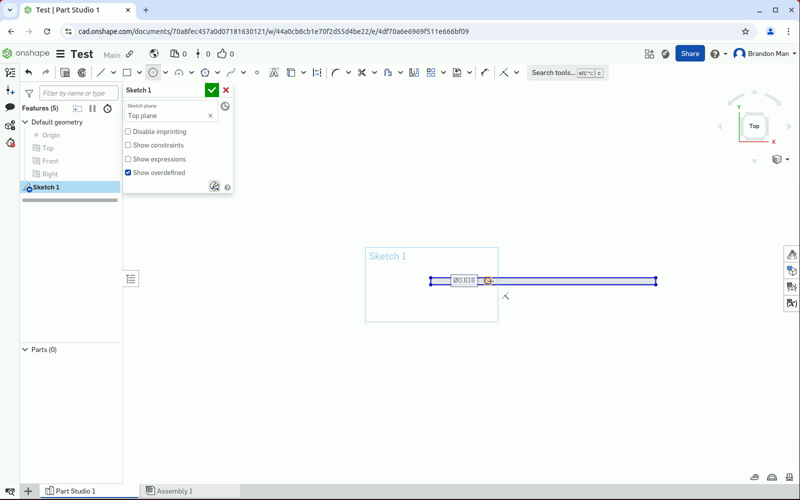
scroll(-6)
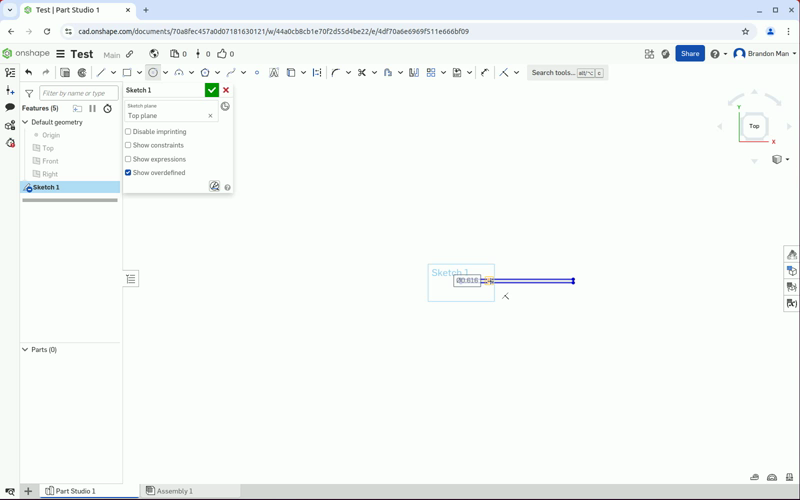
key(esc)
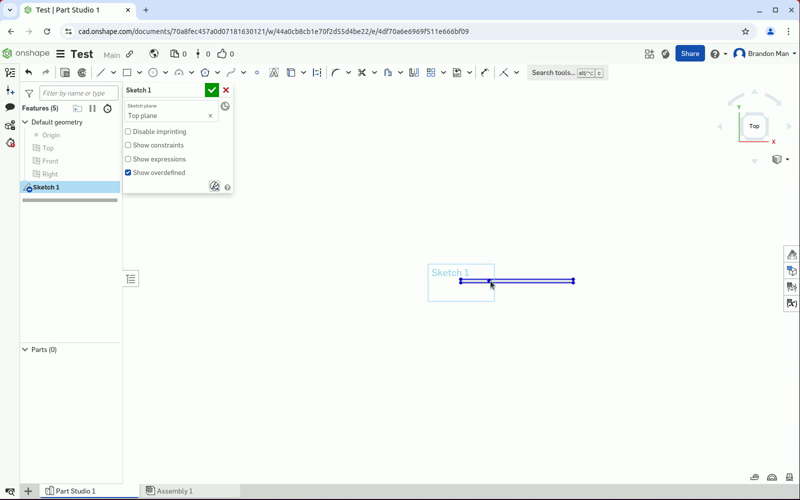
key(c)
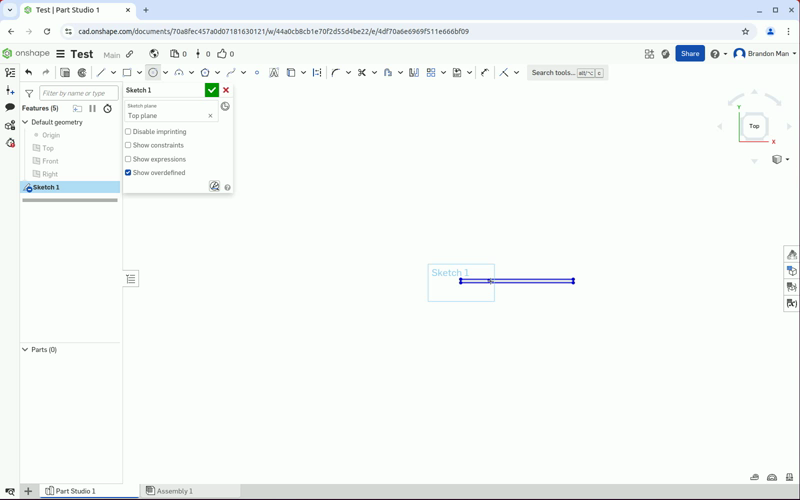
key_down(shift)
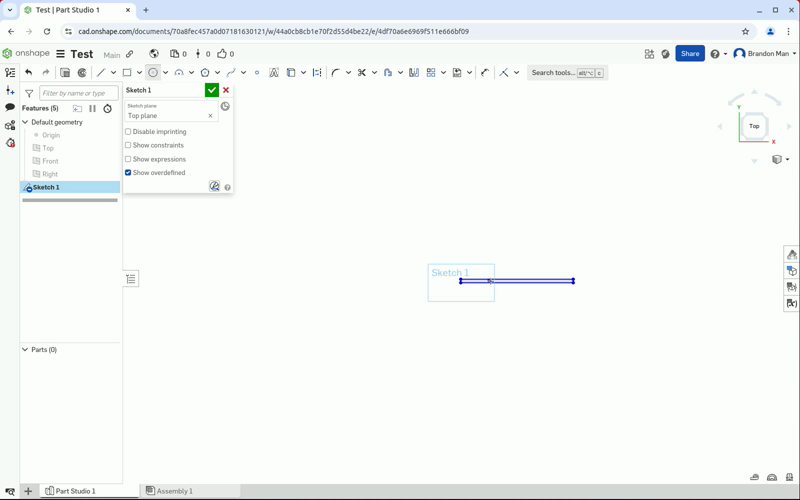
mouse_move(544, 280)
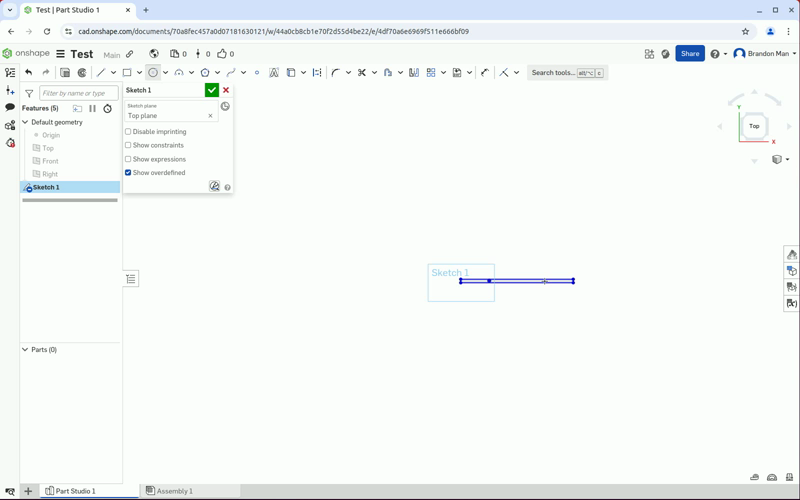
click(544, 280)
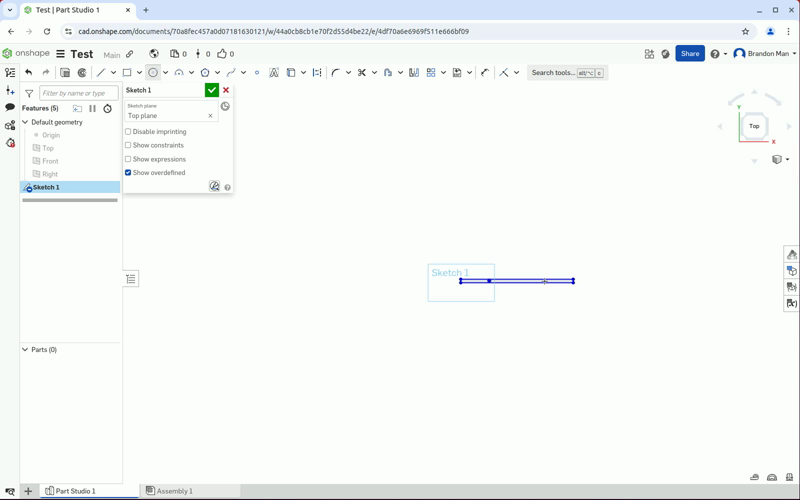
key_up(shift)
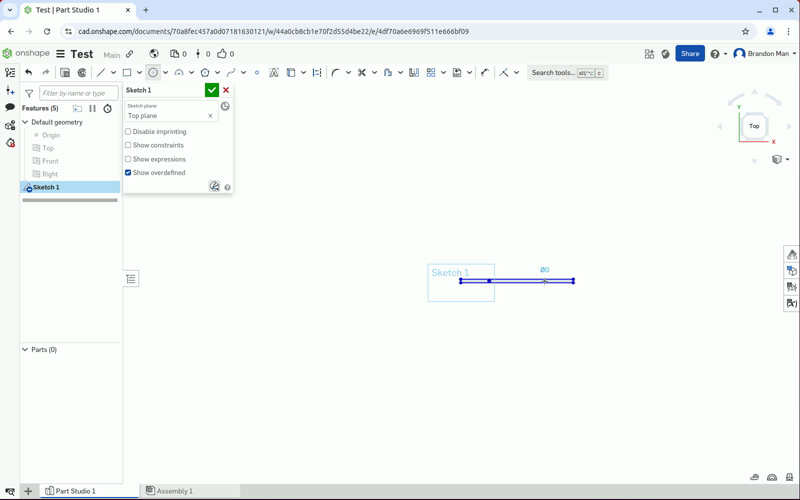
mouse_move(546, 280)
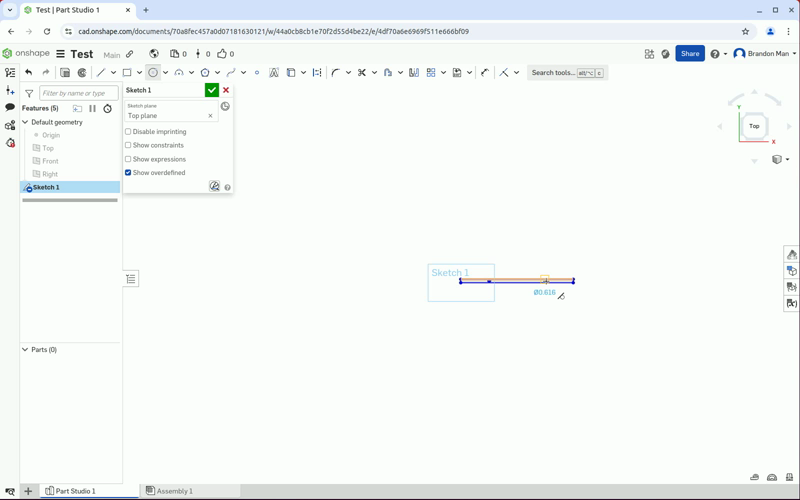
scroll(6)
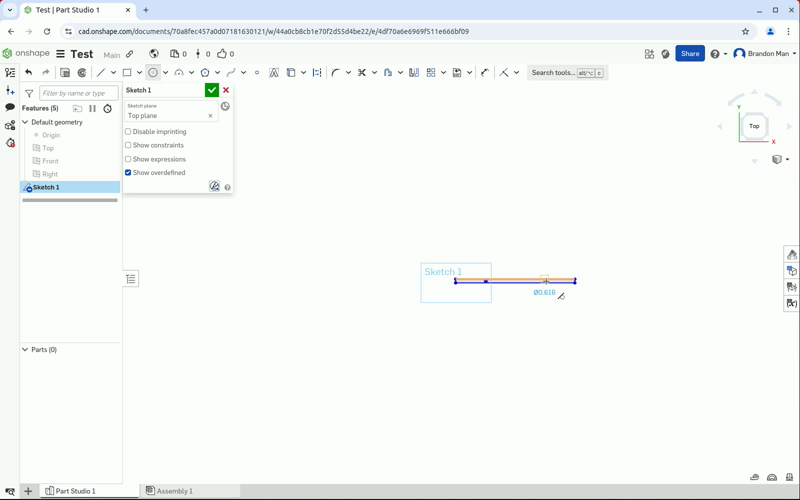
scroll(6)
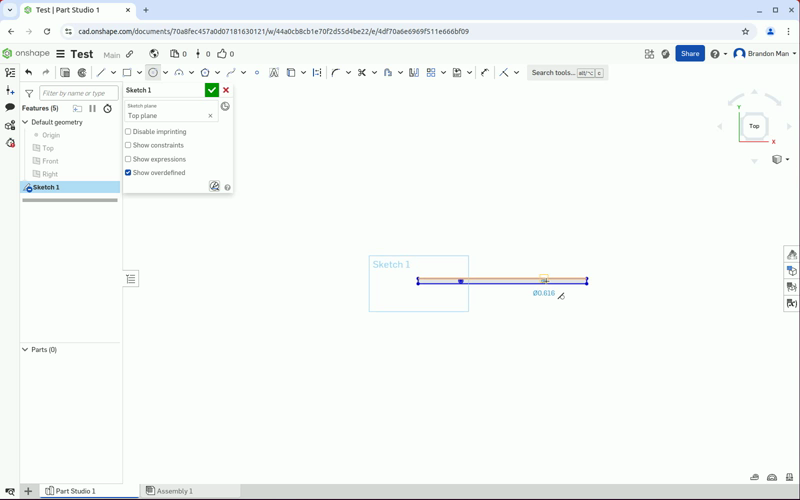
scroll(6)
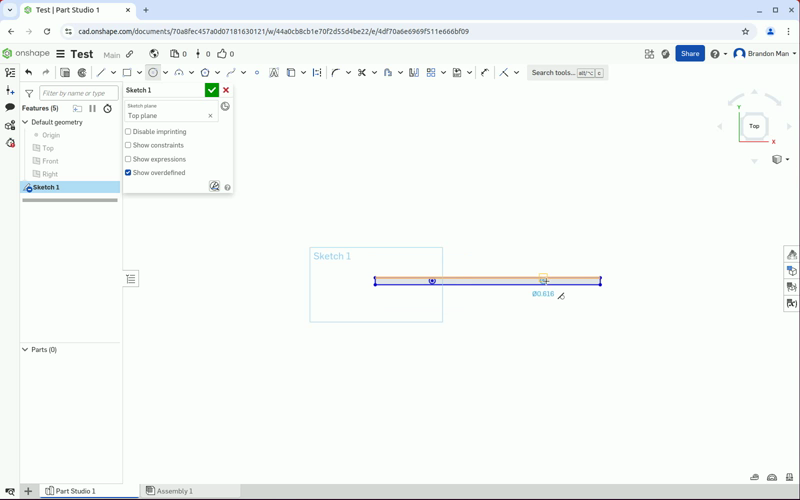
scroll(6)
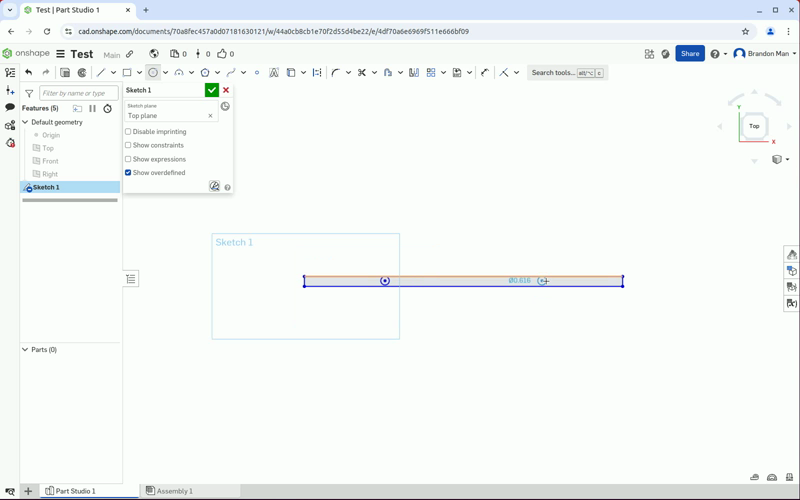
scroll(6)
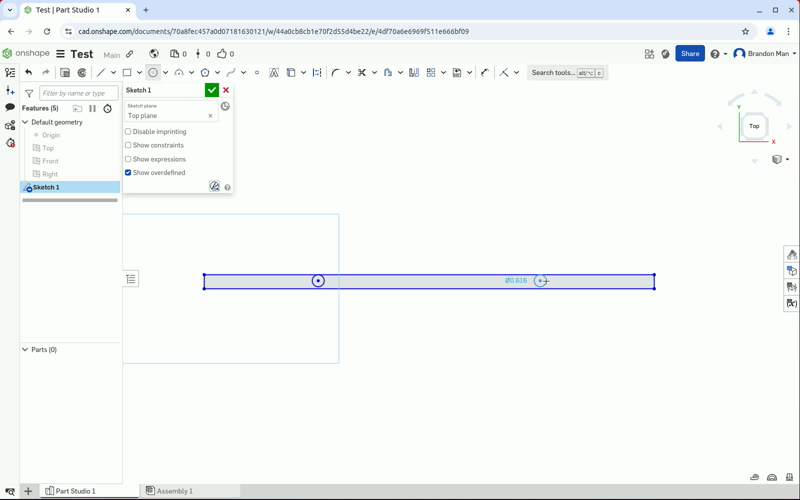
scroll(6)
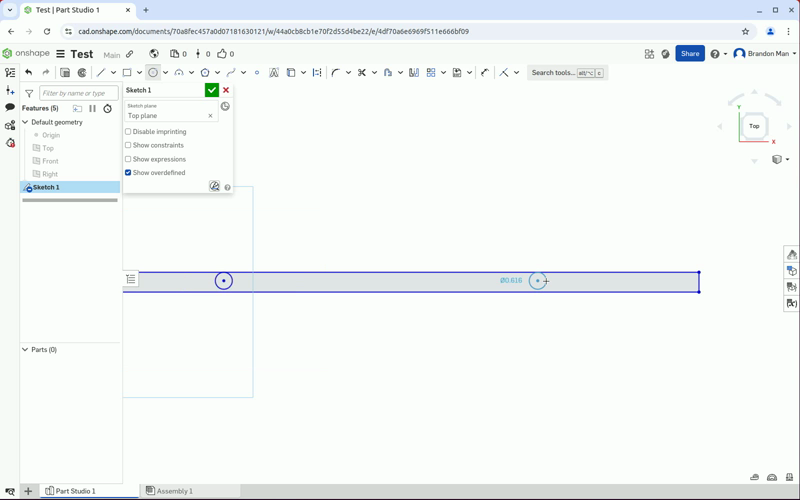
scroll(6)
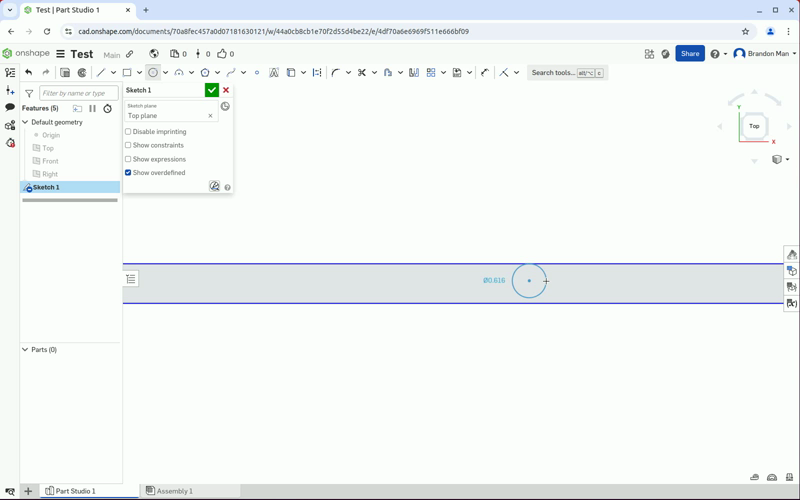
click(546, 280)
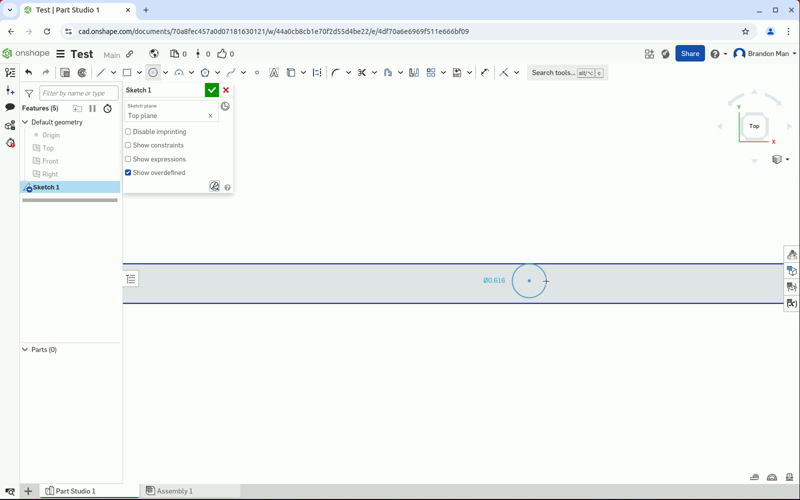
scroll(-6)
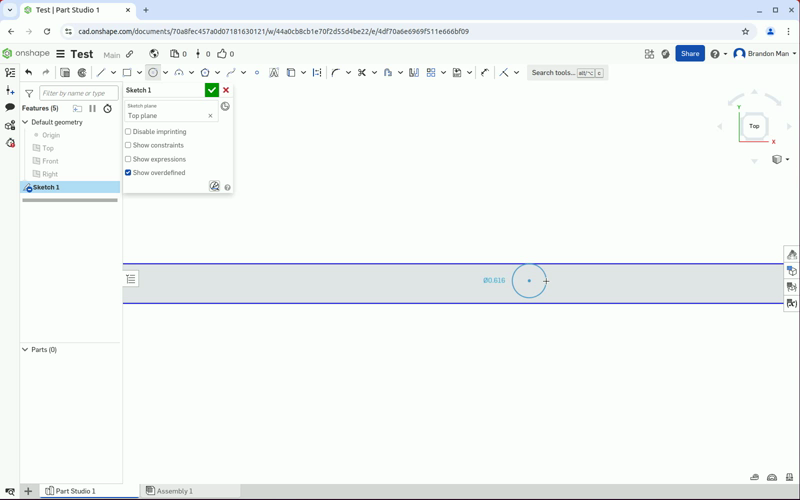
scroll(-6)
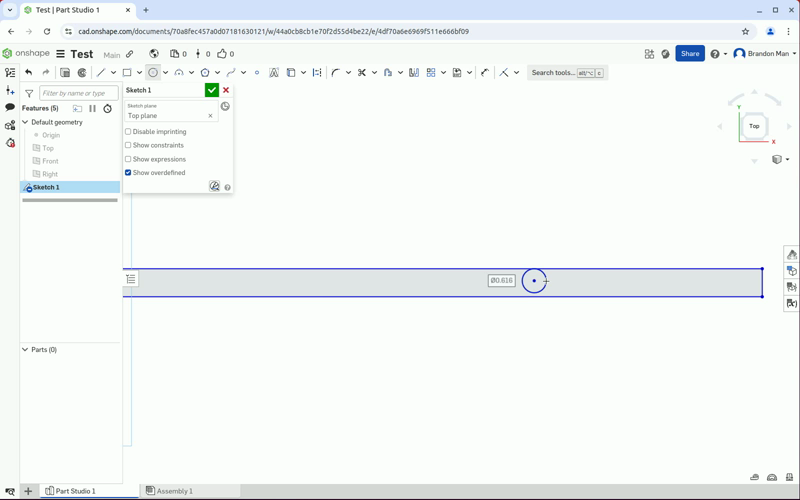
scroll(-6)
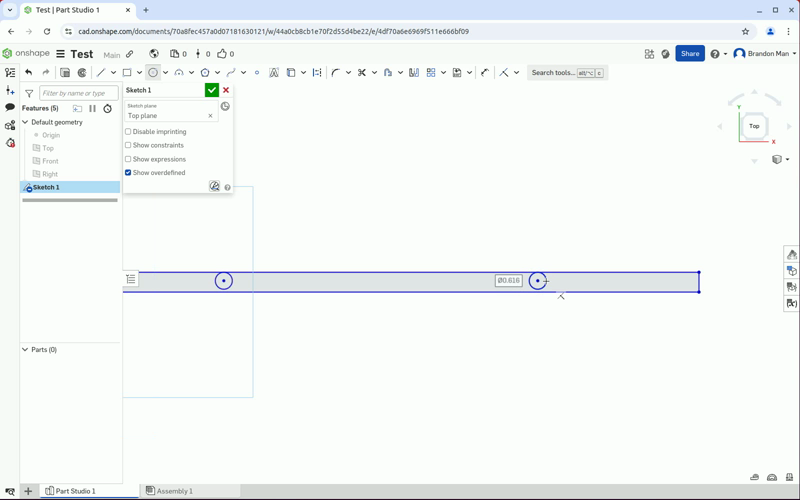
scroll(-6)
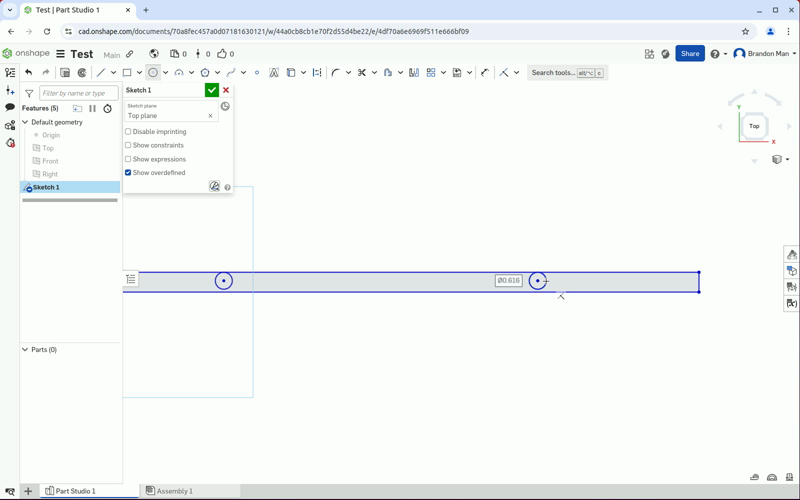
scroll(-6)
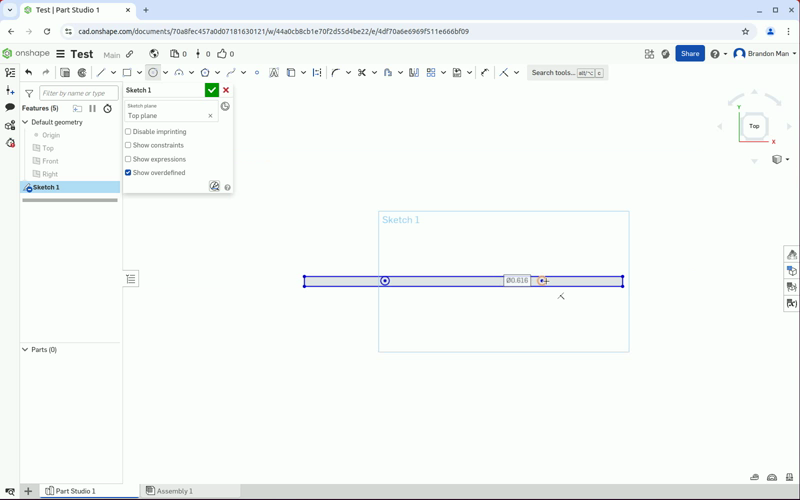
scroll(-6)
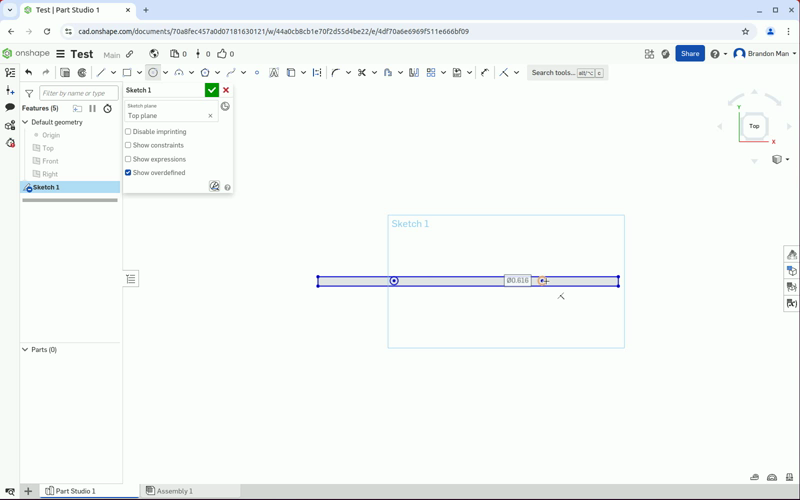
scroll(-6)
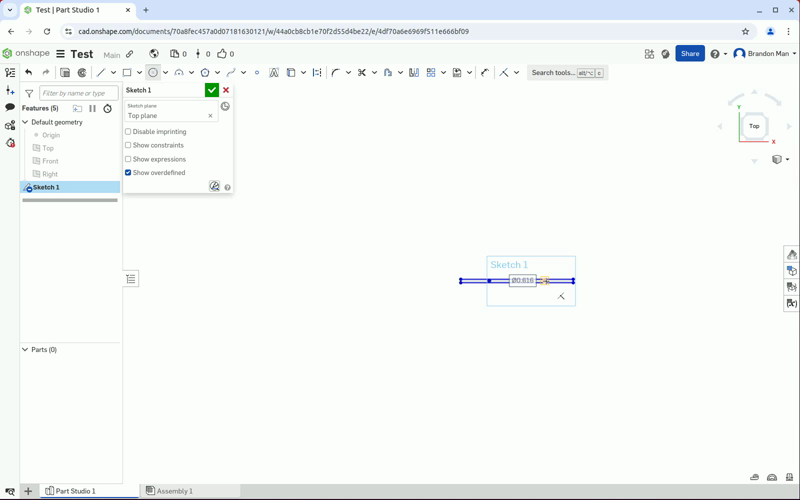
key(esc)
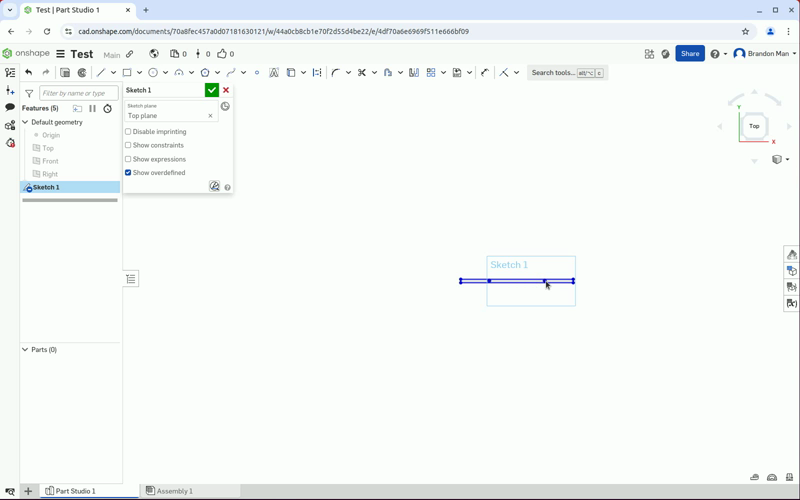
mouse_move(529, 280)
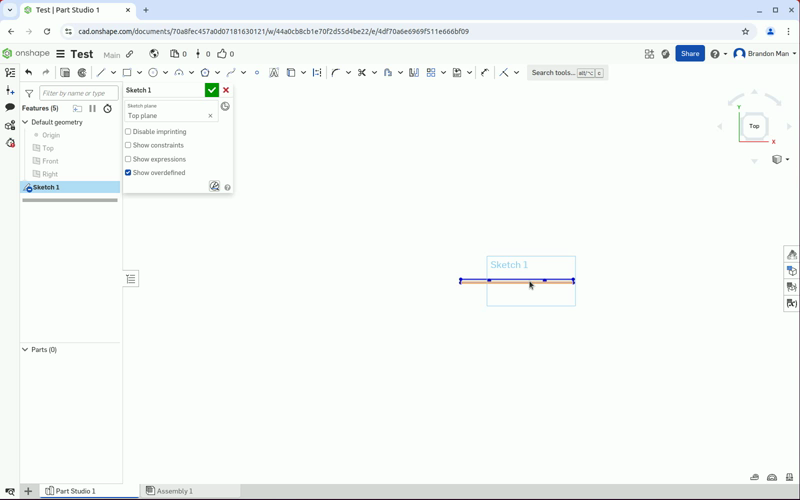
scroll(6)
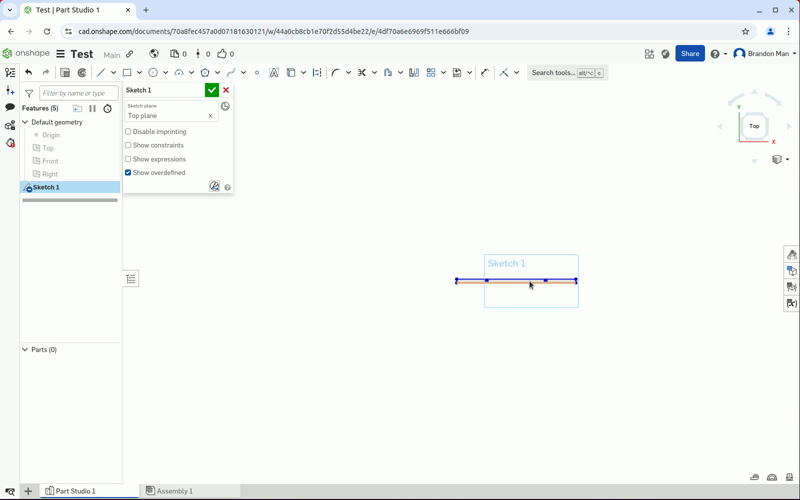
scroll(6)
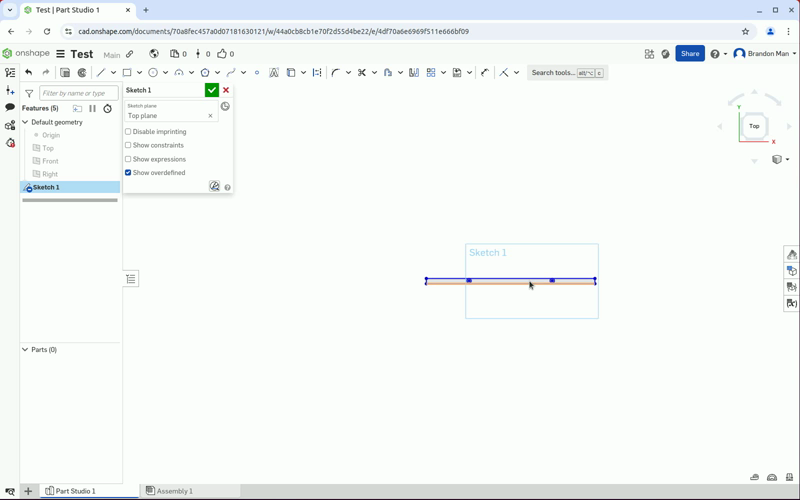
scroll(6)
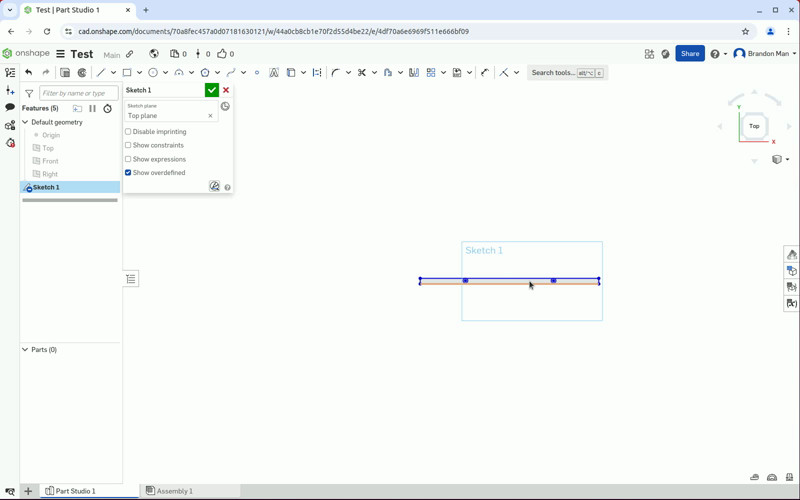
scroll(6)
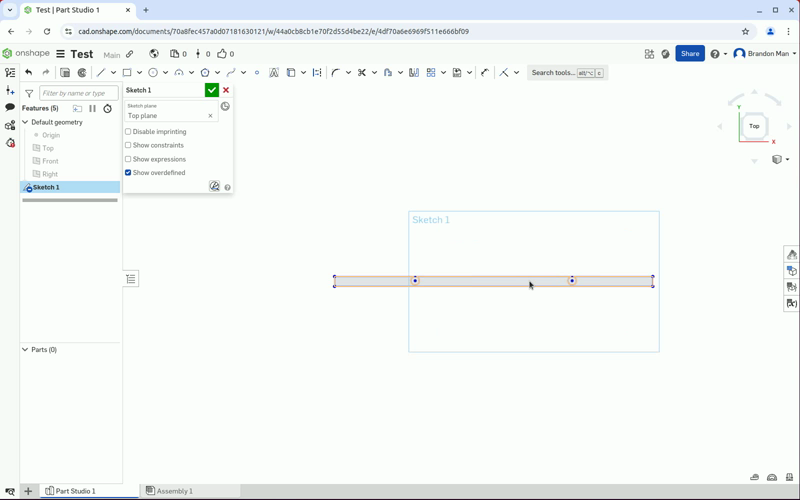
scroll(6)
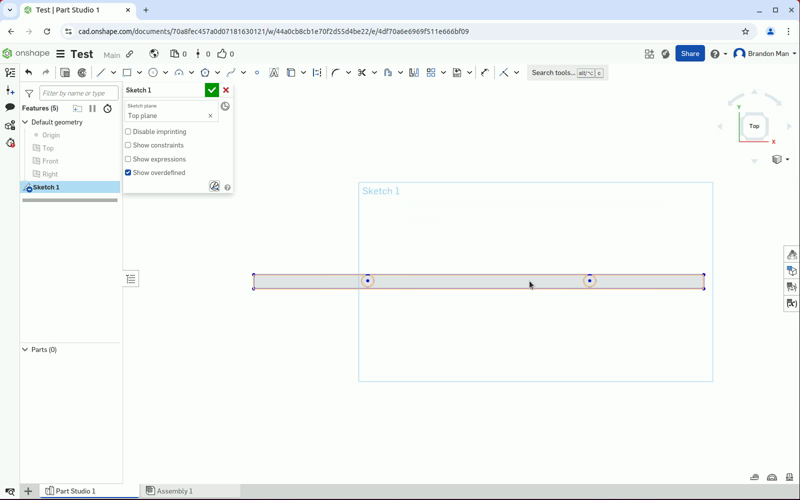
scroll(6)
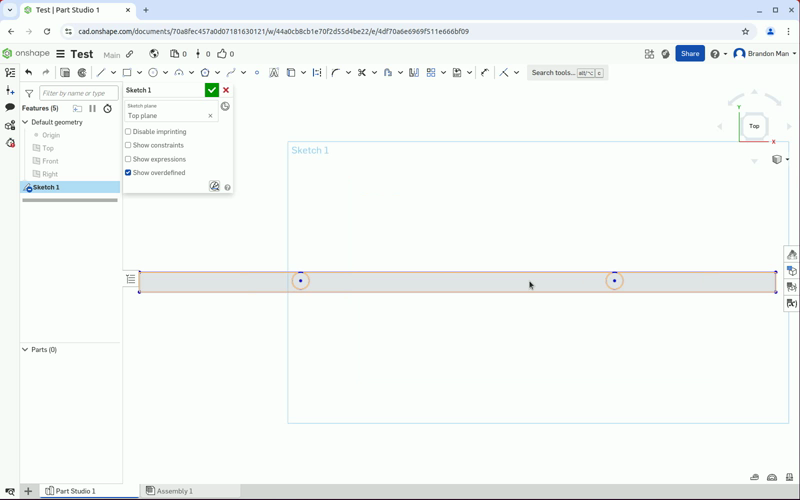
scroll(6)
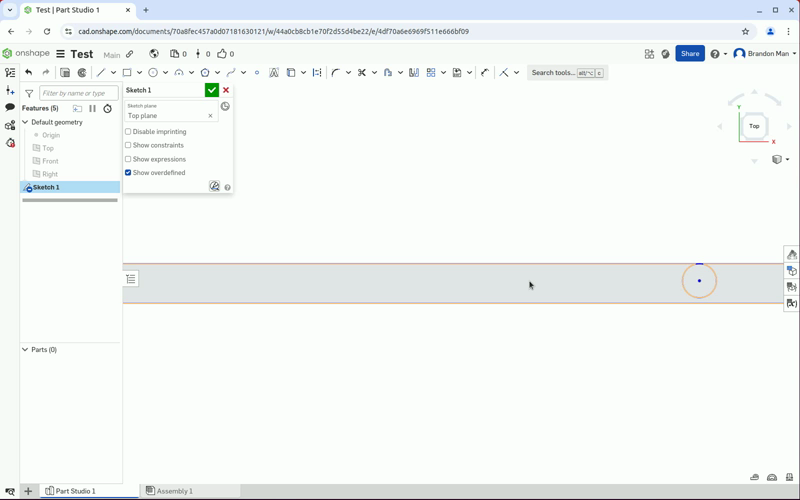
click(529, 280)
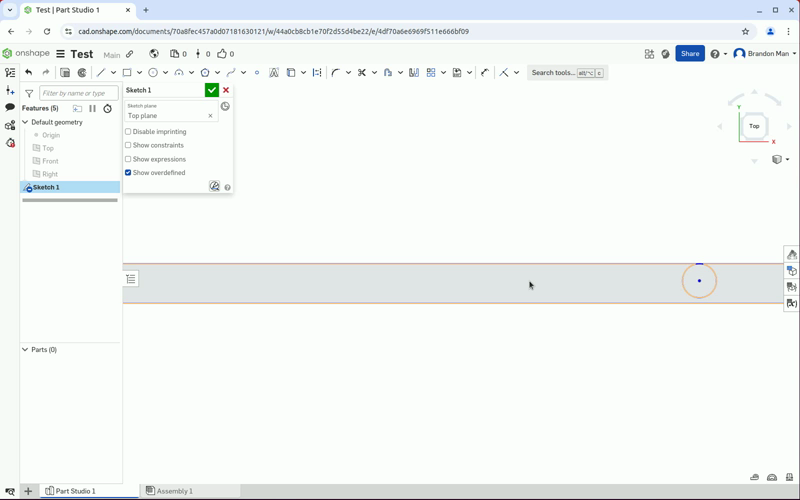
scroll(-6)
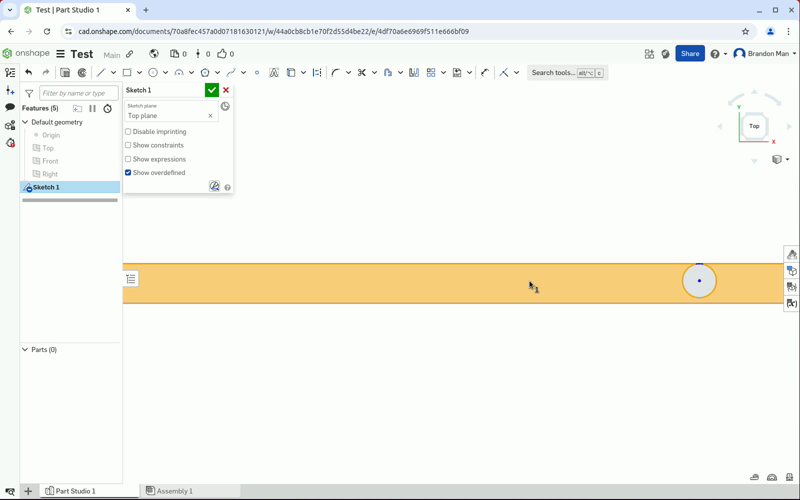
scroll(-6)
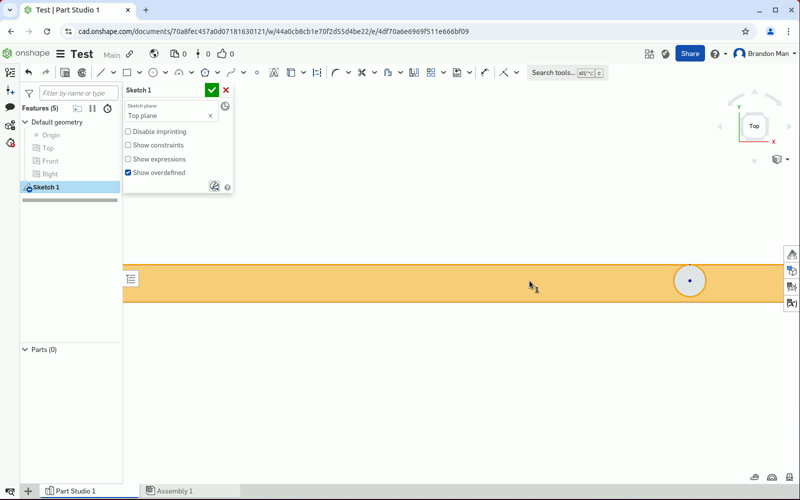
scroll(-6)
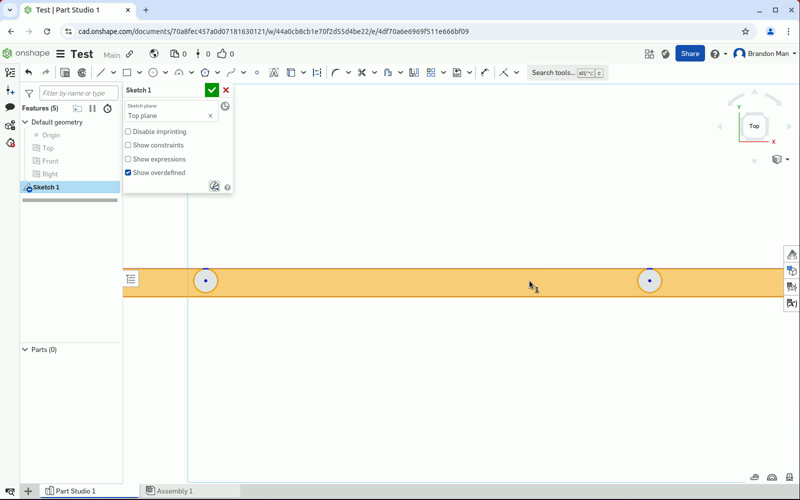
scroll(-6)
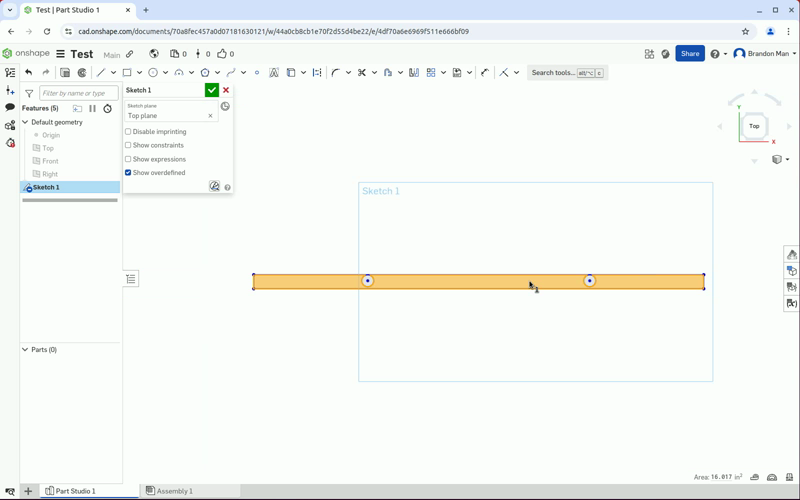
scroll(-6)
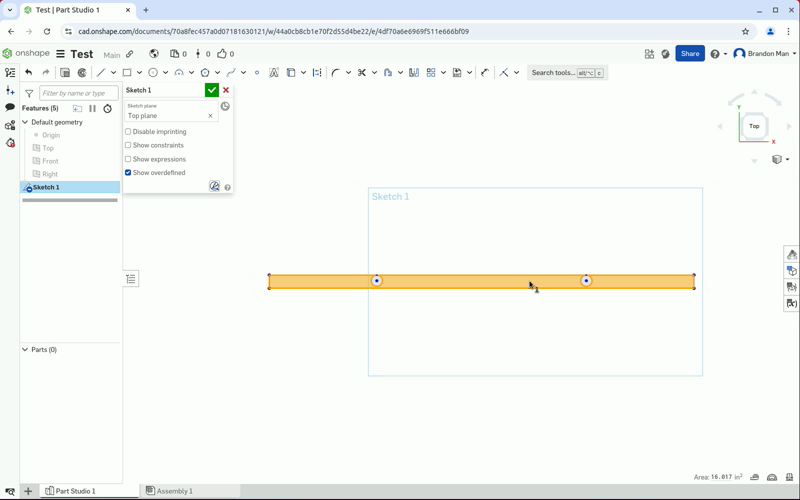
scroll(-6)
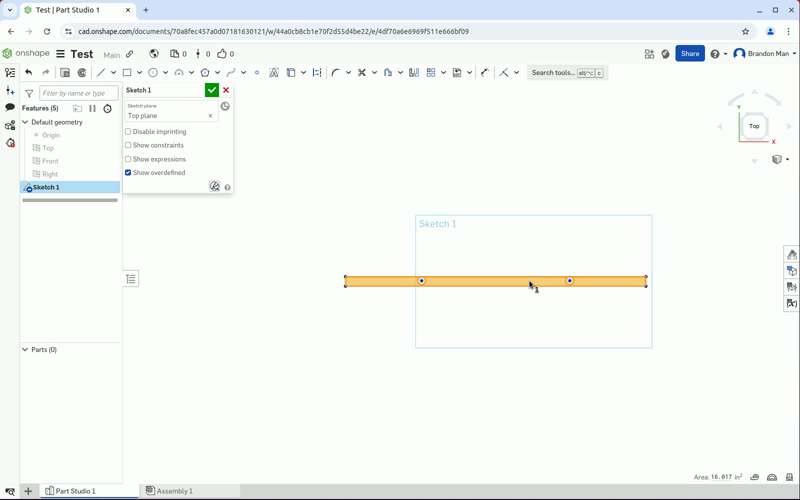
scroll(-6)
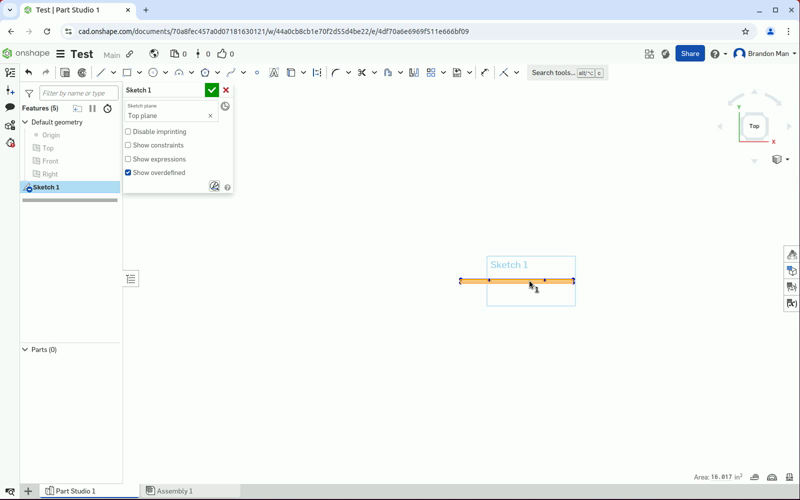
mouse_move(73, 352)
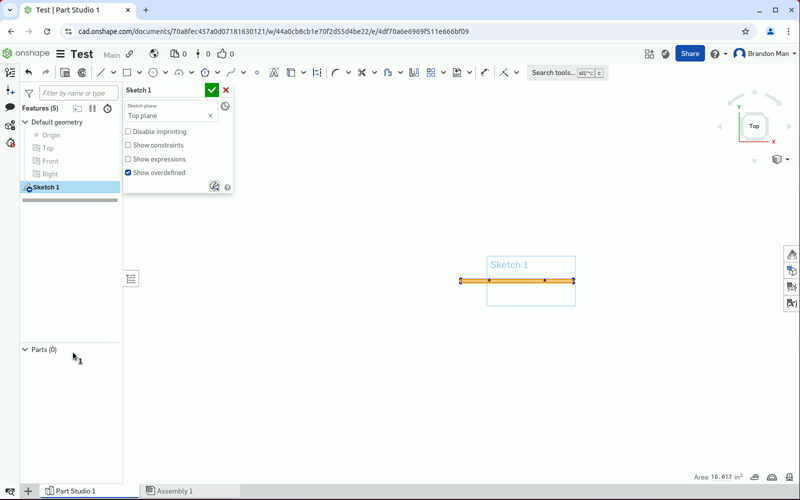
key(shift+y)
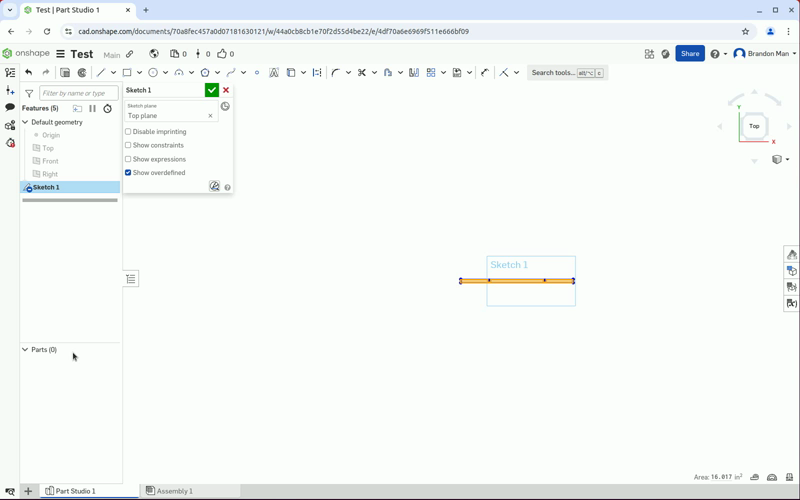
key(shift+e)
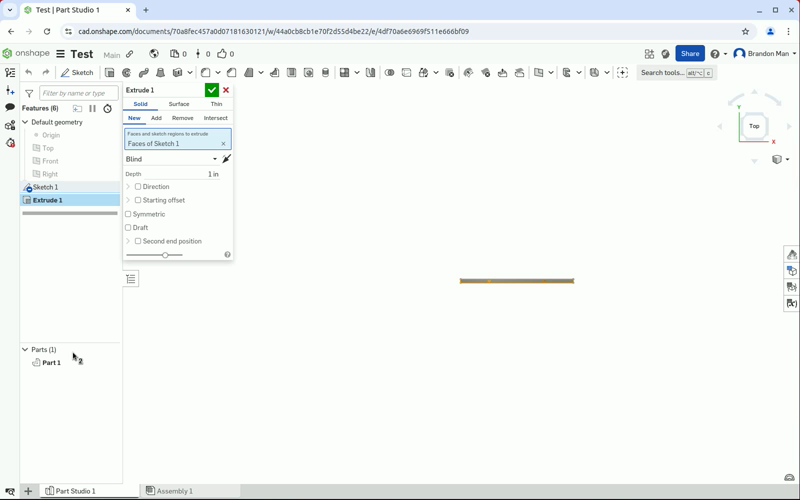
mouse_move(143, 106)
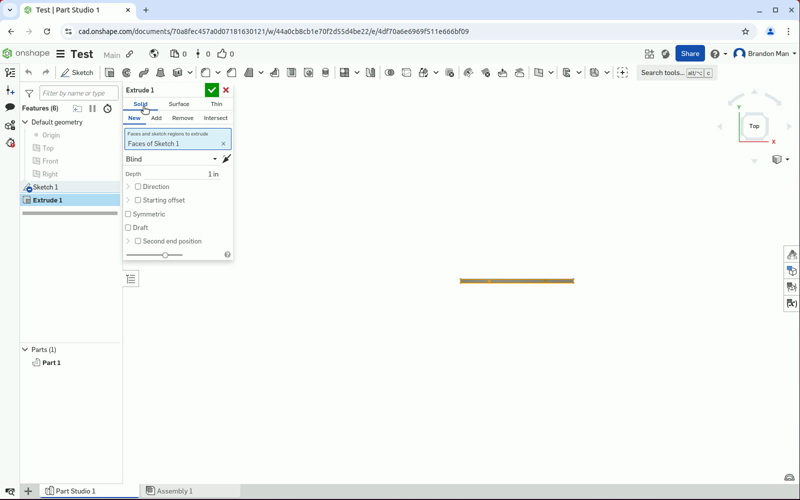
click(143, 106)
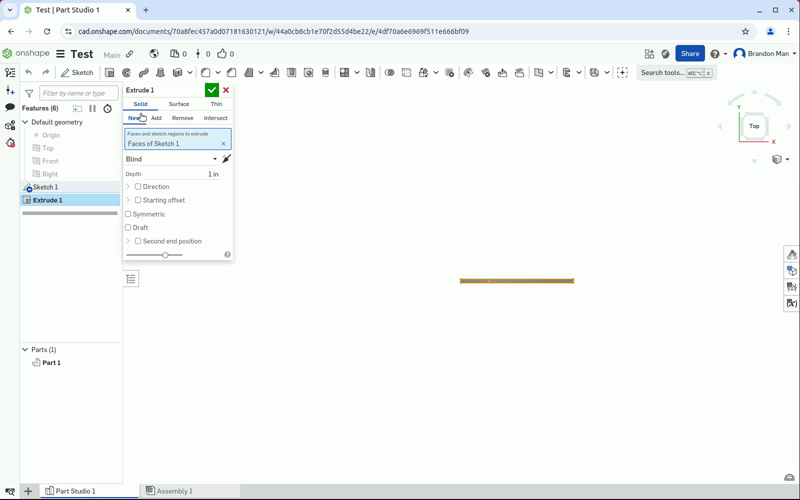
mouse_move(137, 120)
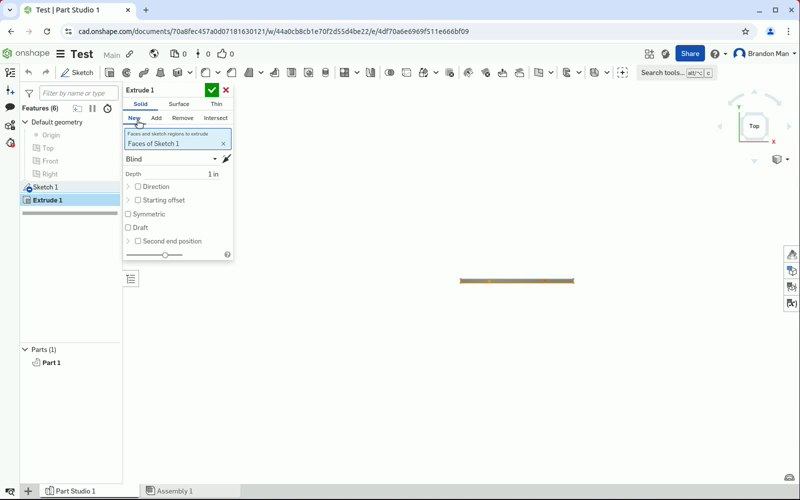
click(137, 120)
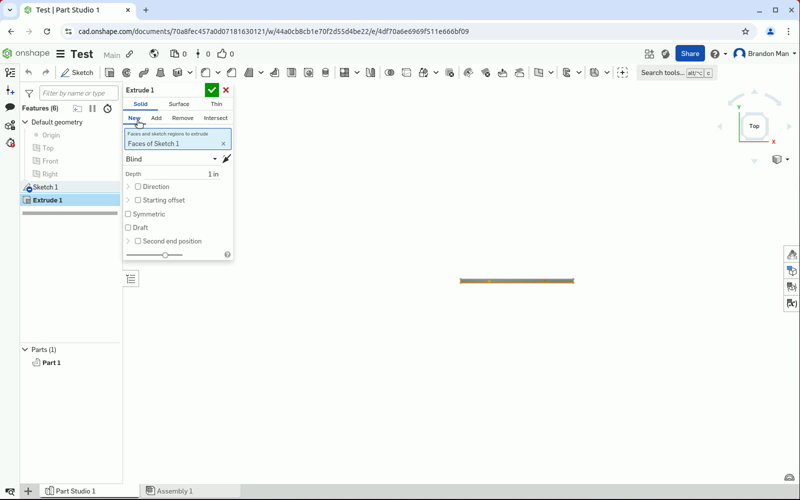
key(tab, 4)
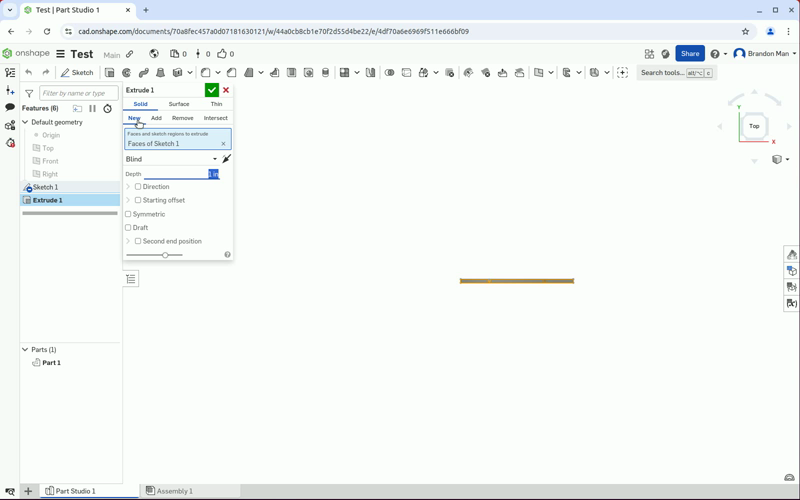
text(0.722)
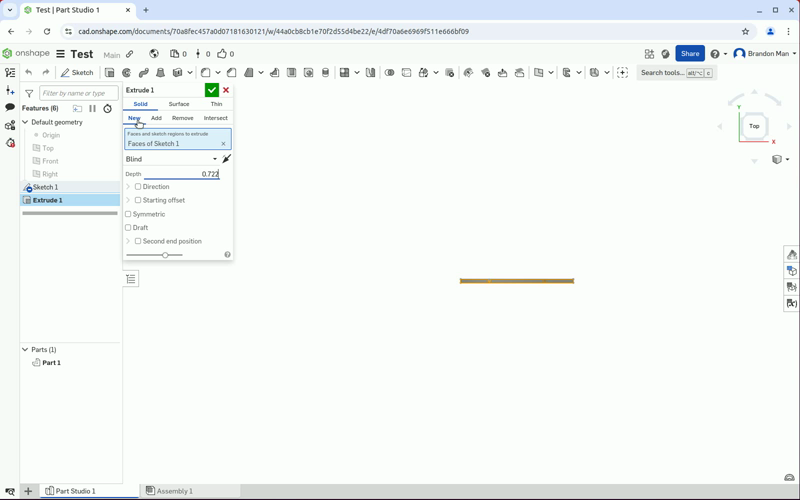
key(enter)
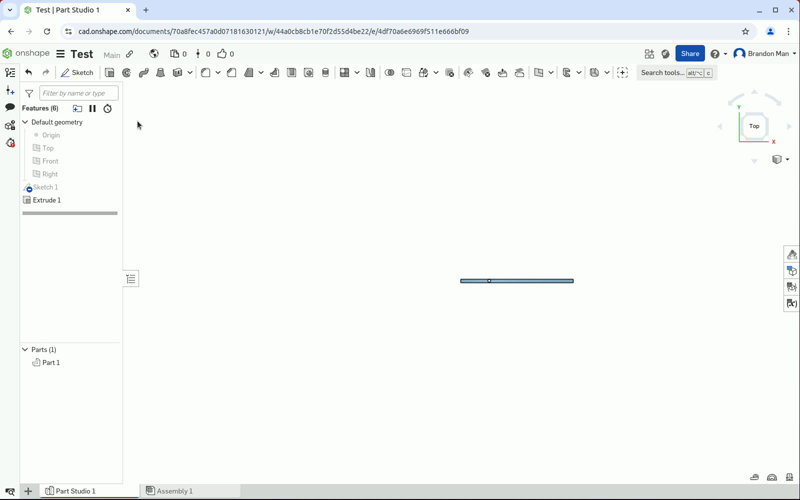
key(shift+h)
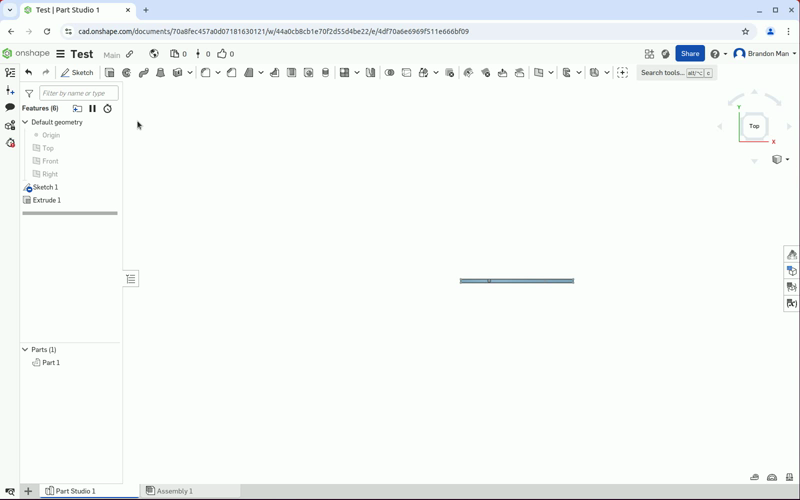
key(shift+h)
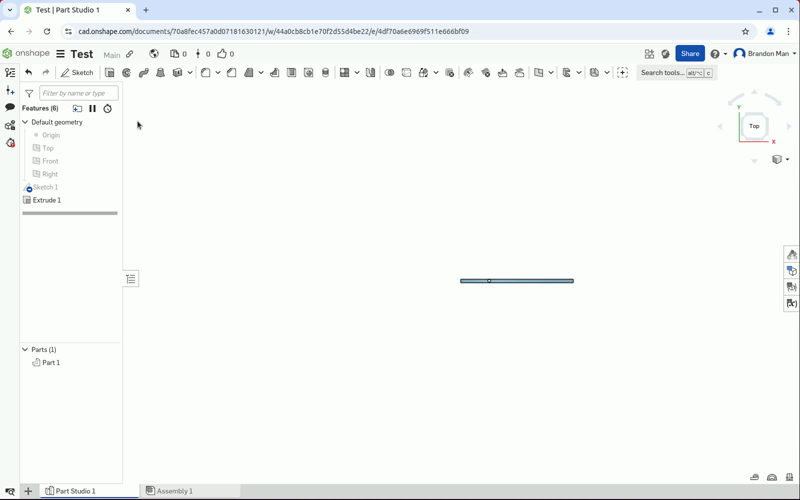
mouse_move(73, 189)
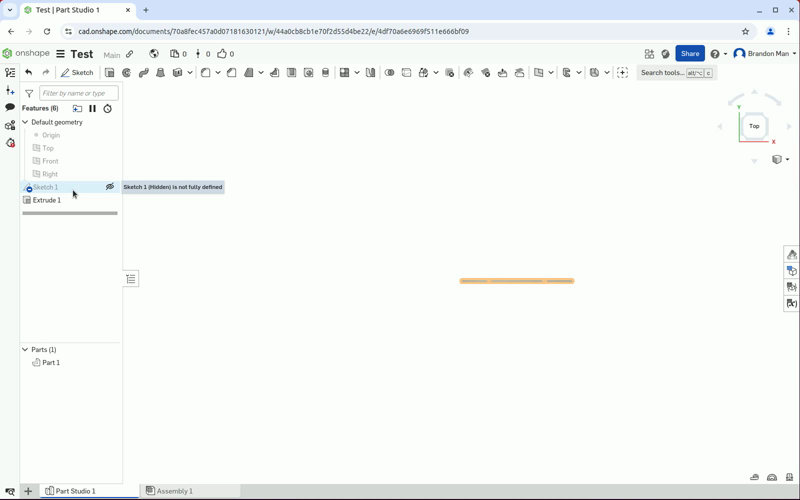
click(73, 189)
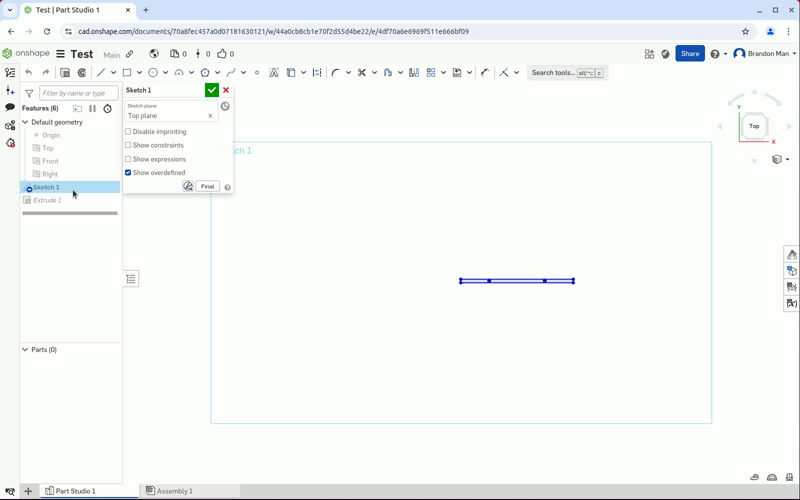
mouse_move(229, 92)
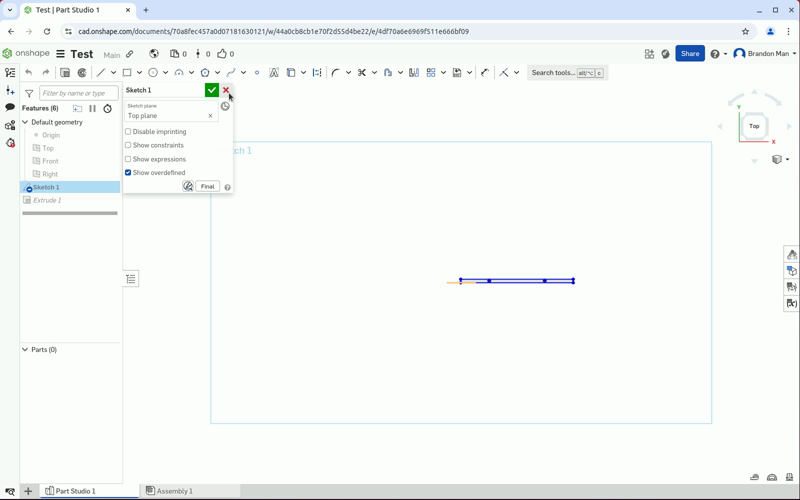
click(229, 92)
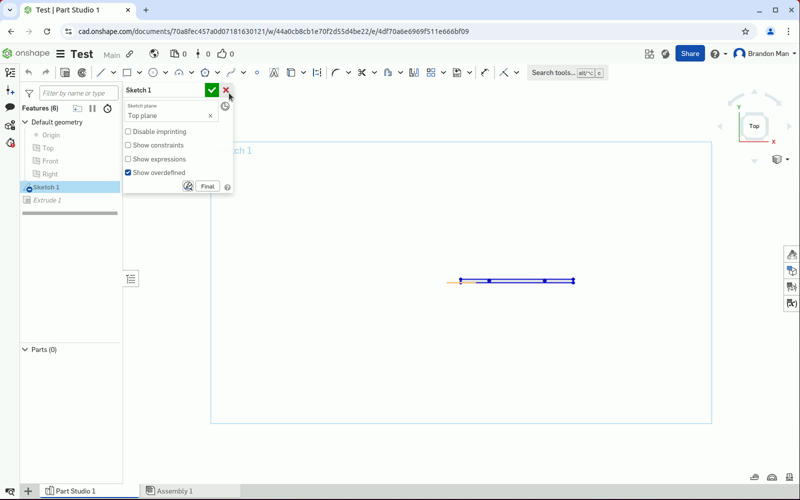
key(shift+s)
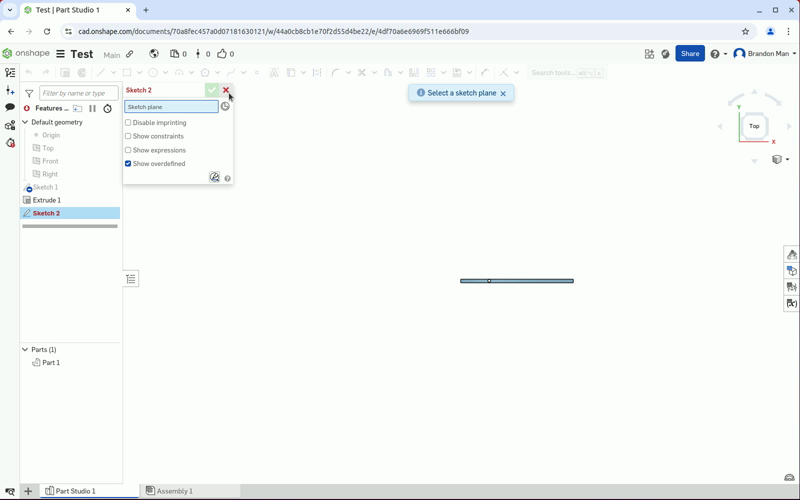
mouse_move(73, 150)
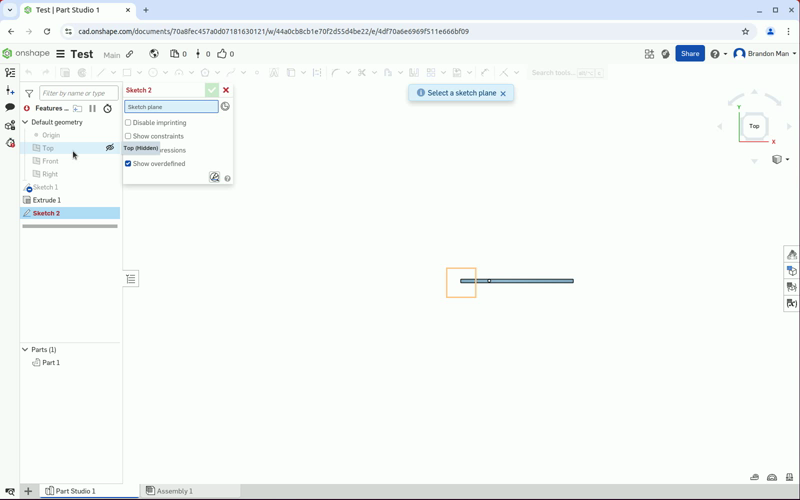
click(73, 150)
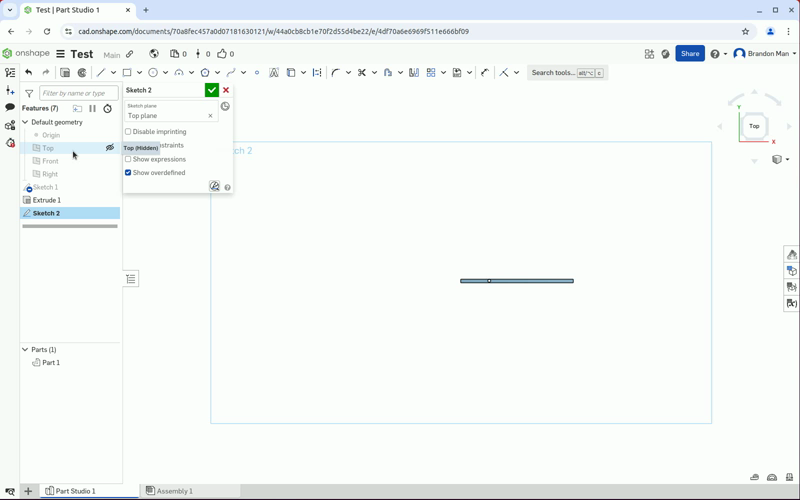
mouse_move(73, 352)
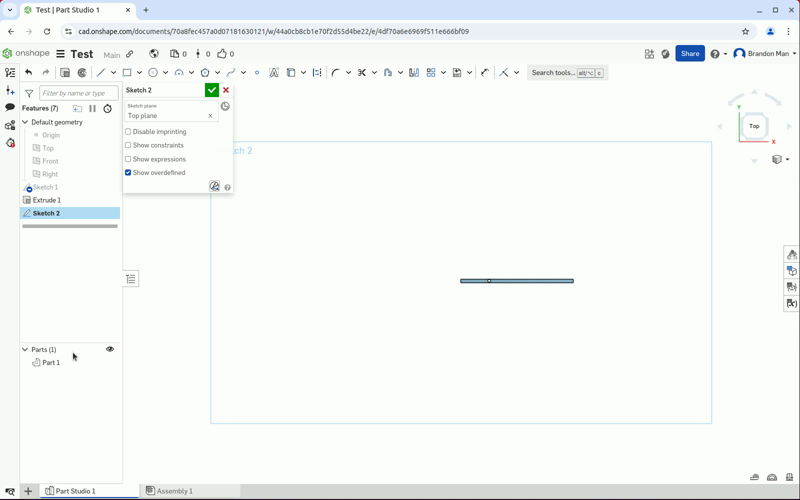
key(y)
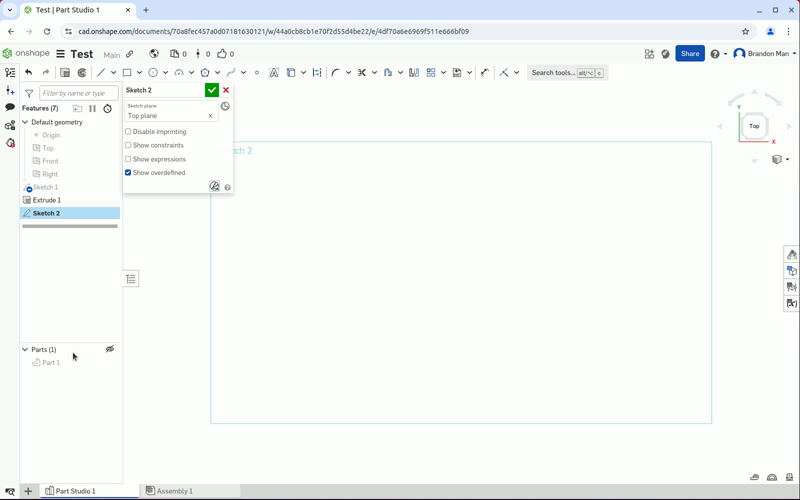
key(l)
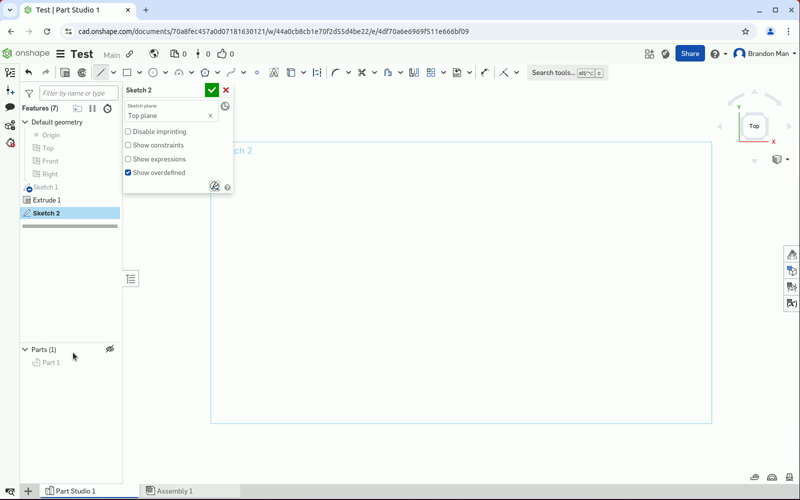
key_down(shift)
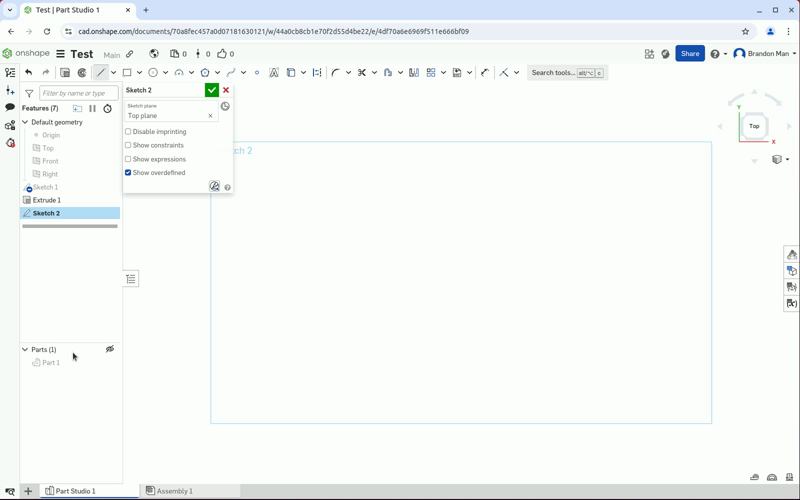
mouse_move(460, 290)
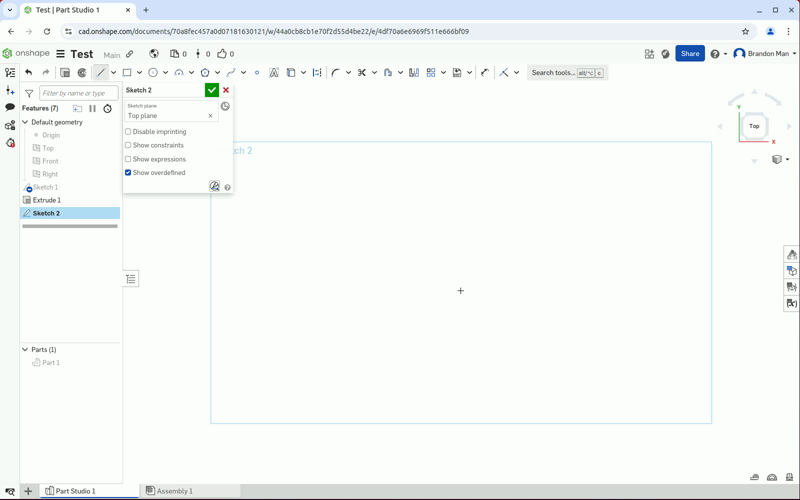
click(460, 290)
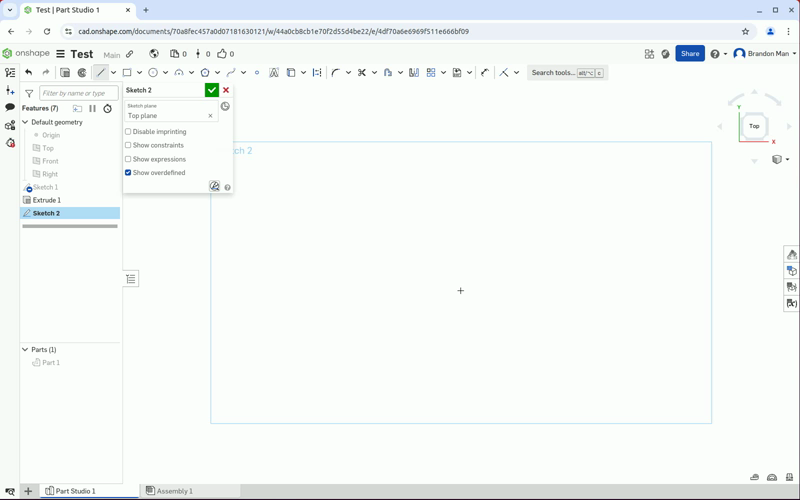
key_up(shift)
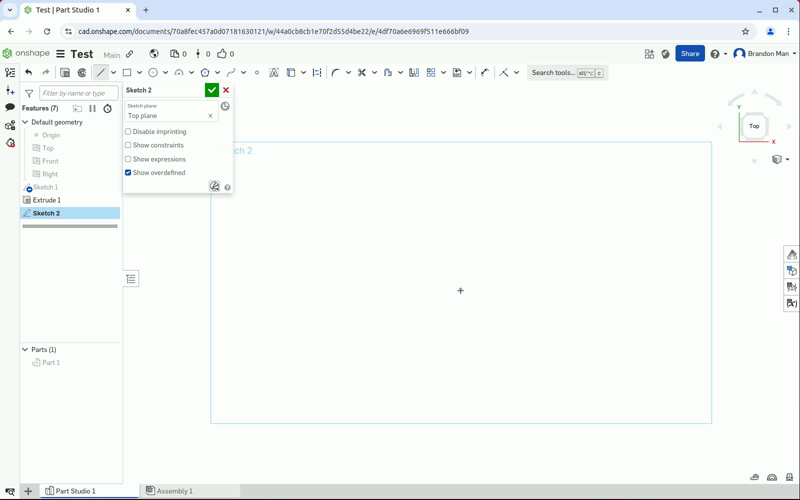
key_down(shift)
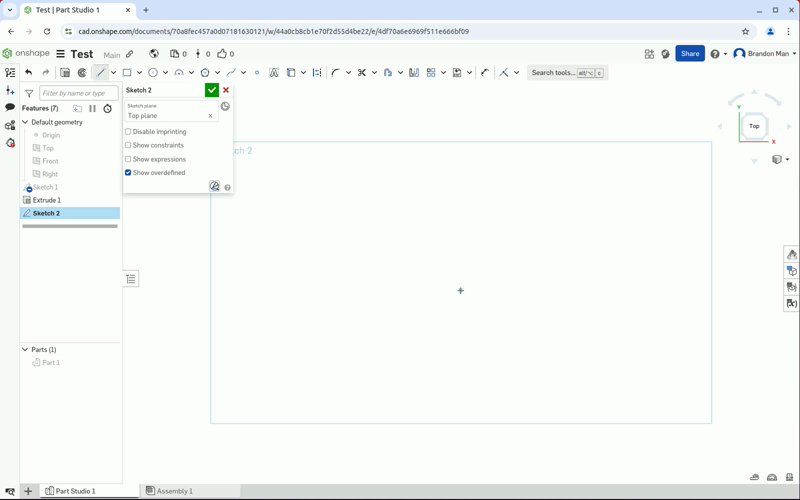
mouse_move(490, 290)
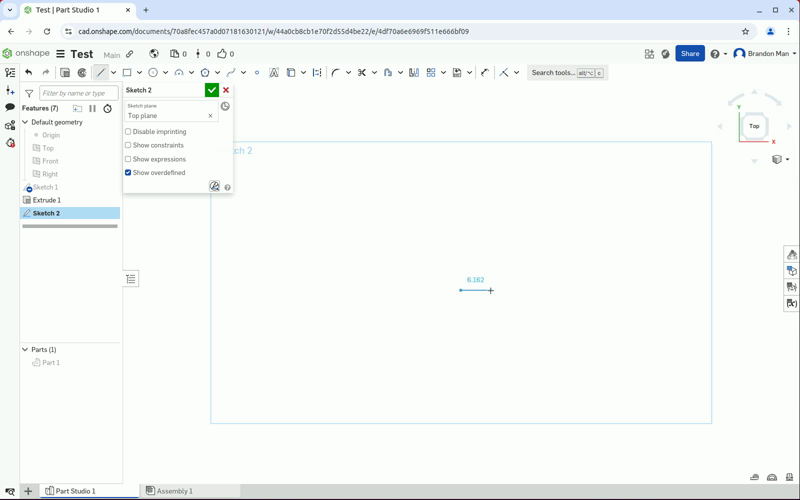
mouse_move(489, 290)
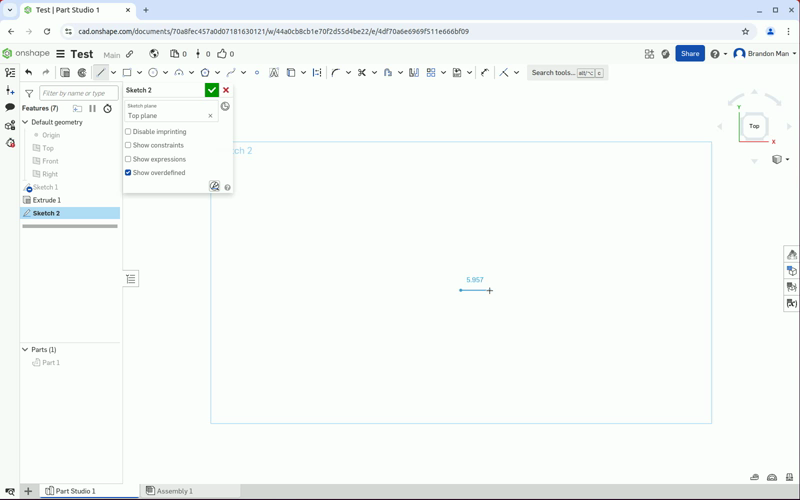
click(489, 290)
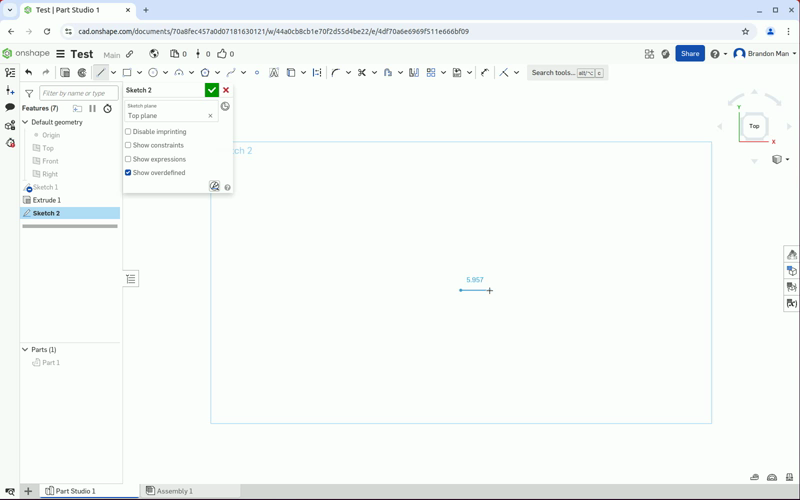
key_up(shift)
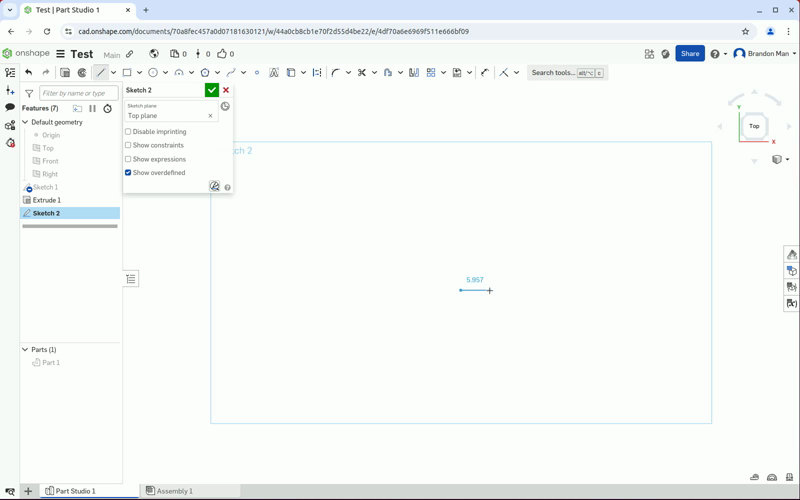
key_down(shift)
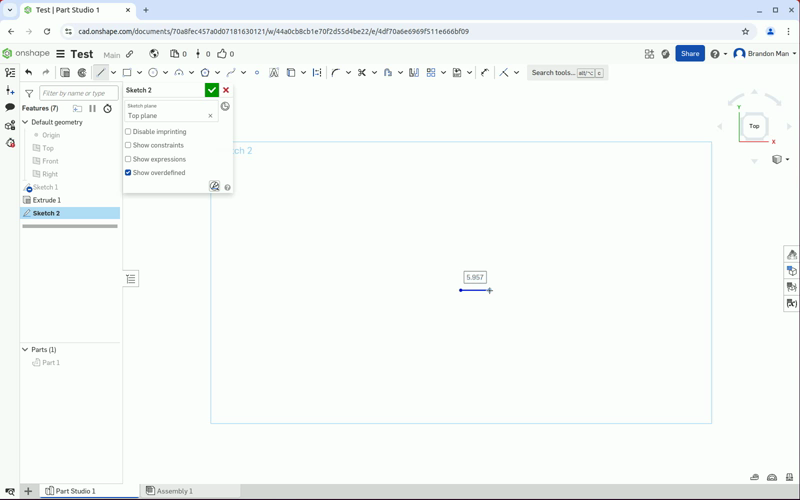
mouse_move(519, 290)
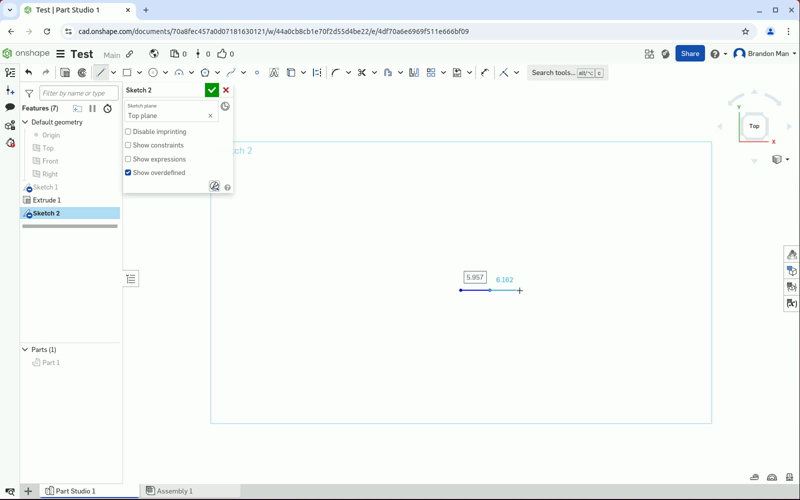
mouse_move(489, 286)
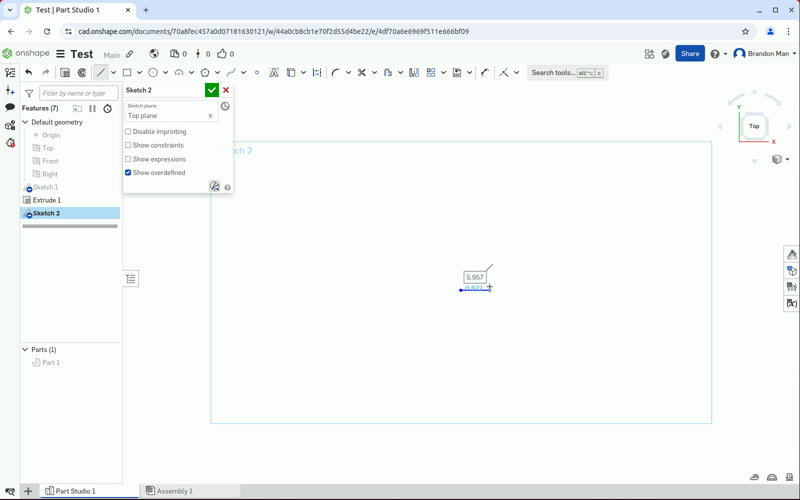
scroll(6)
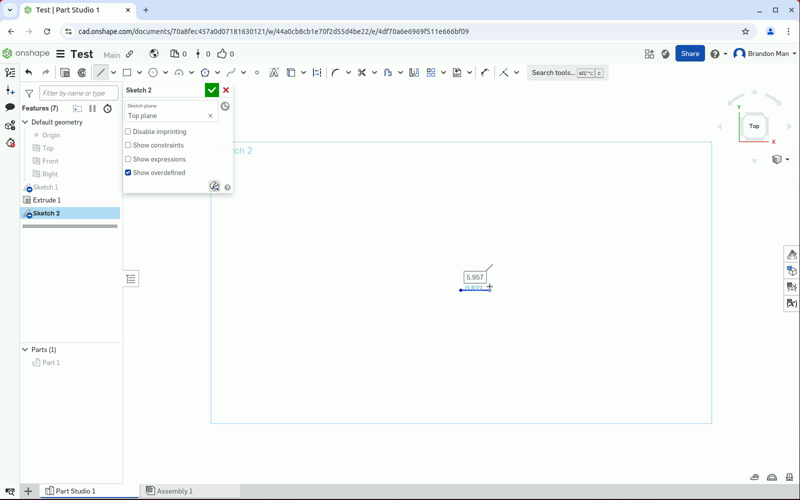
scroll(6)
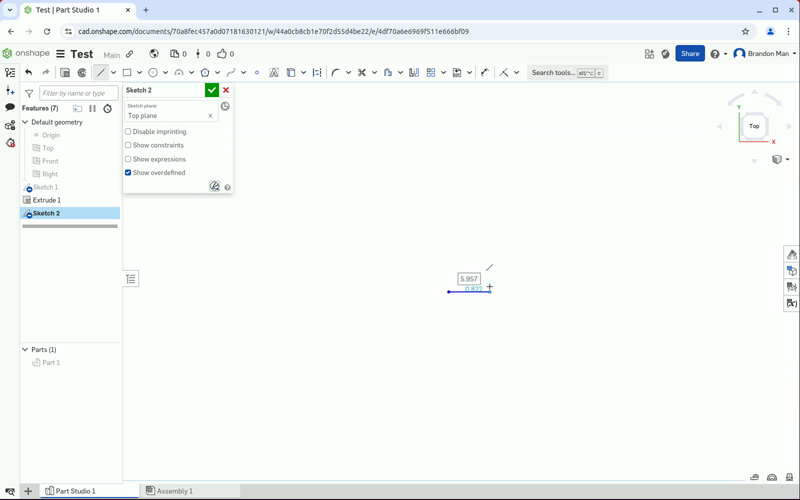
scroll(6)
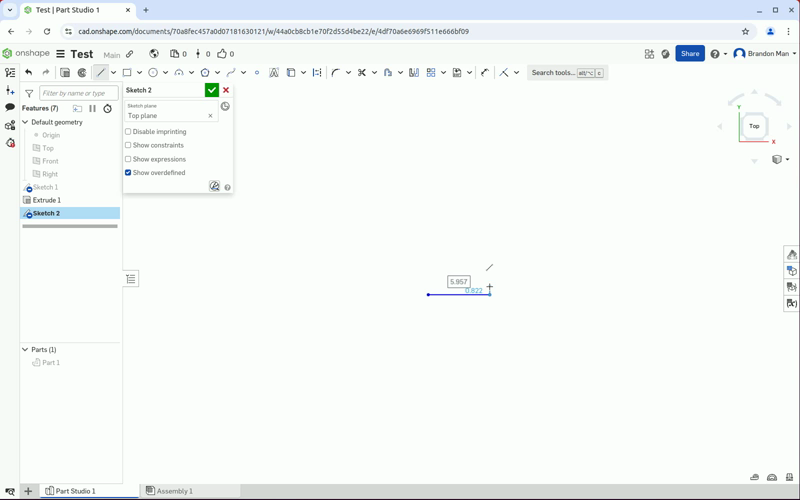
scroll(6)
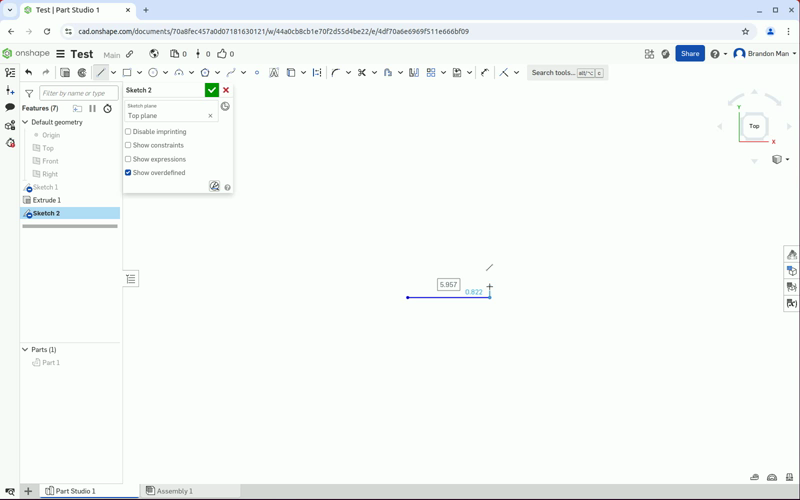
scroll(6)
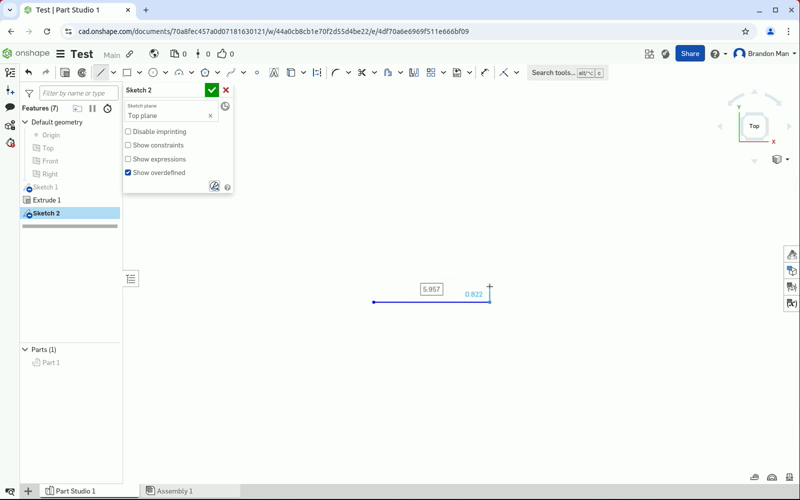
scroll(6)
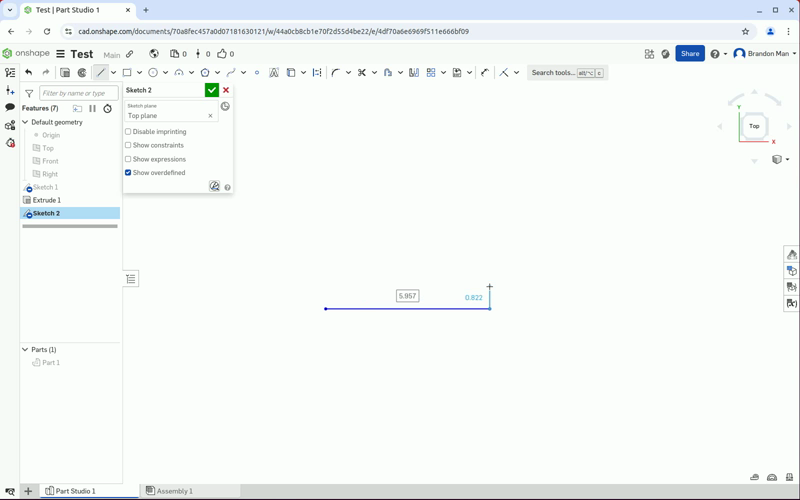
scroll(6)
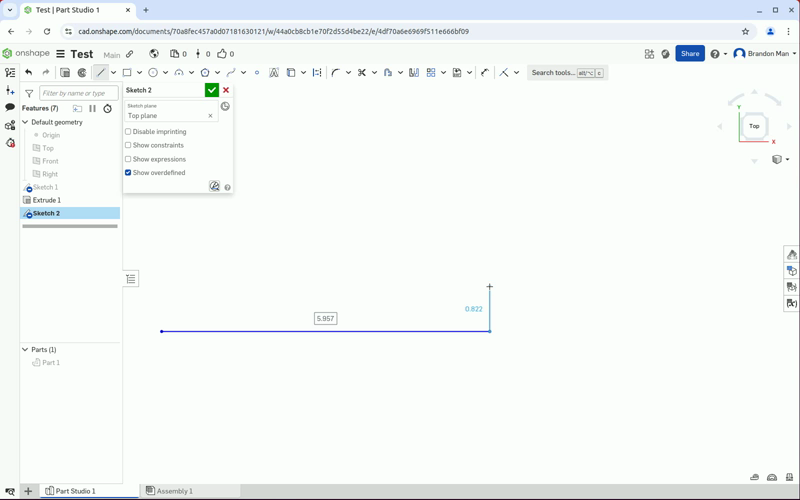
click(489, 286)
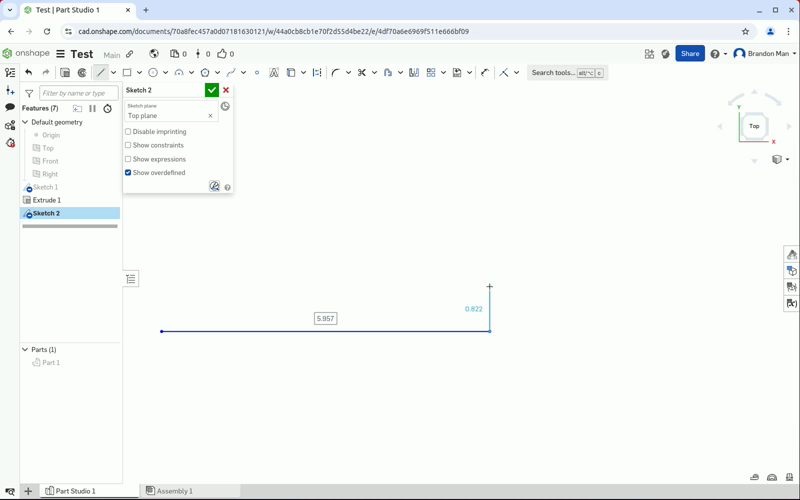
scroll(-6)
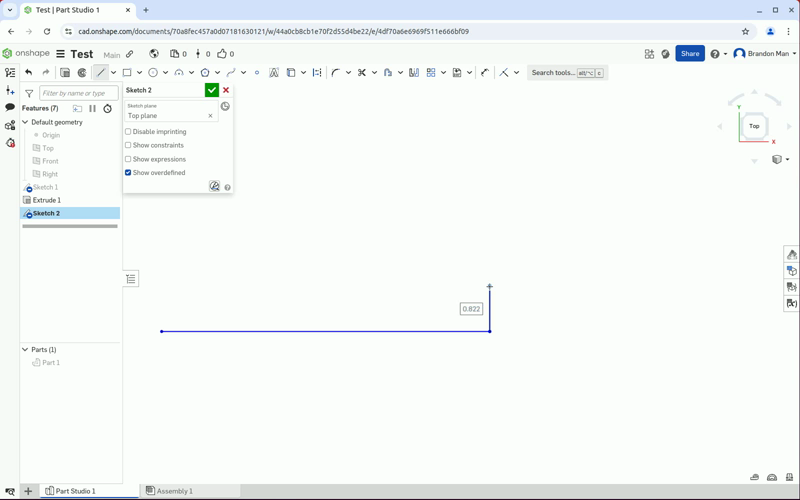
scroll(-6)
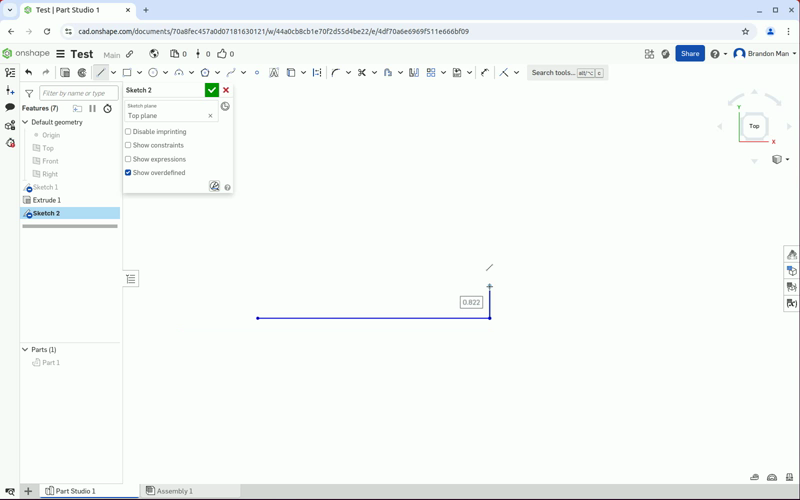
scroll(-6)
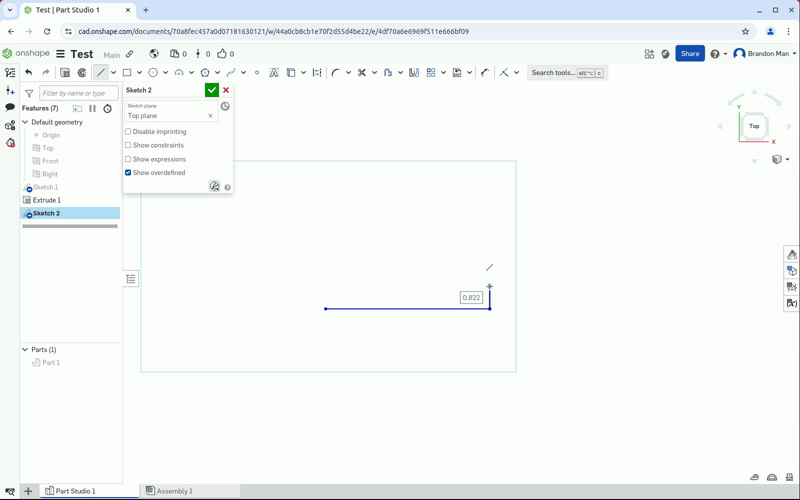
scroll(-6)
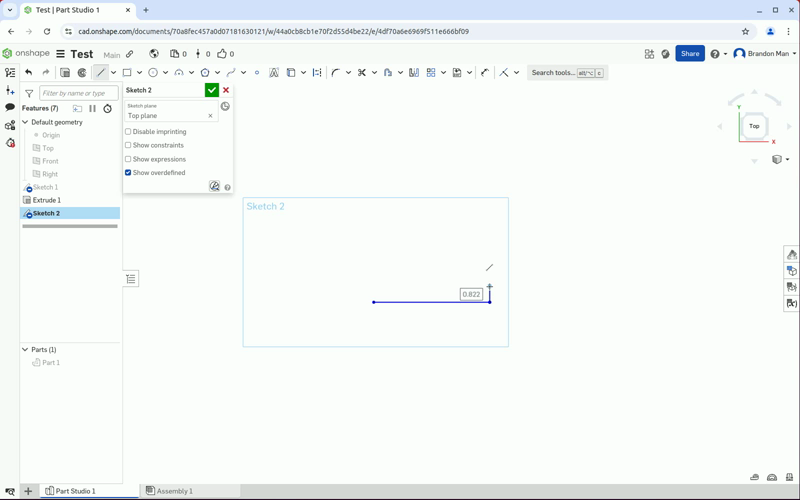
scroll(-6)
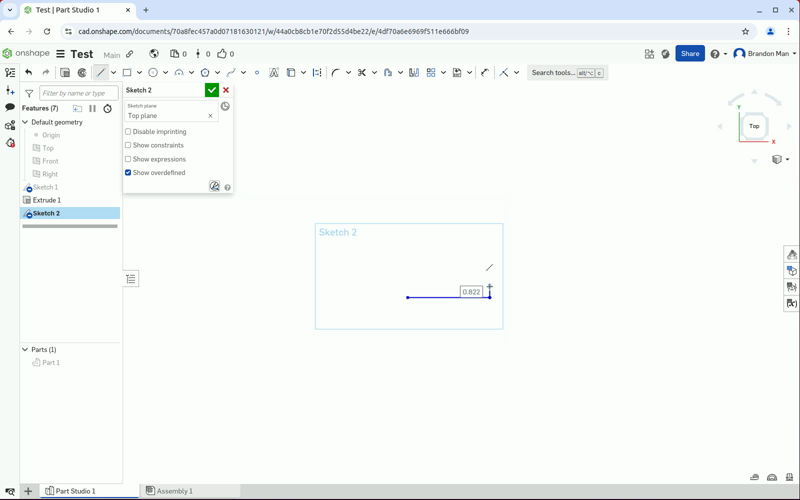
scroll(-6)
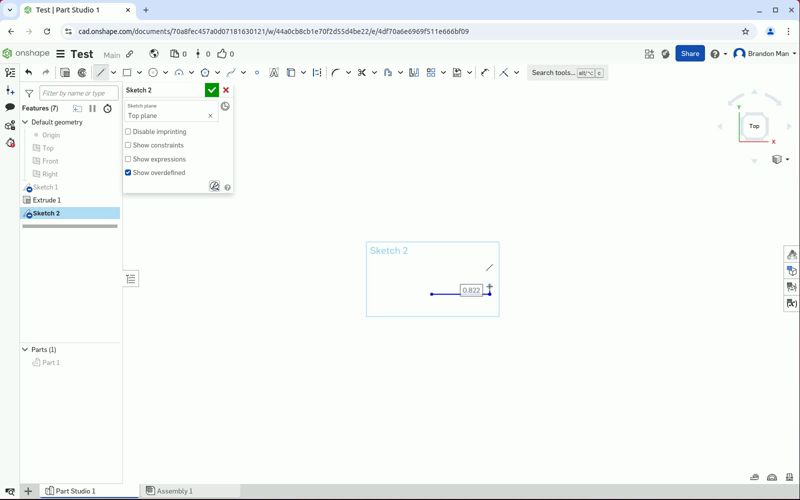
scroll(-6)
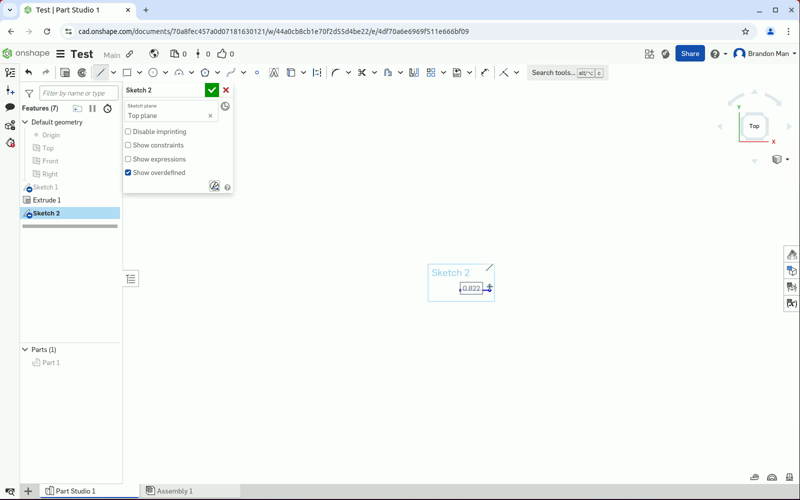
key_up(shift)
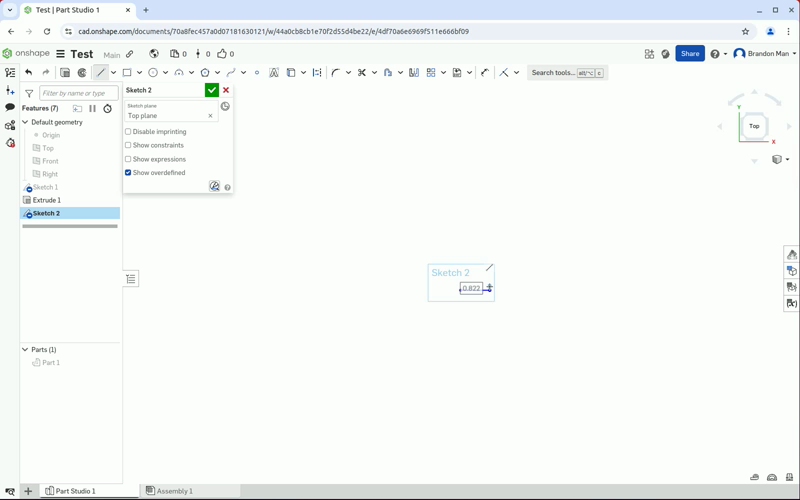
key_down(shift)
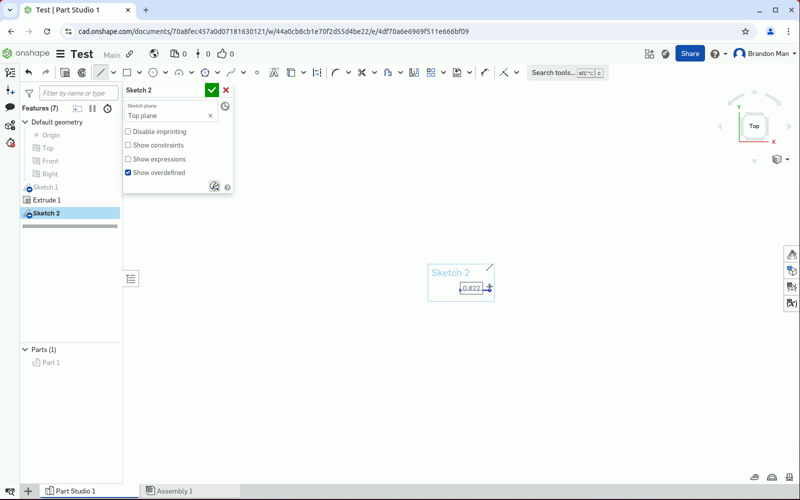
mouse_move(519, 286)
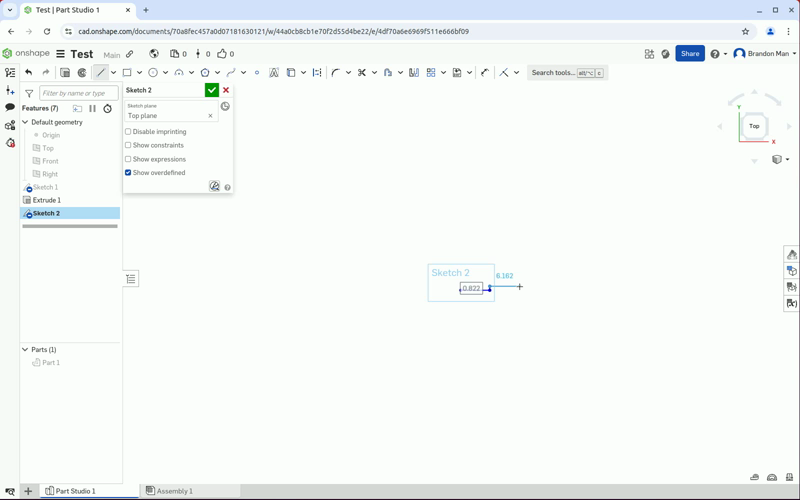
mouse_move(460, 286)
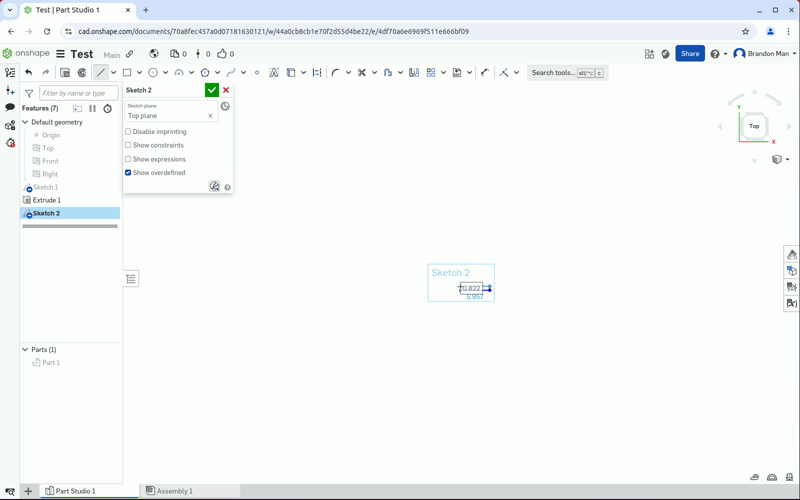
scroll(6)
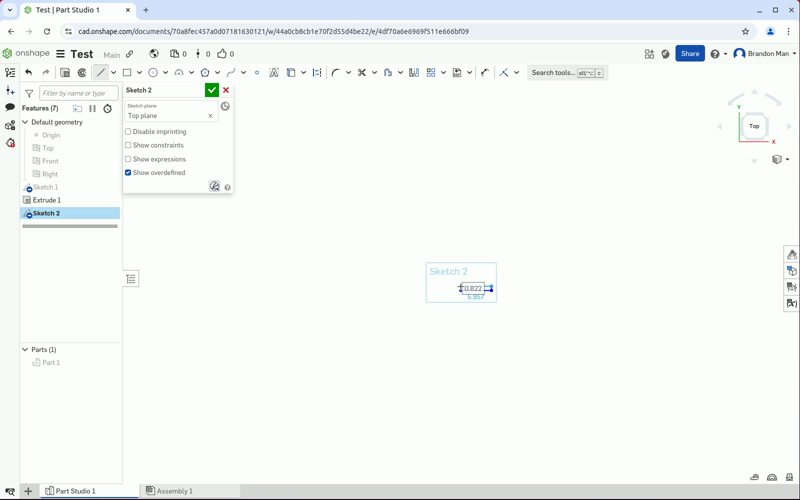
scroll(6)
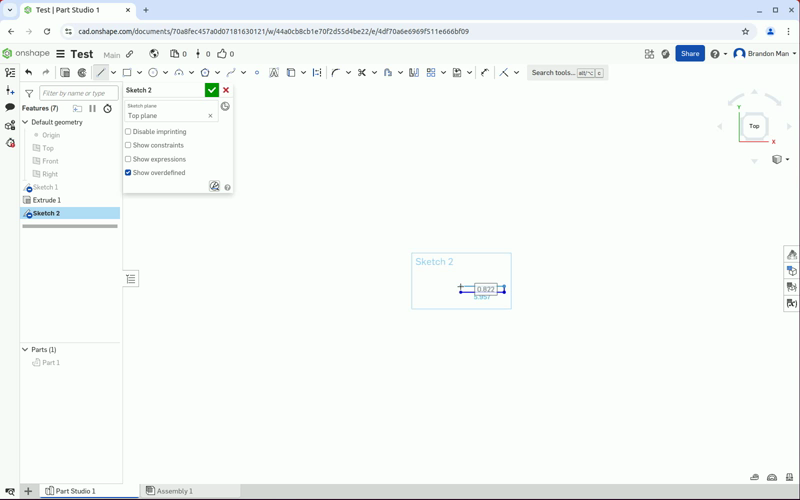
scroll(6)
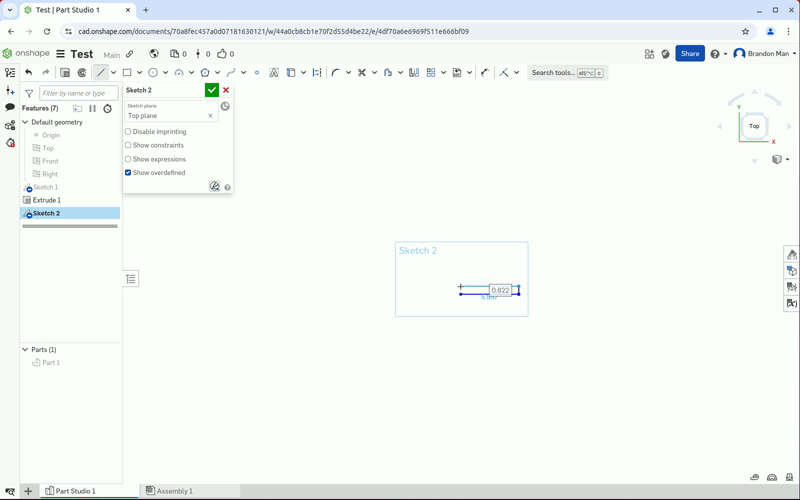
scroll(6)
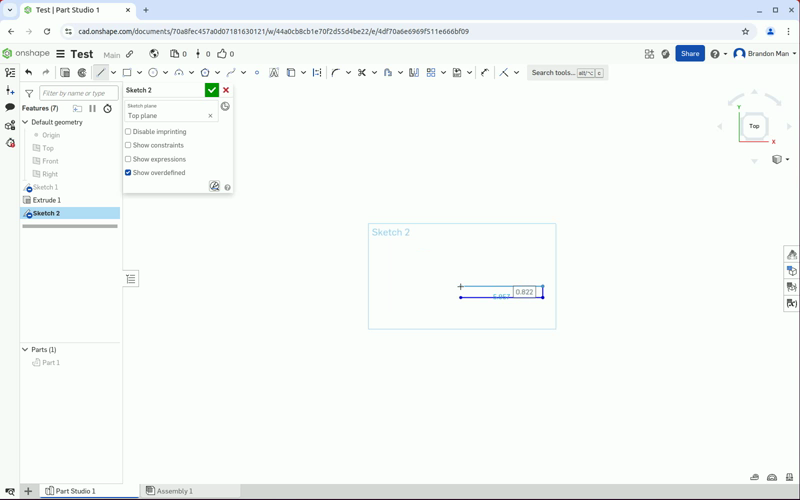
scroll(6)
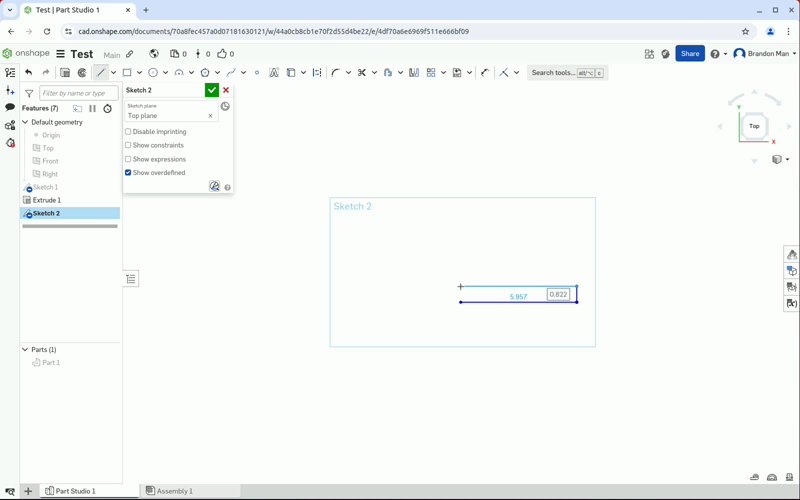
scroll(6)
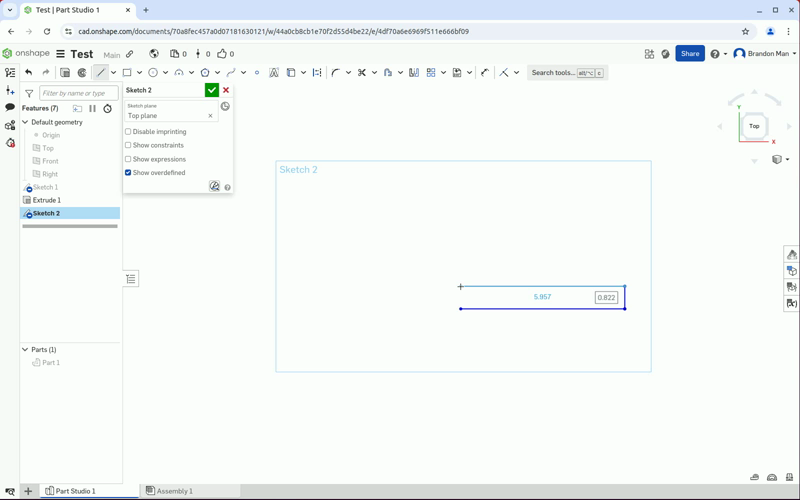
scroll(6)
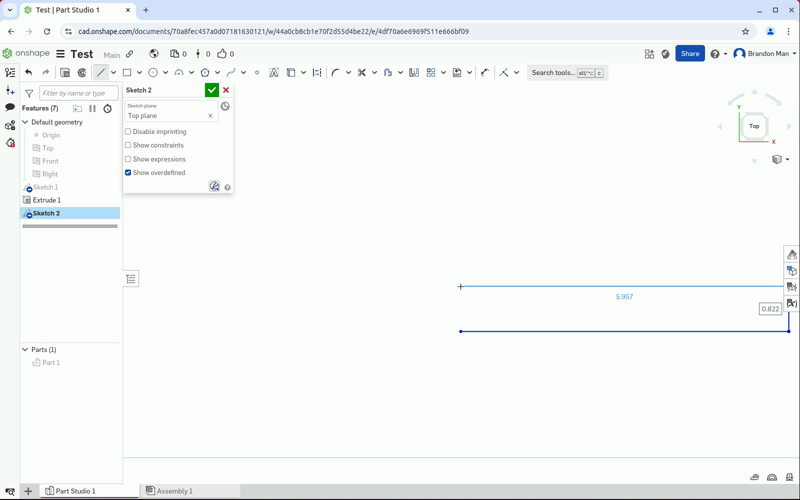
click(460, 286)
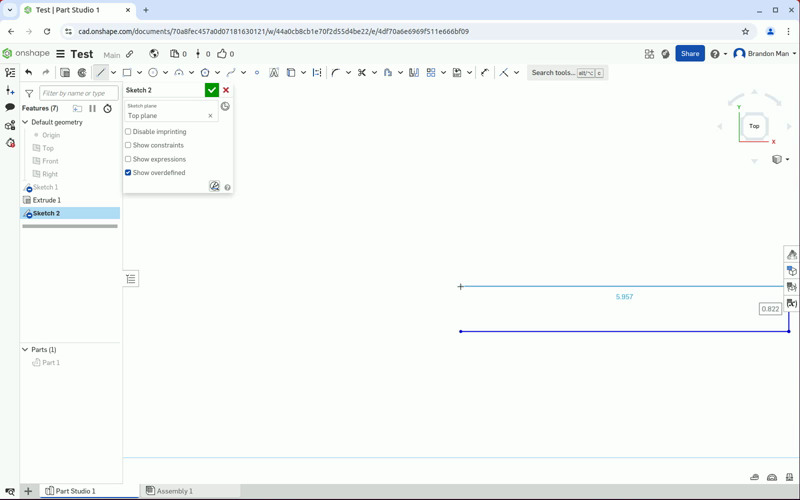
scroll(-6)
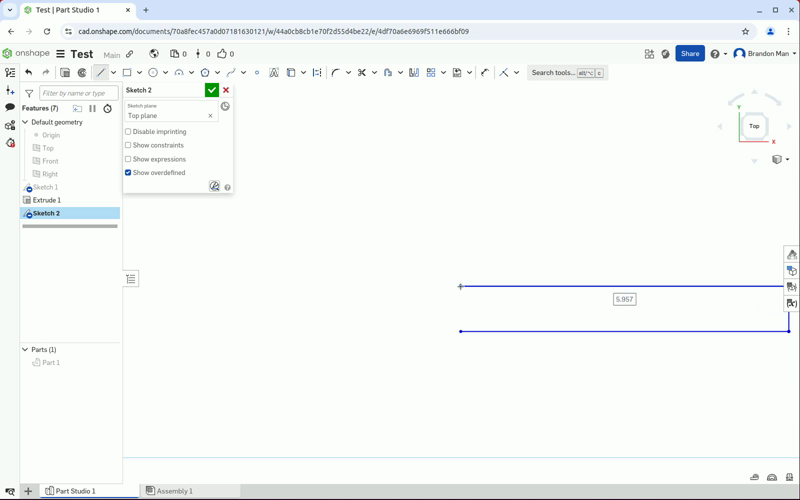
scroll(-6)
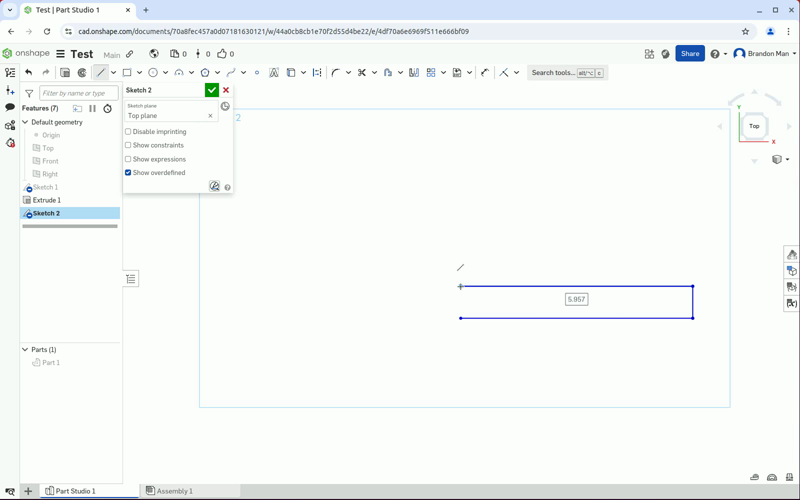
scroll(-6)
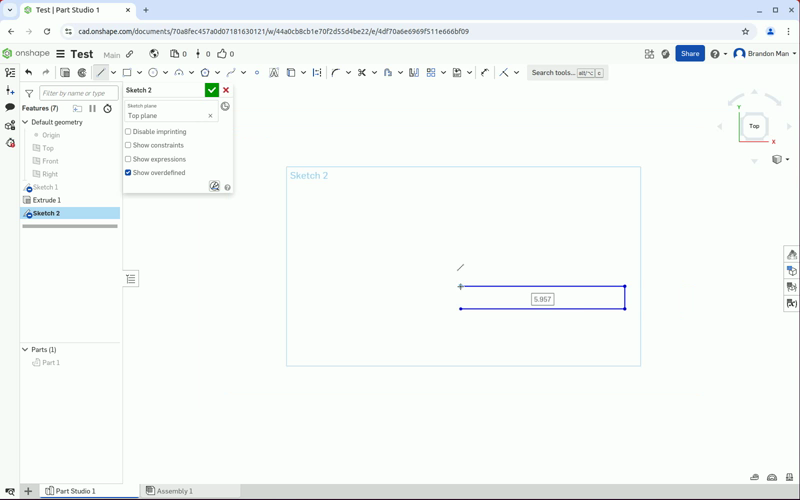
scroll(-6)
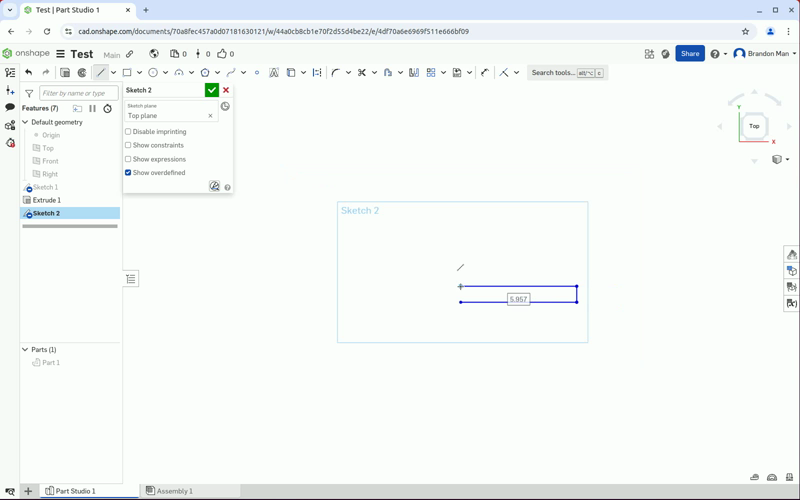
scroll(-6)
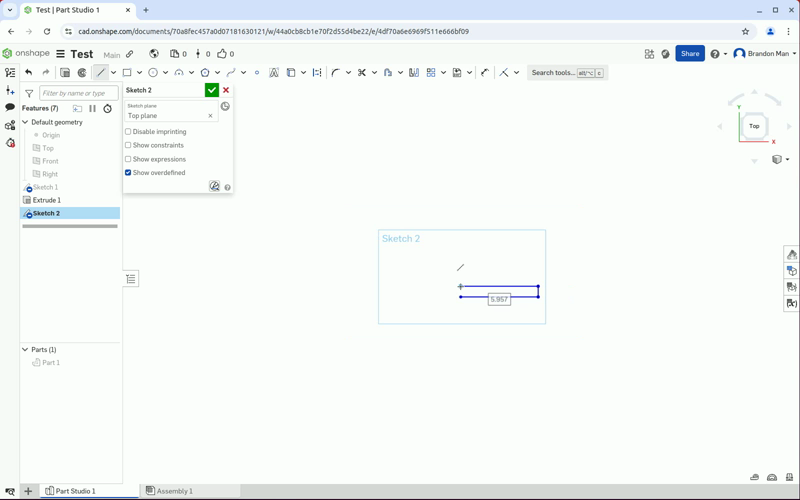
scroll(-6)
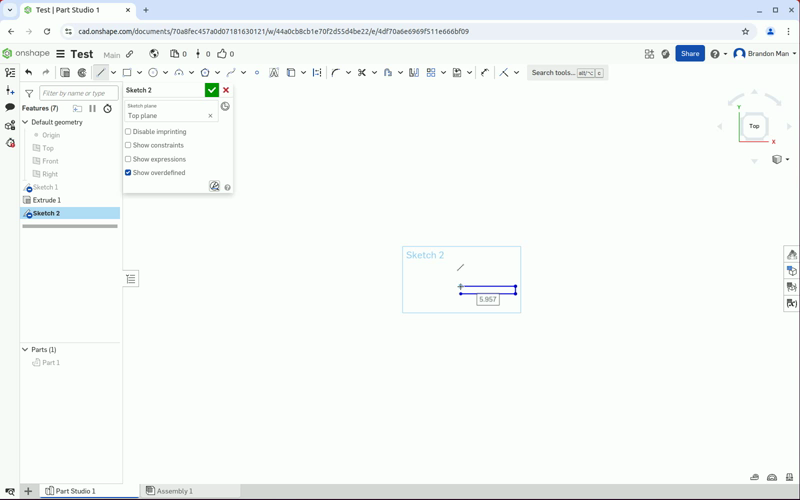
scroll(-6)
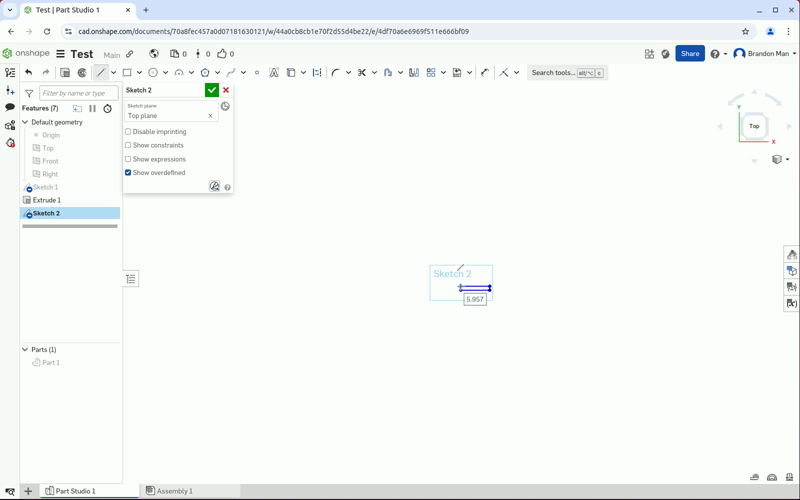
key_up(shift)
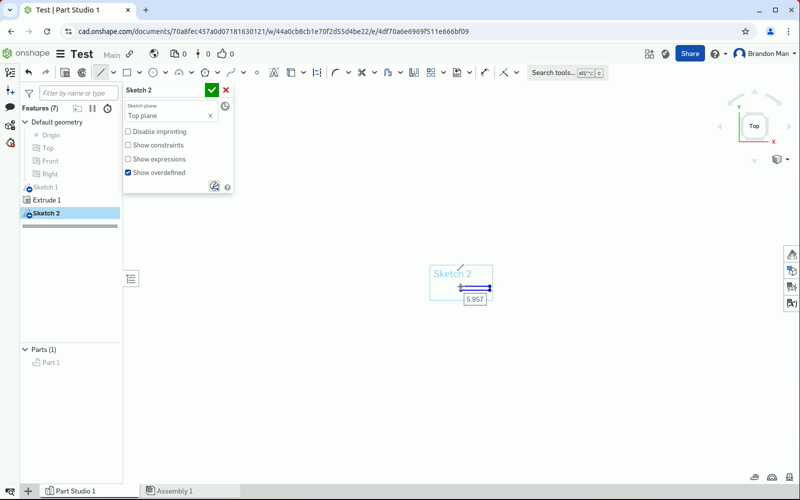
mouse_move(490, 286)
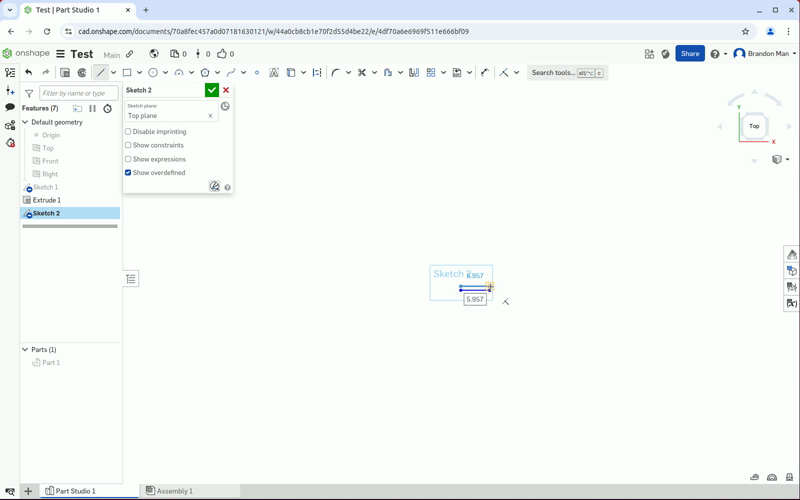
key_down(shift)
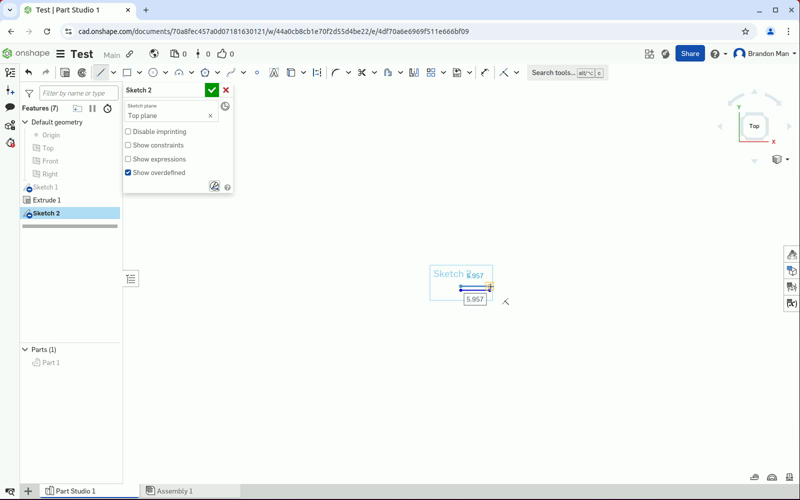
mouse_move(460, 290)
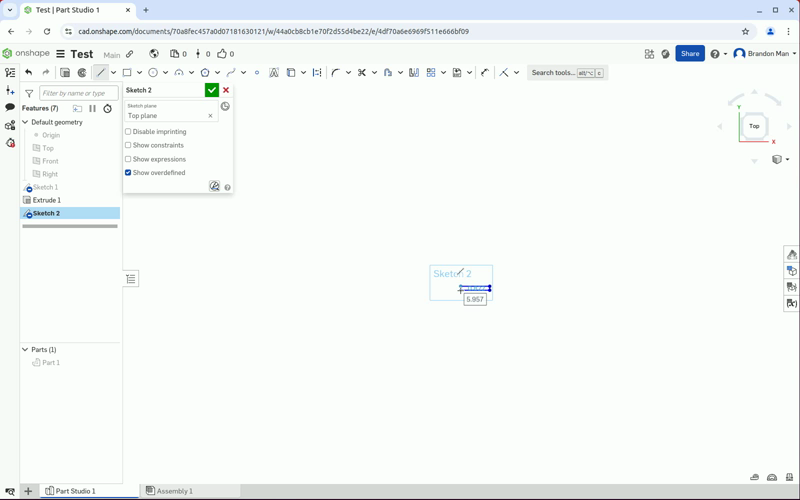
scroll(6)
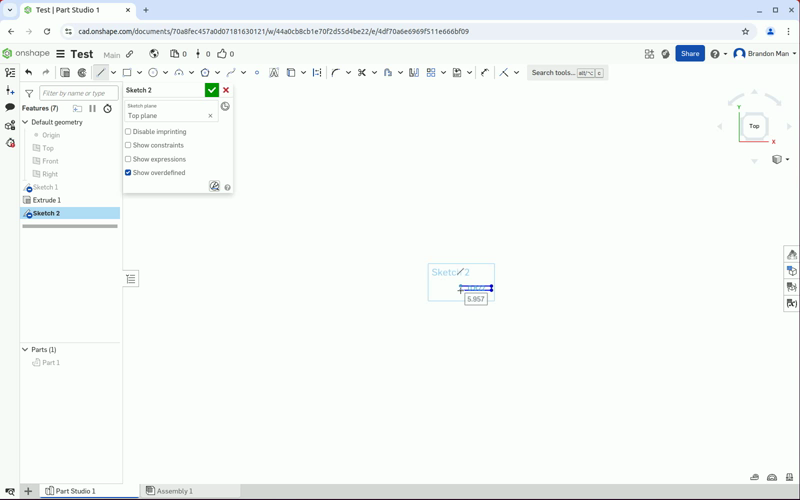
scroll(6)
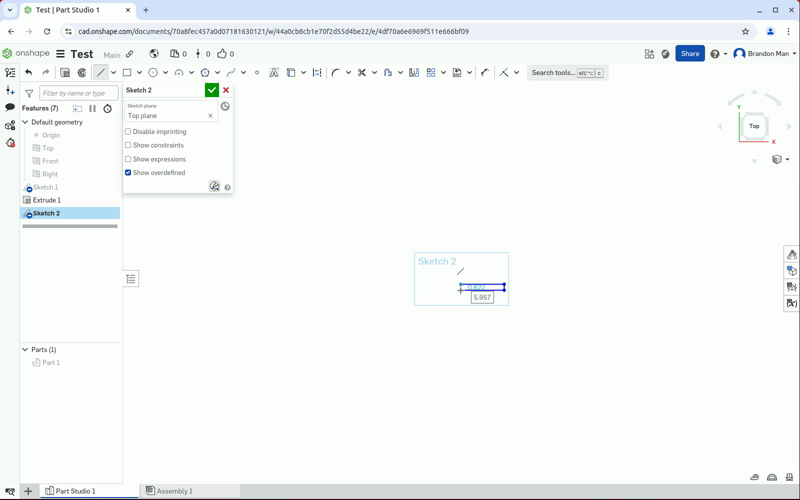
scroll(6)
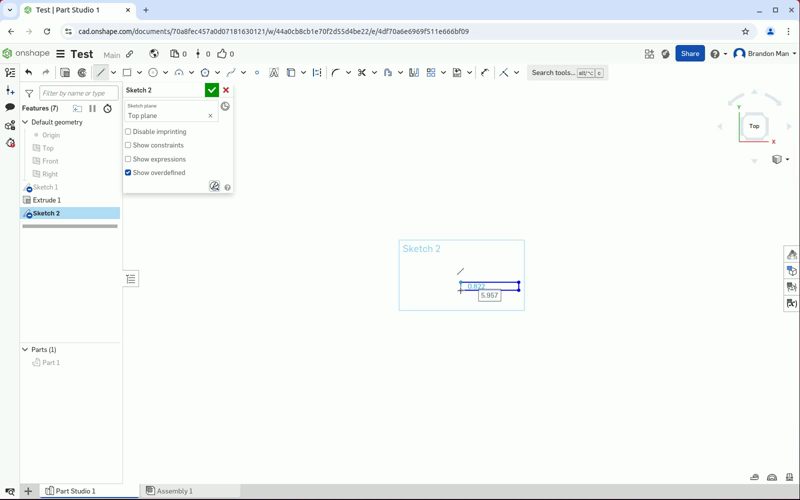
scroll(6)
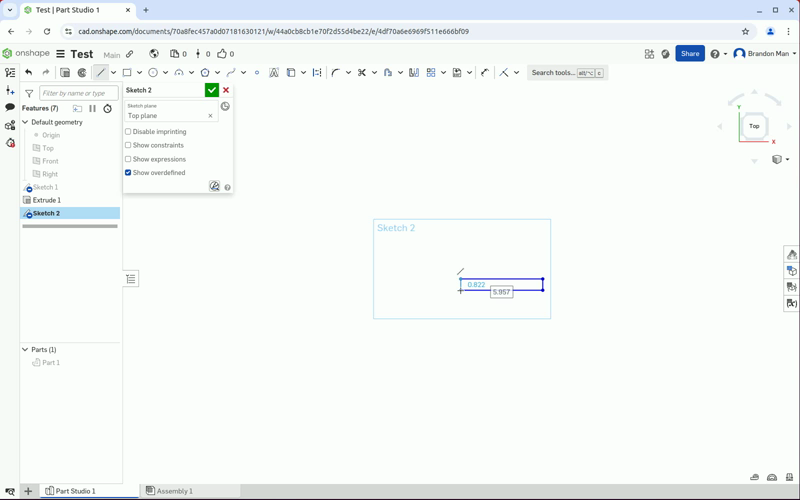
scroll(6)
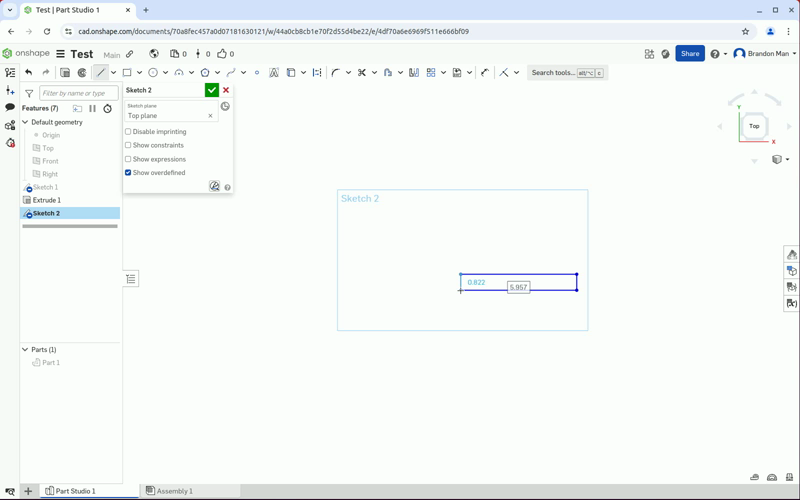
scroll(6)
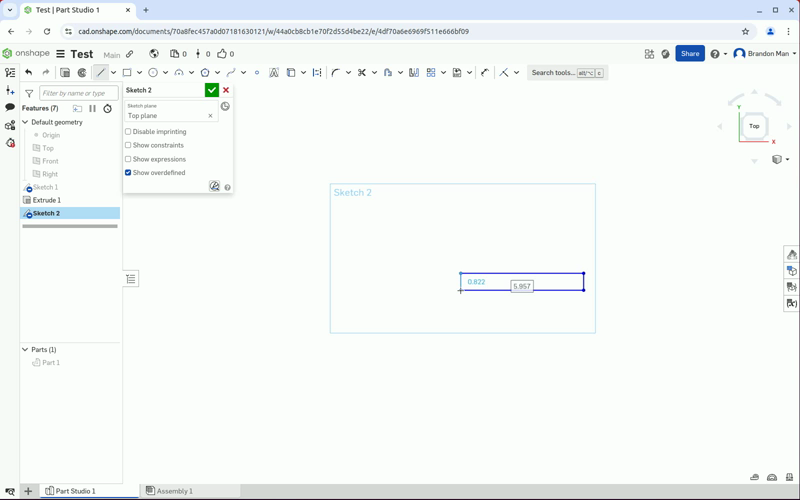
scroll(6)
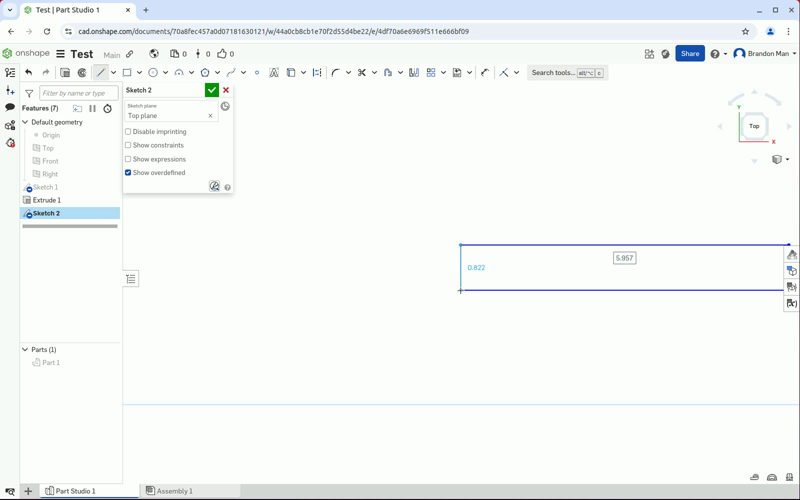
key_up(shift)
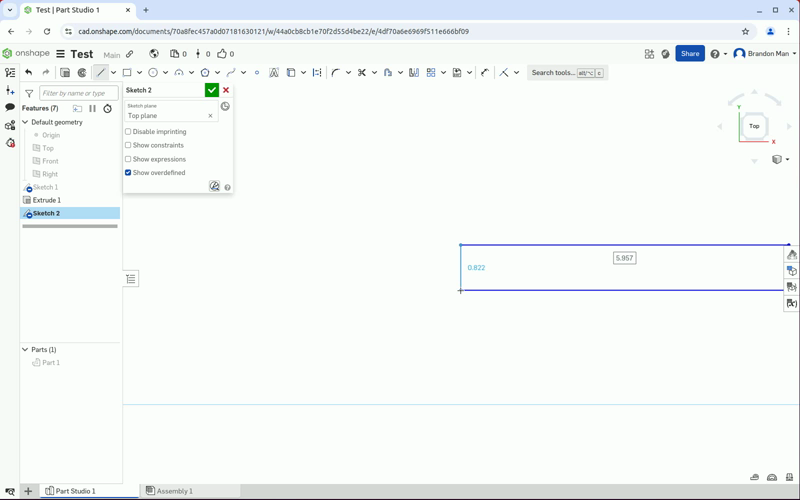
click(460, 290)
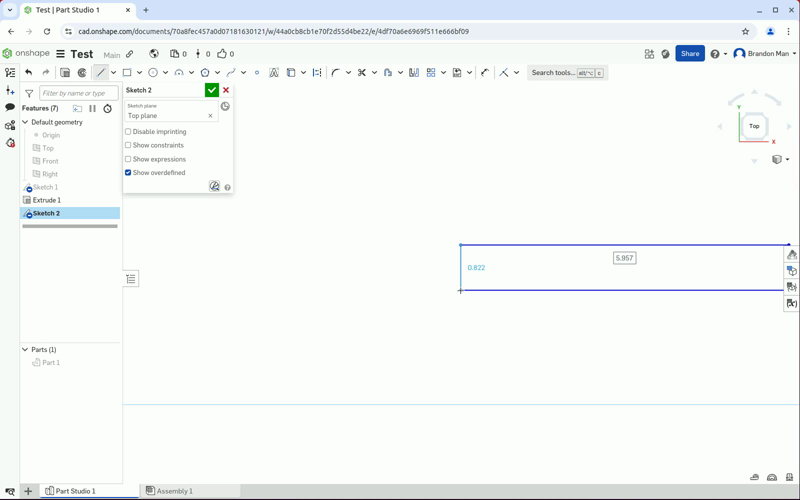
scroll(-6)
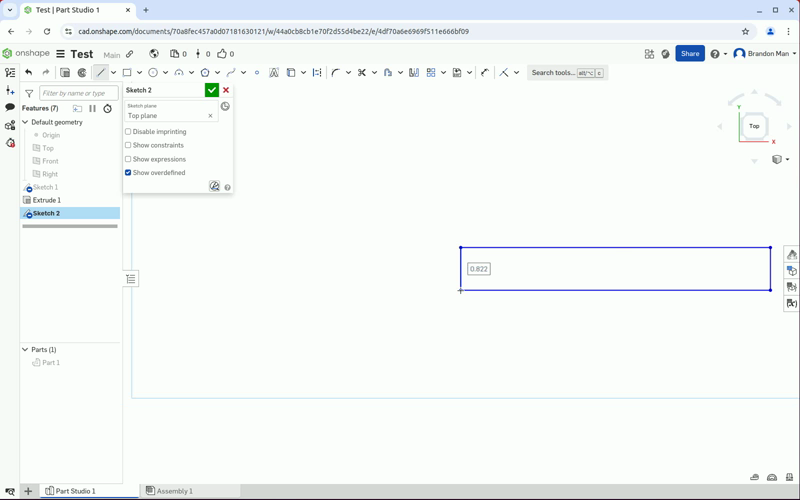
scroll(-6)
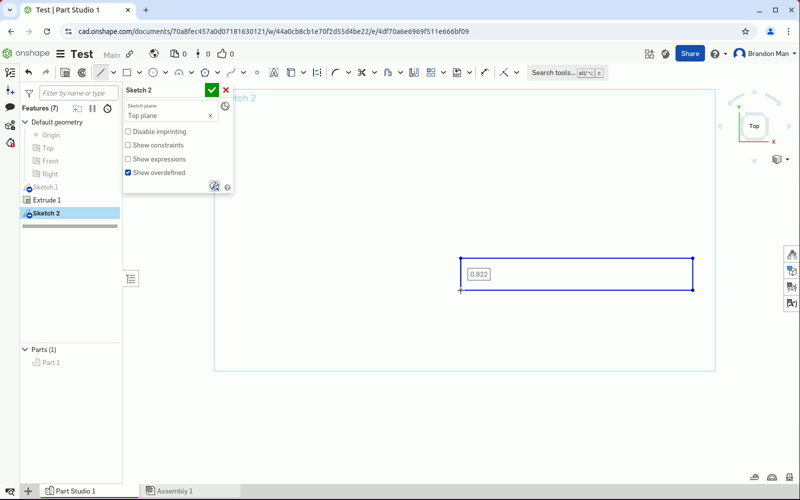
scroll(-6)
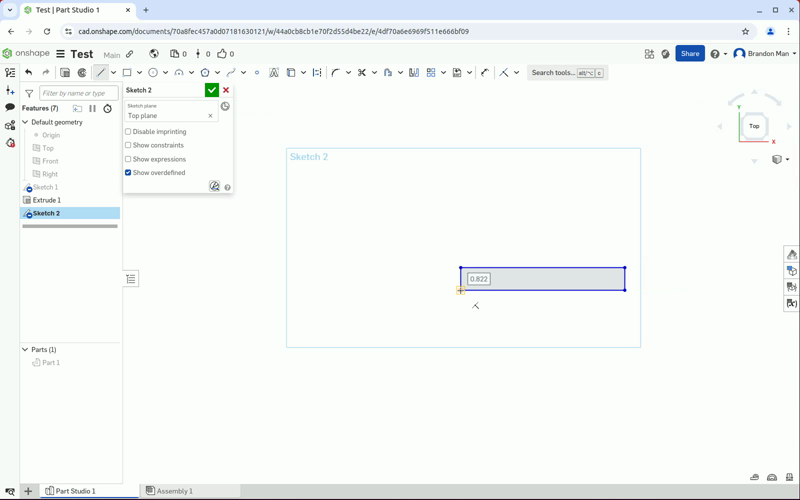
scroll(-6)
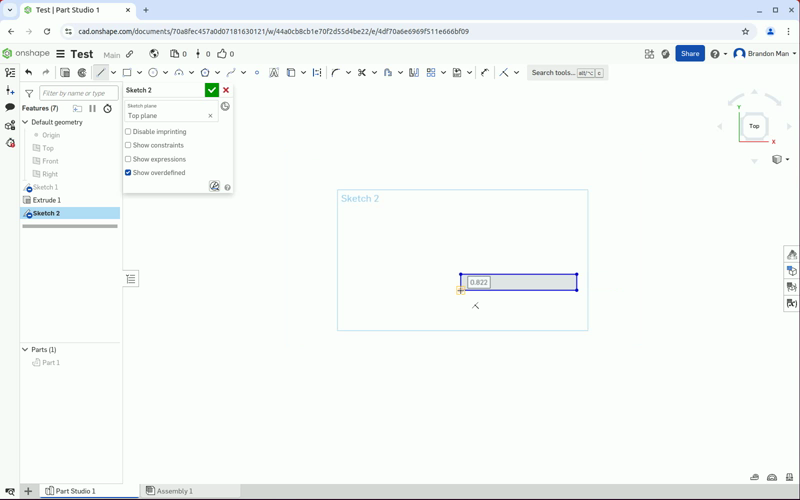
scroll(-6)
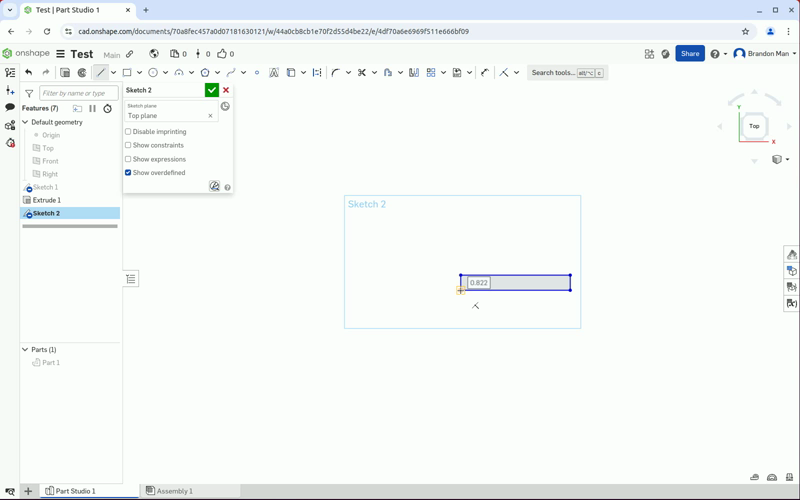
scroll(-6)
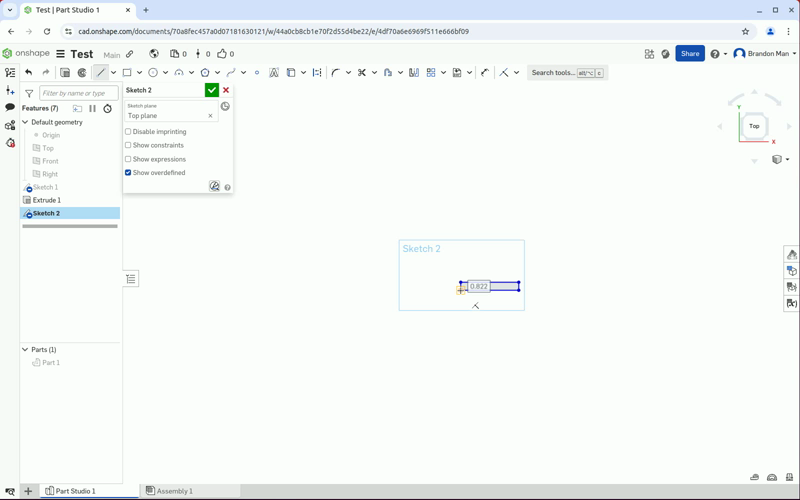
scroll(-6)
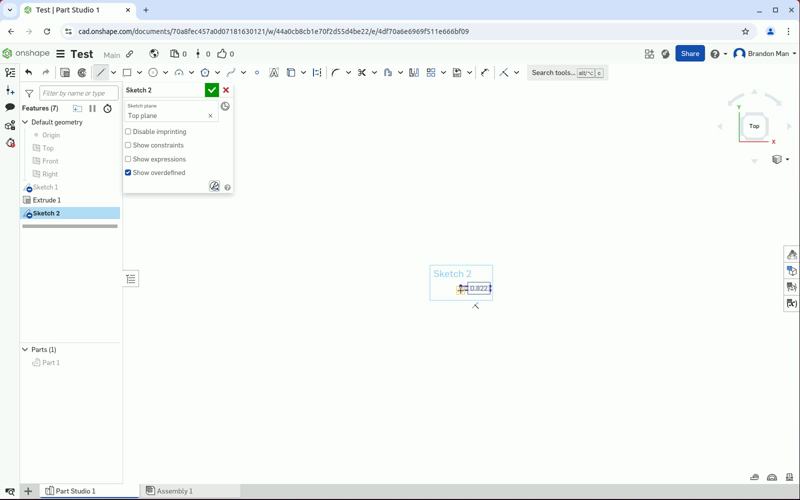
key(esc)
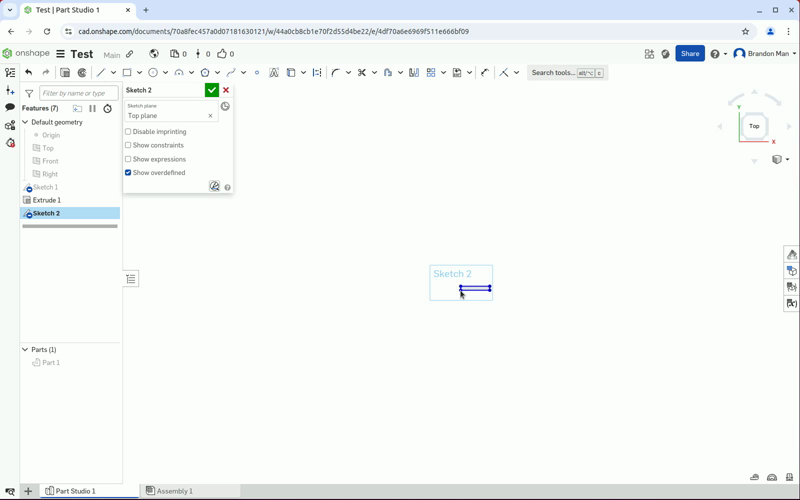
key(c)
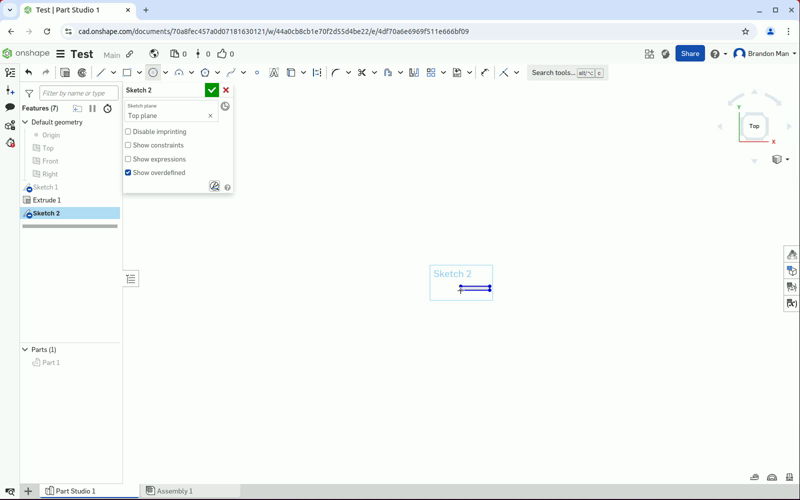
key_down(shift)
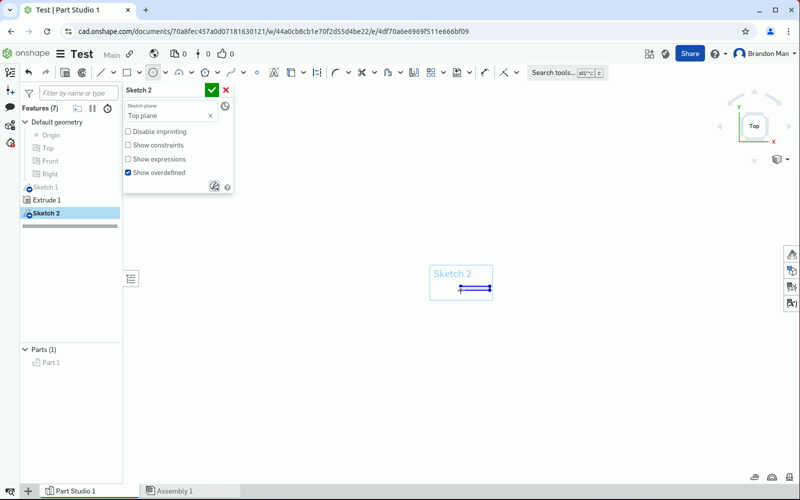
mouse_move(465, 288)
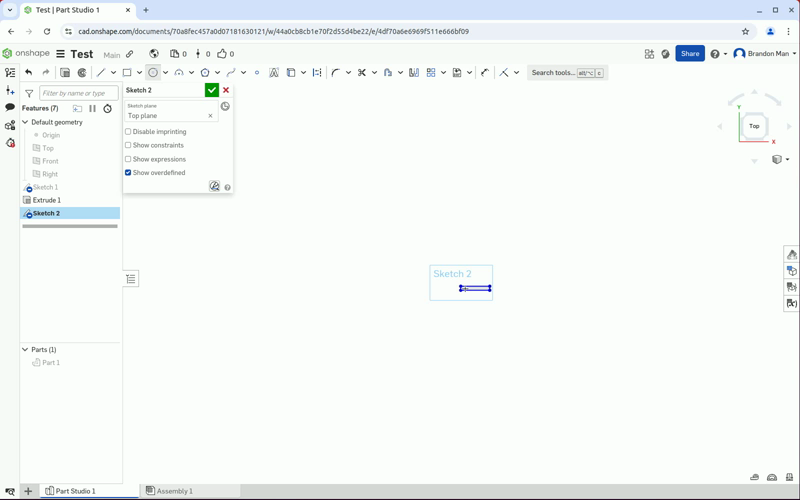
click(465, 288)
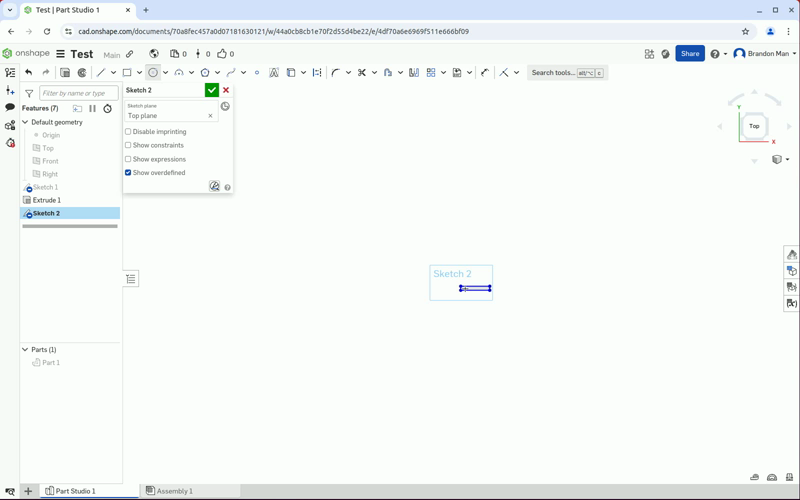
key_up(shift)
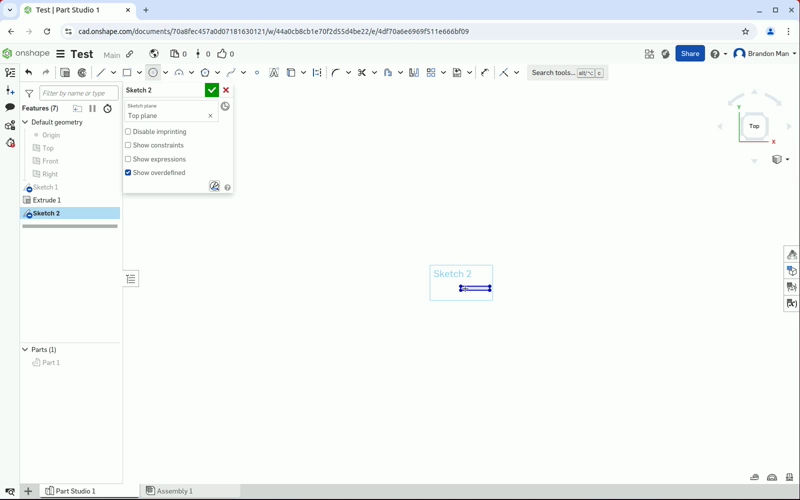
mouse_move(466, 288)
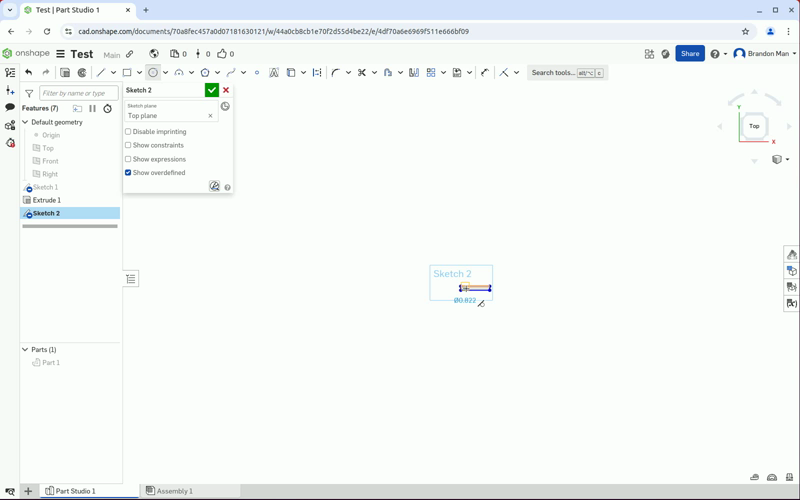
scroll(6)
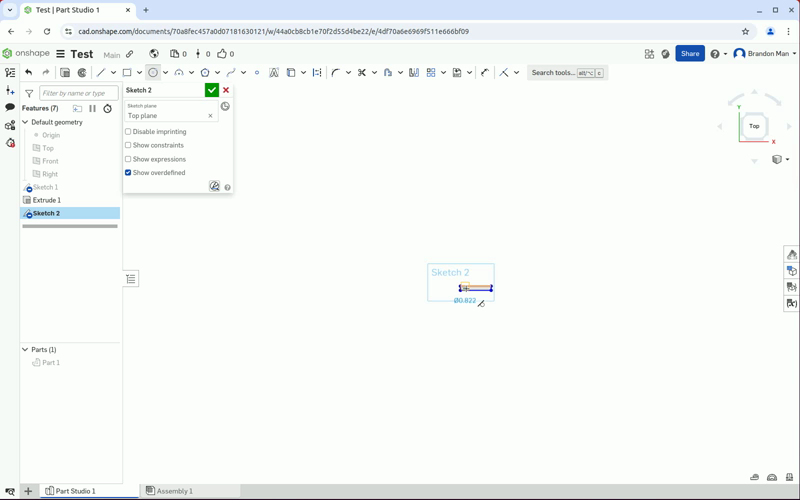
scroll(6)
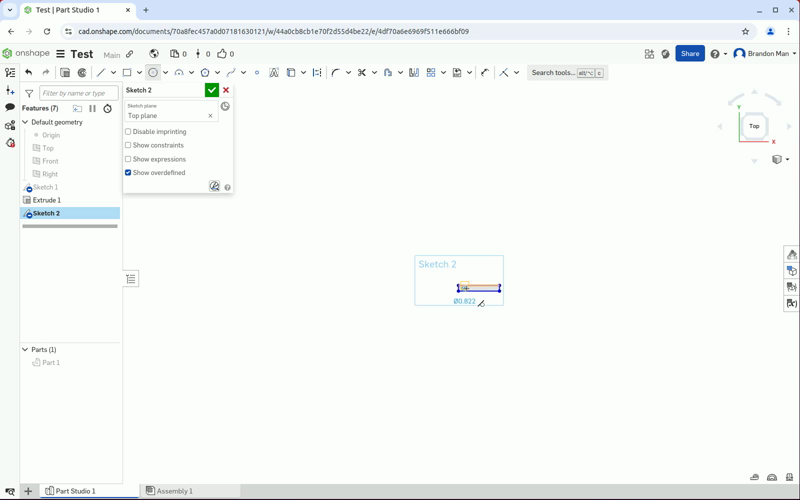
scroll(6)
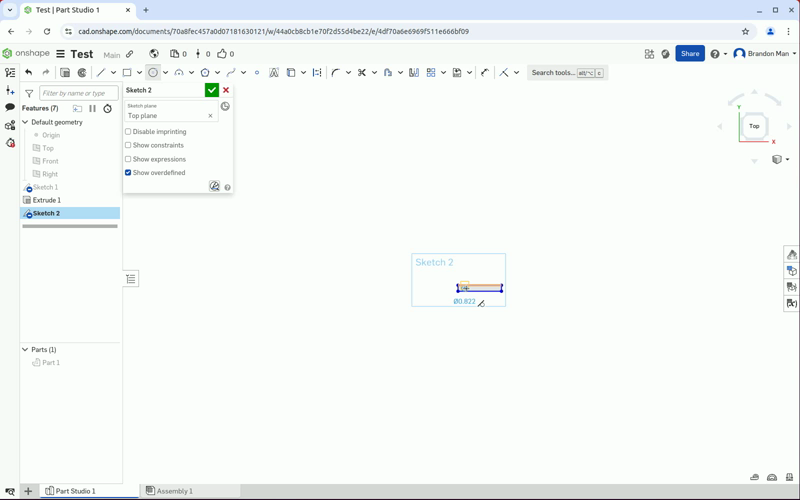
scroll(6)
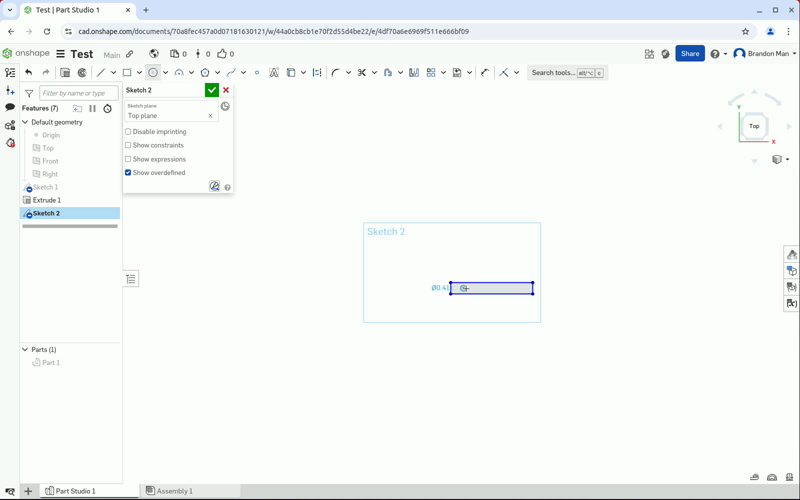
scroll(6)
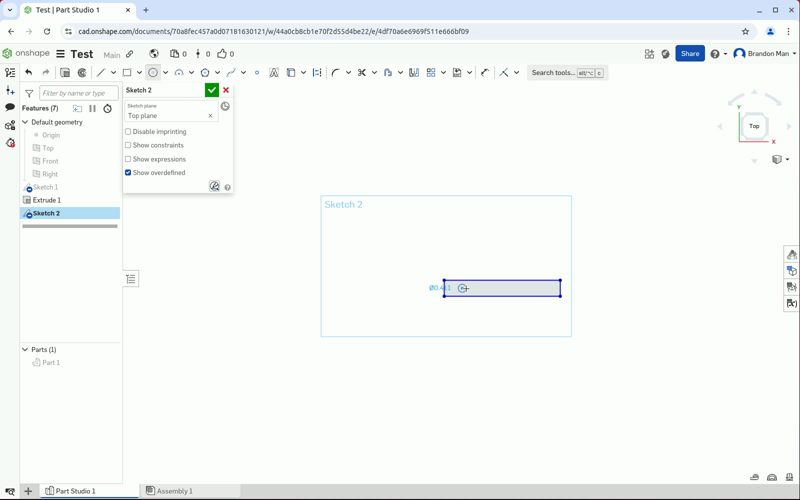
scroll(6)
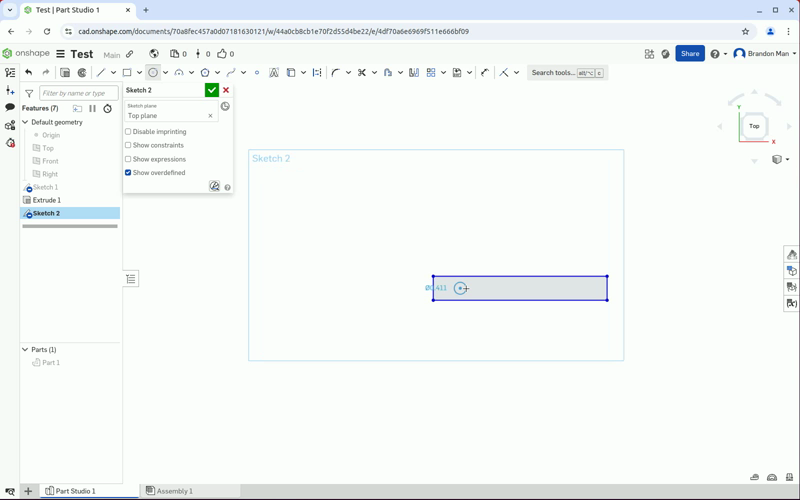
scroll(6)
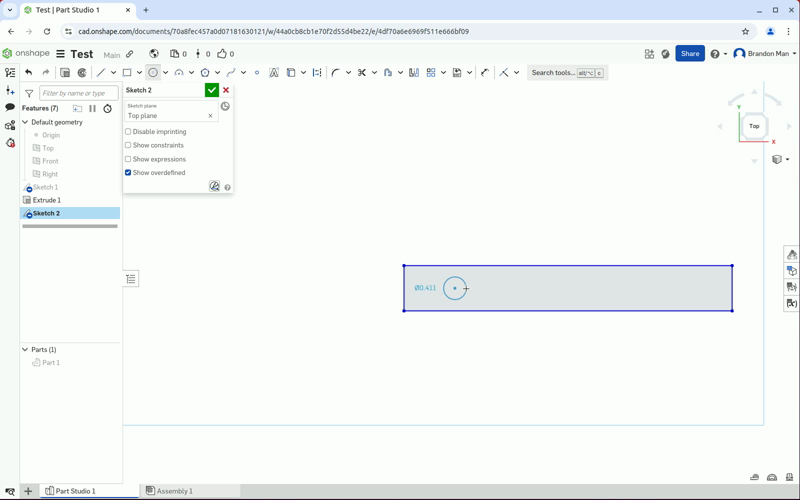
click(466, 288)
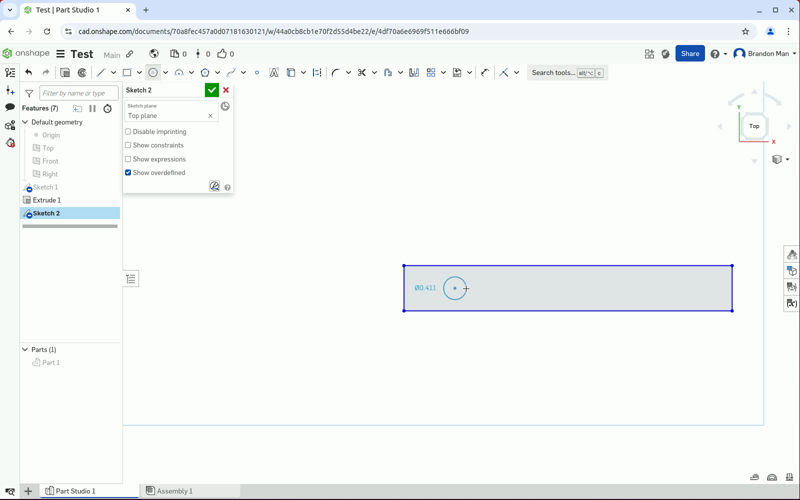
scroll(-6)
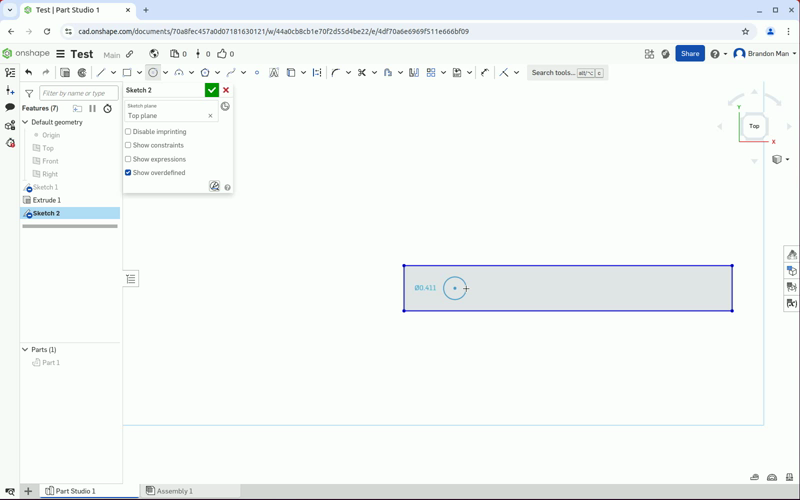
scroll(-6)
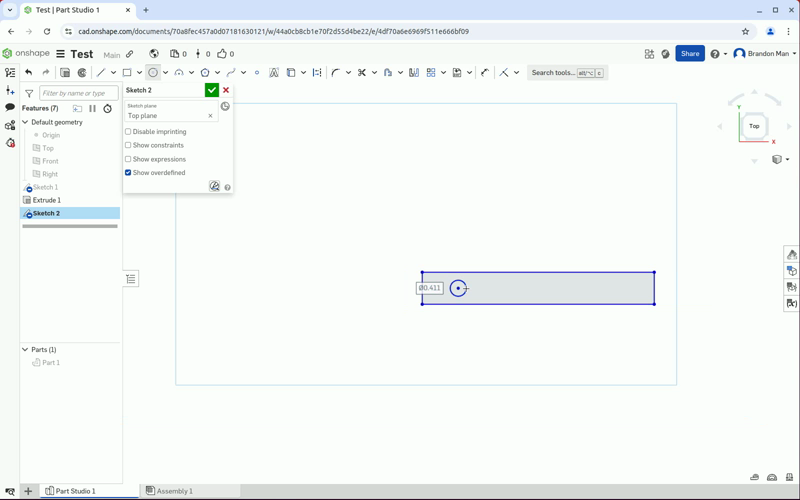
scroll(-6)
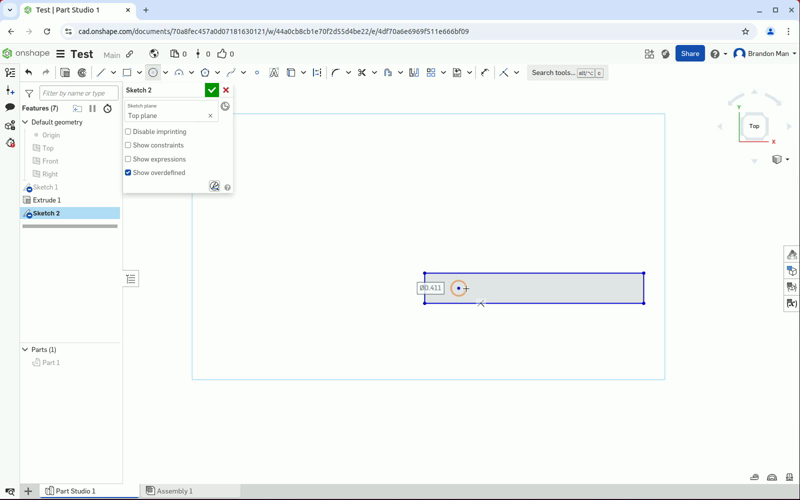
scroll(-6)
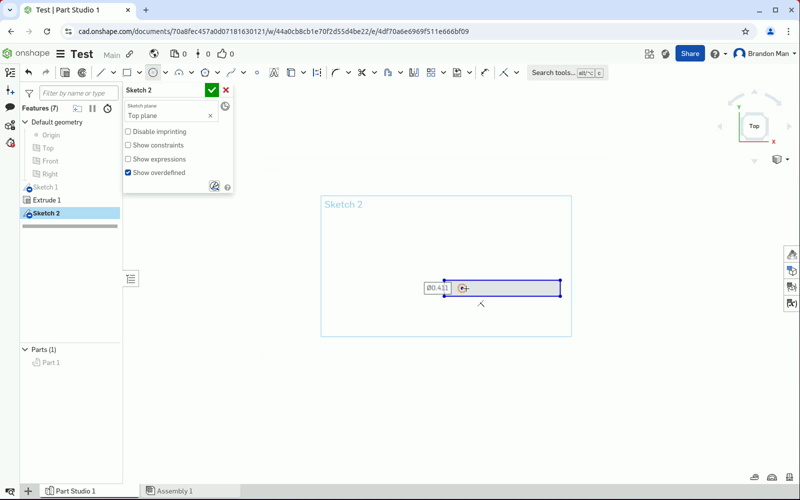
scroll(-6)
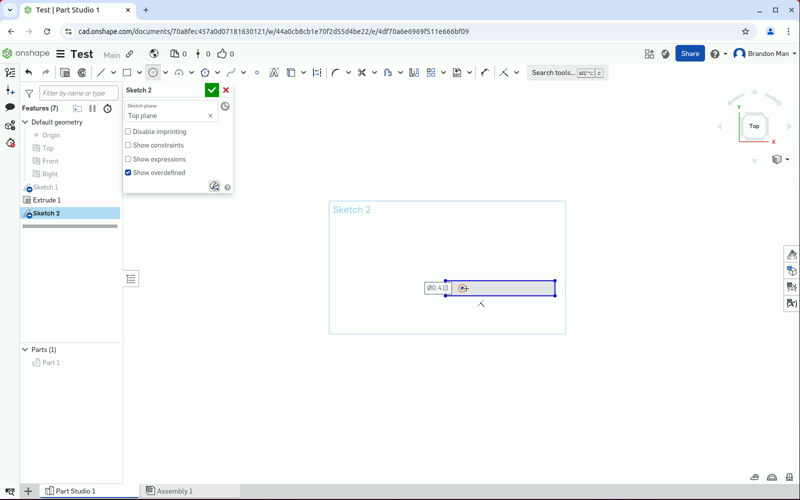
scroll(-6)
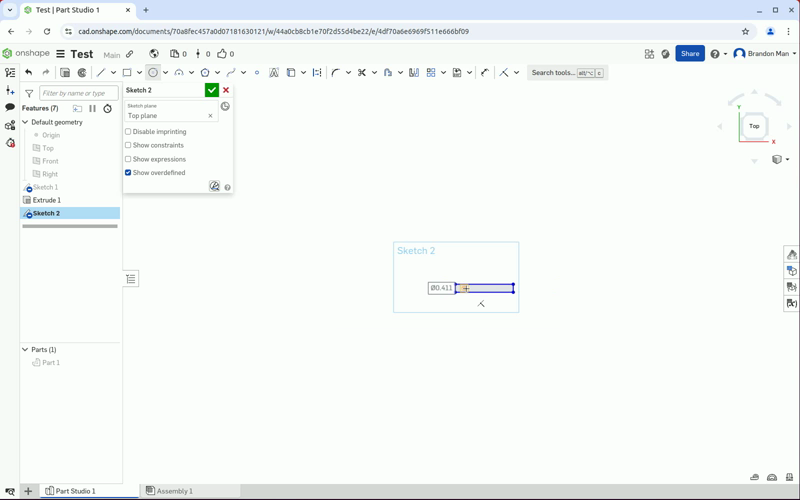
scroll(-6)
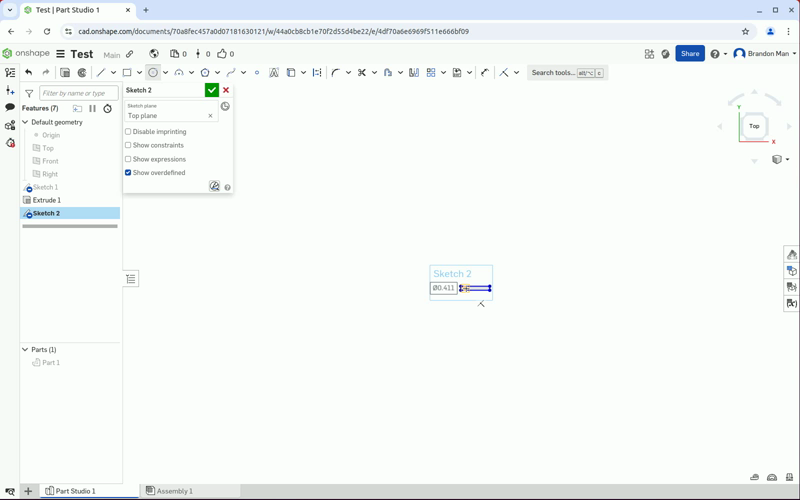
key(esc)
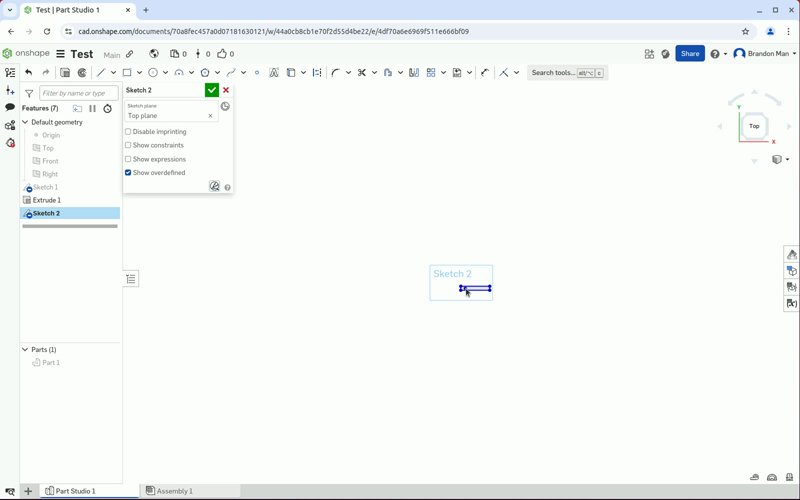
key(c)
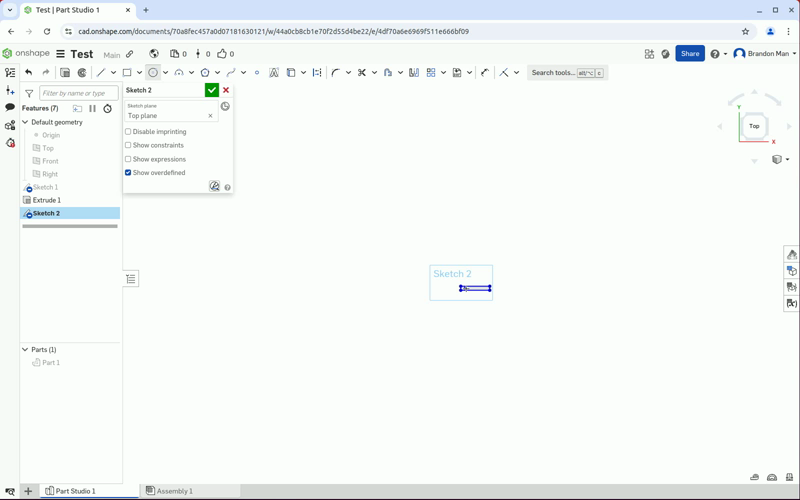
key_down(shift)
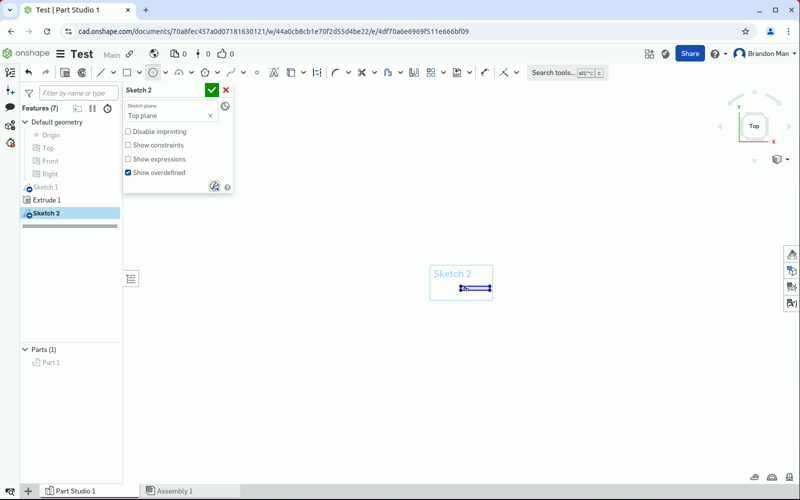
mouse_move(485, 288)
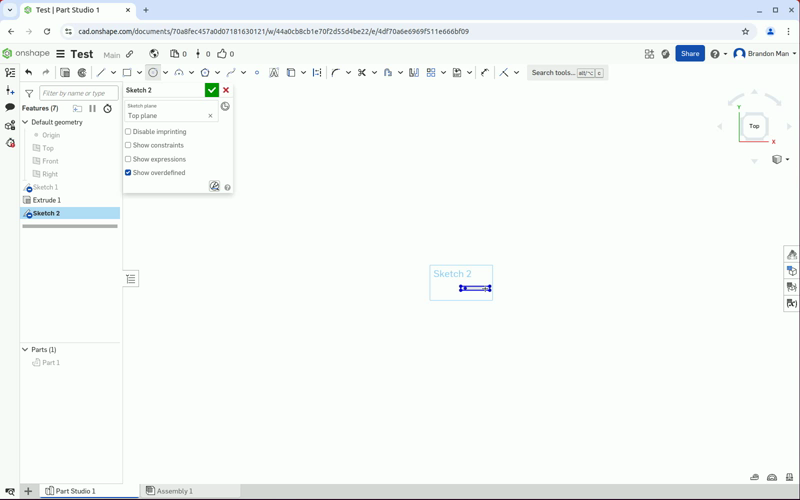
click(485, 288)
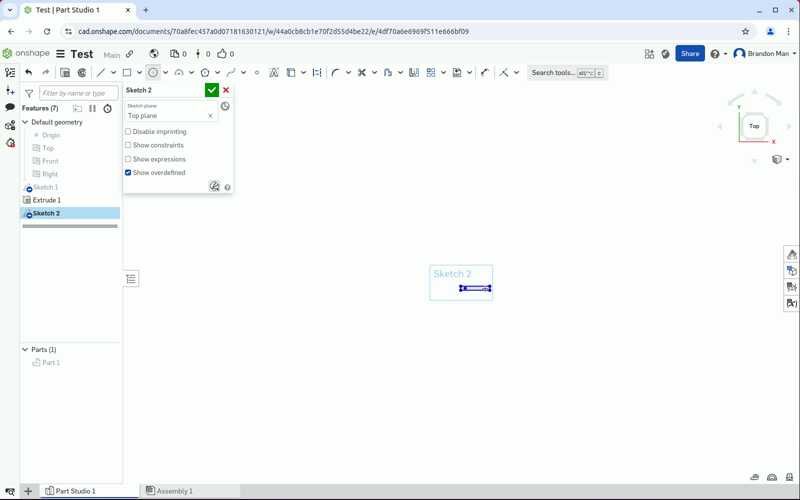
key_up(shift)
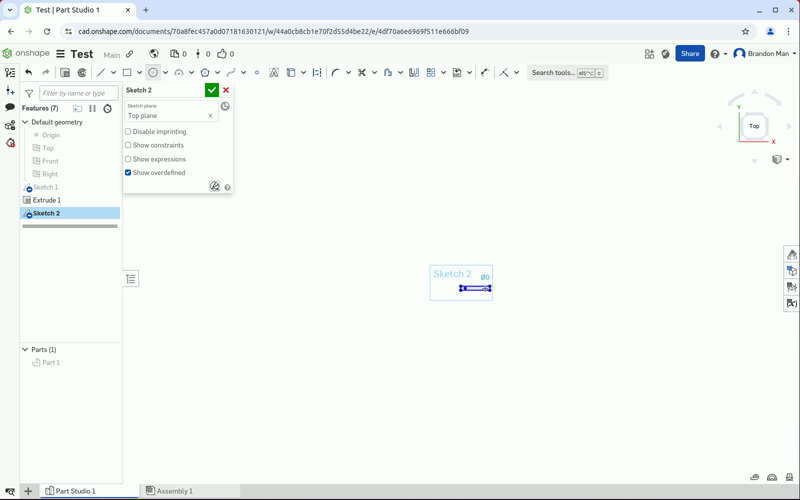
mouse_move(486, 288)
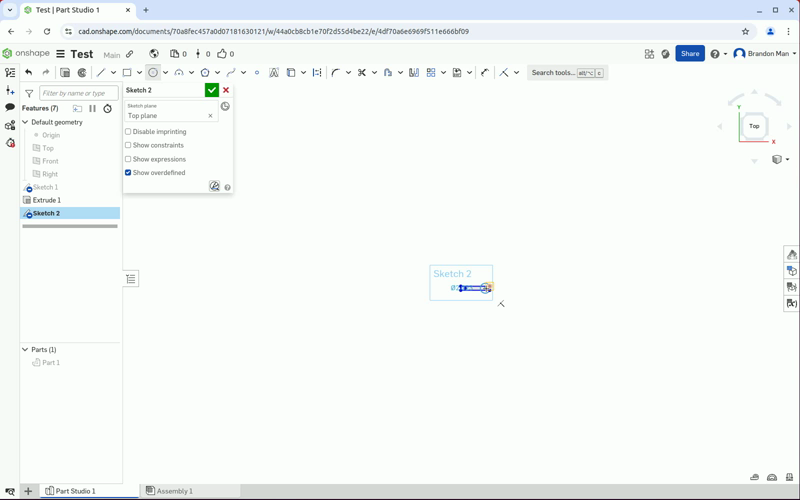
scroll(6)
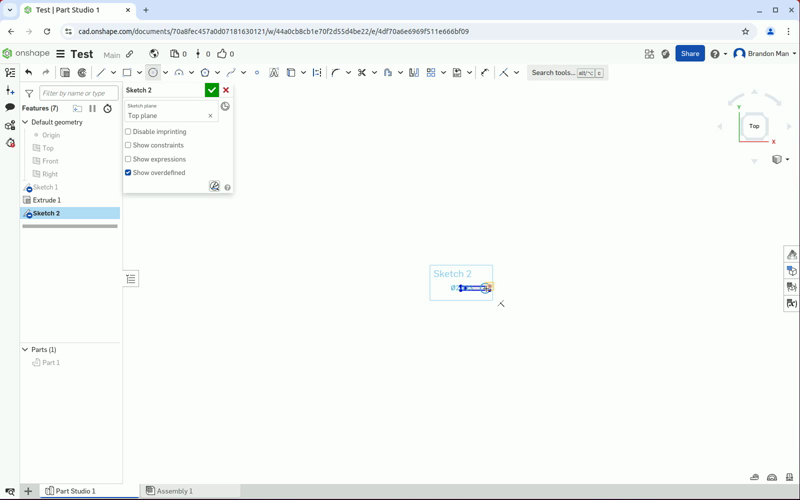
scroll(6)
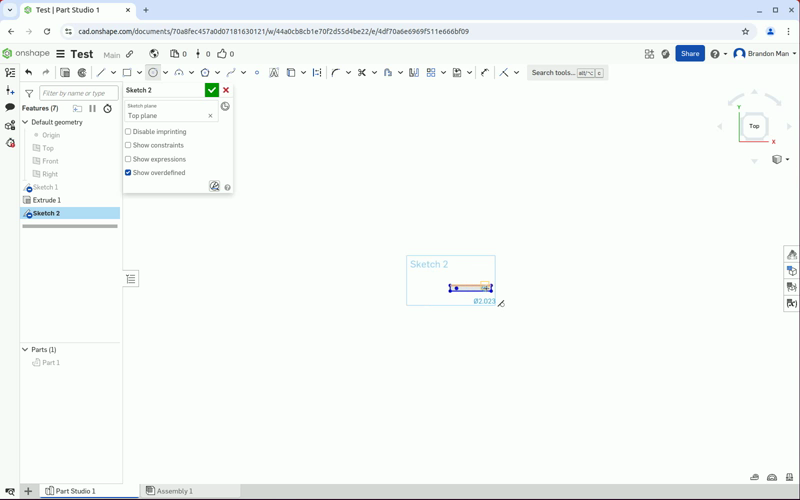
scroll(6)
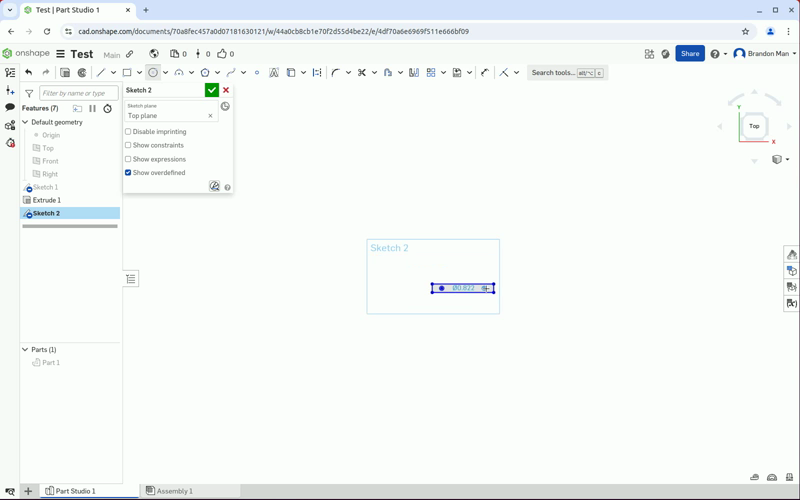
scroll(6)
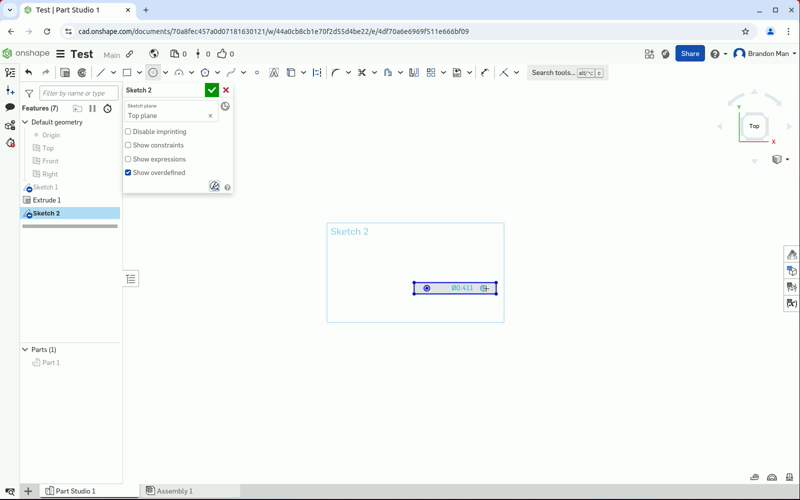
scroll(6)
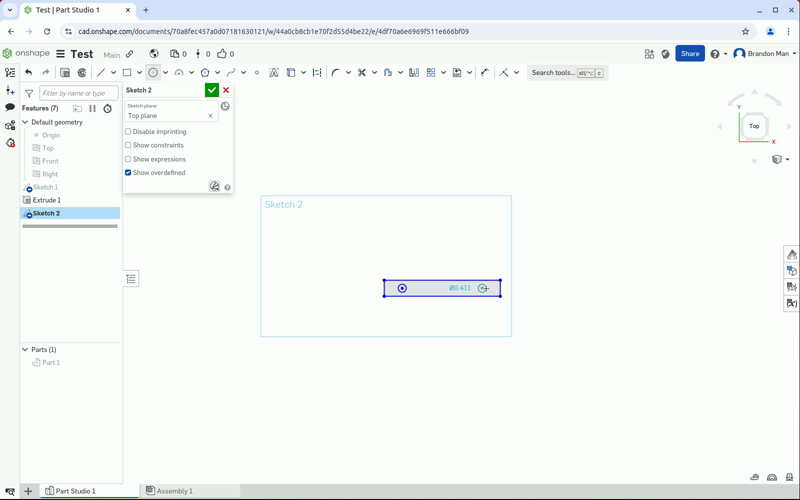
scroll(6)
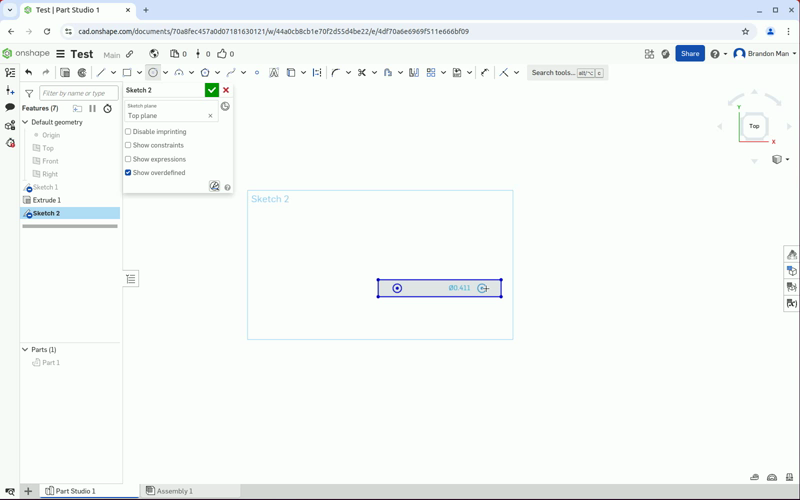
scroll(6)
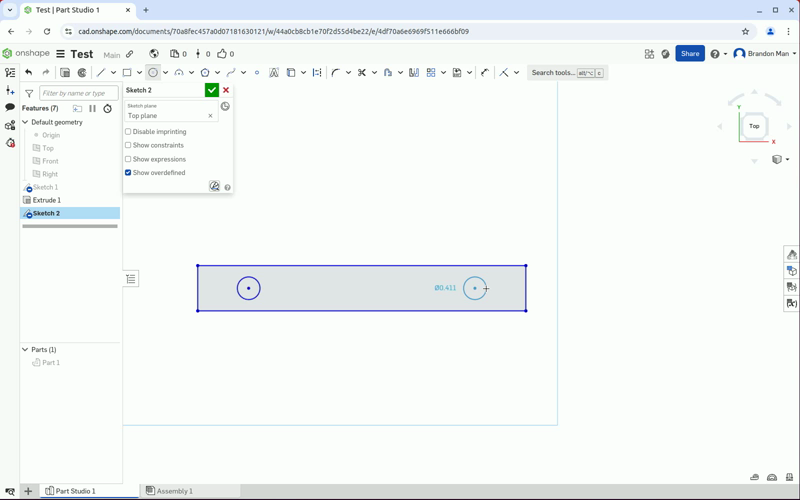
click(486, 288)
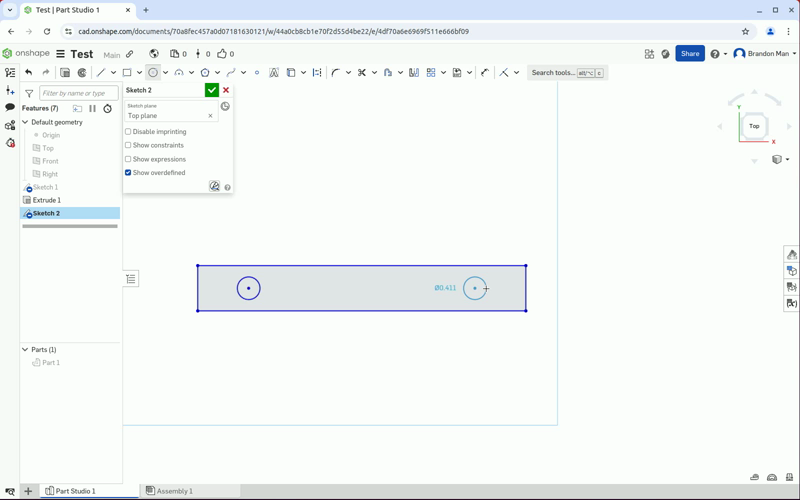
scroll(-6)
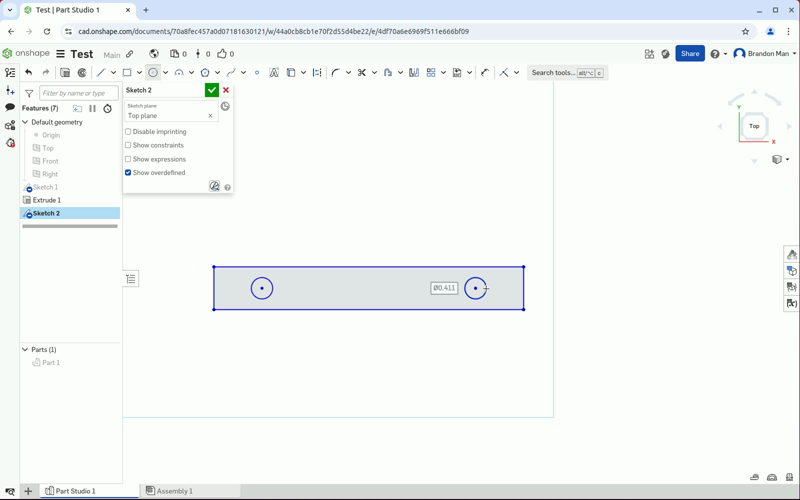
scroll(-6)
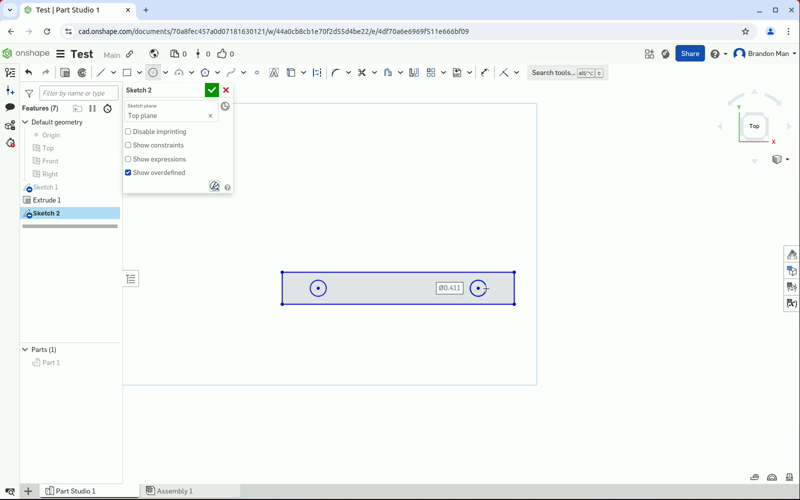
scroll(-6)
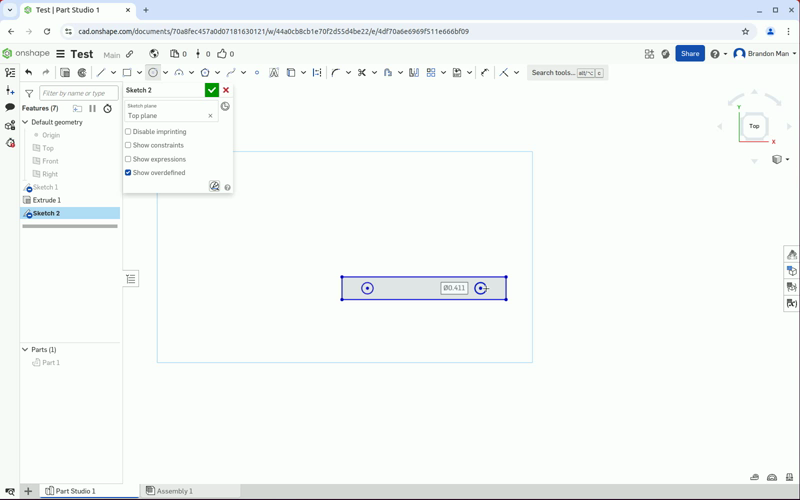
scroll(-6)
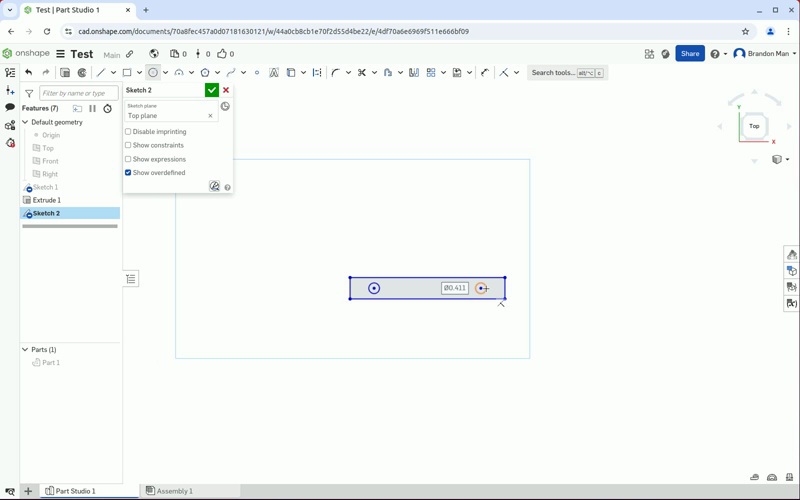
scroll(-6)
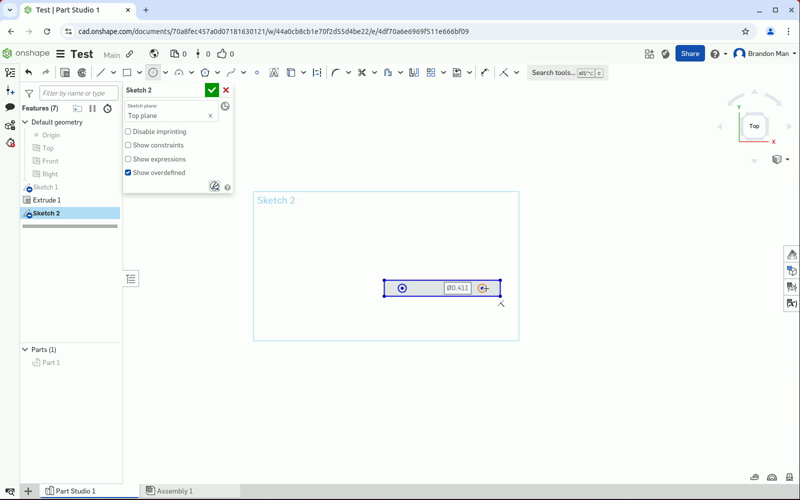
scroll(-6)
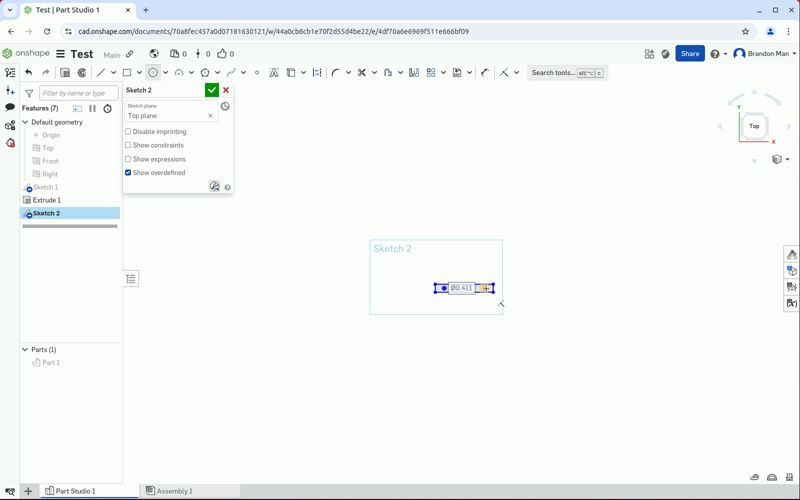
scroll(-6)
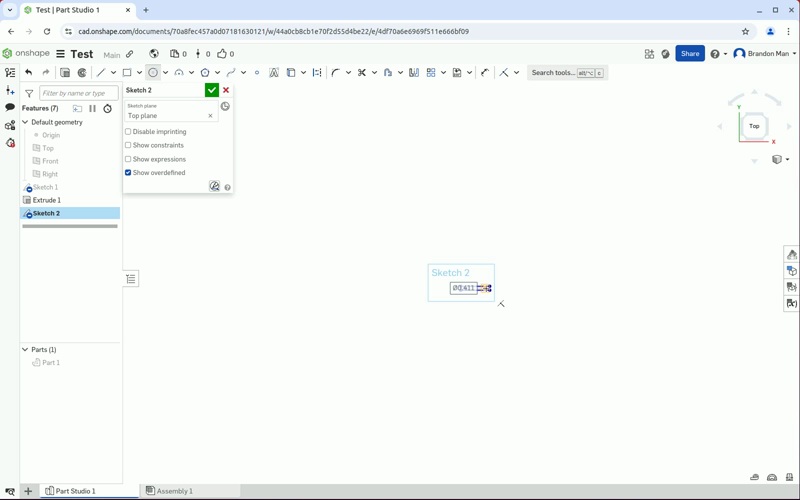
key(esc)
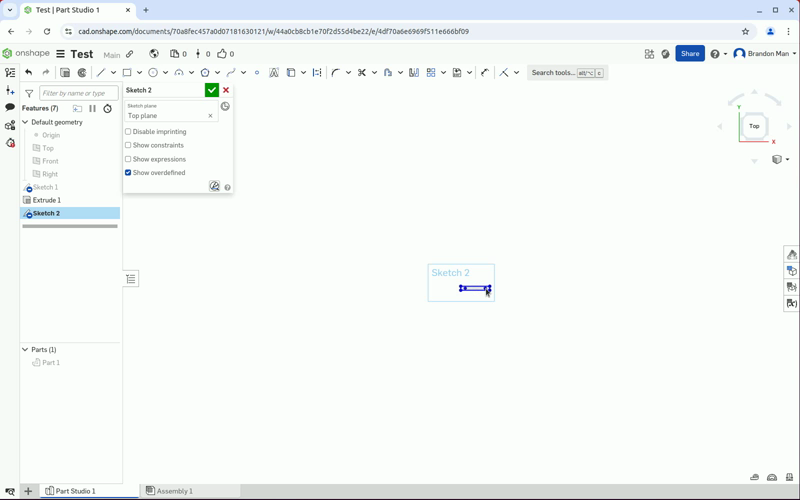
mouse_move(473, 288)
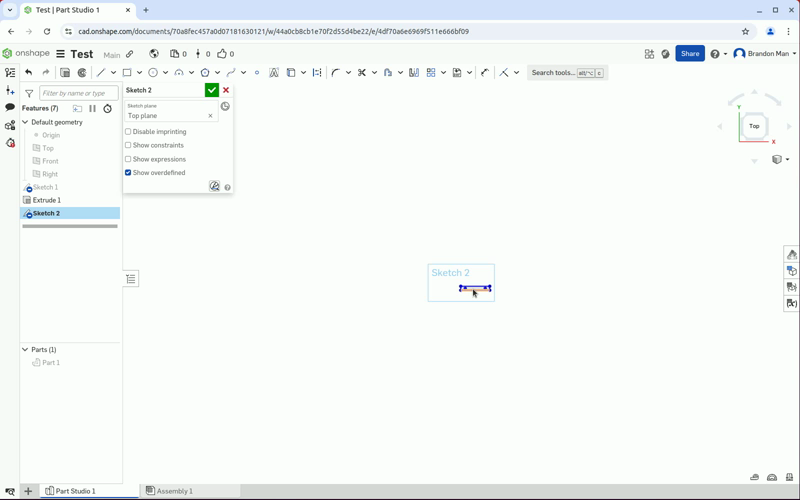
scroll(6)
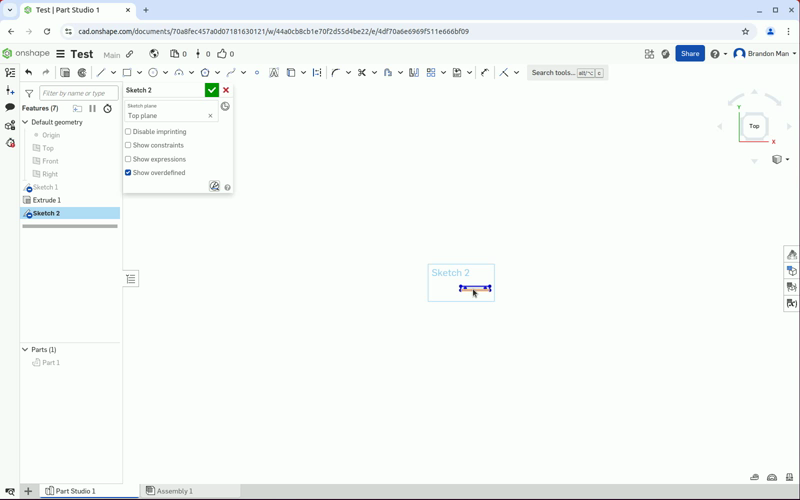
scroll(6)
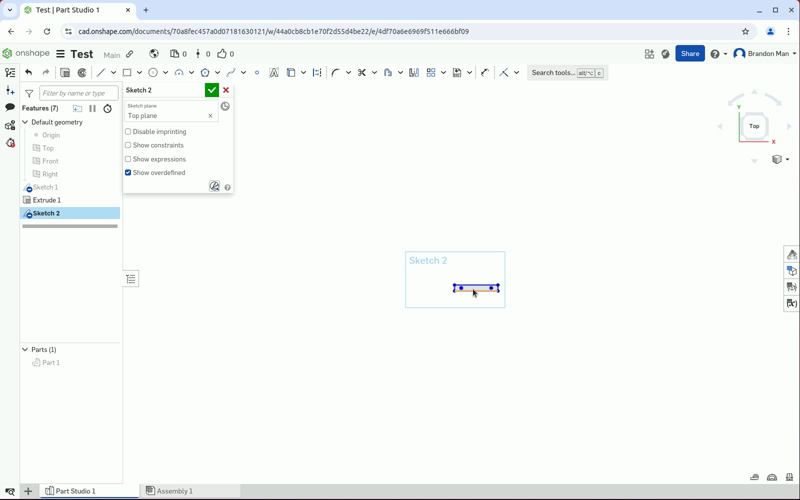
scroll(6)
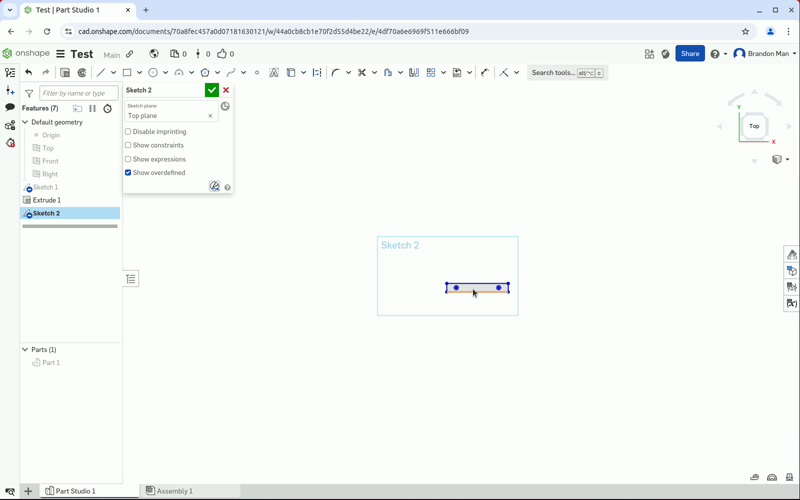
scroll(6)
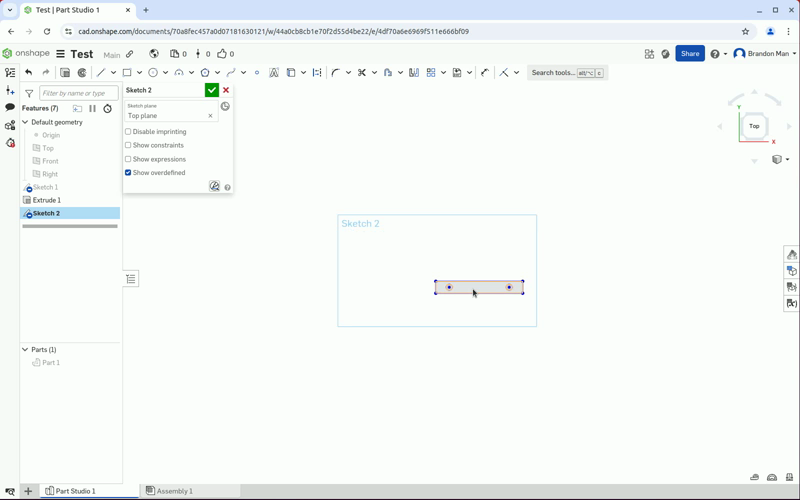
scroll(6)
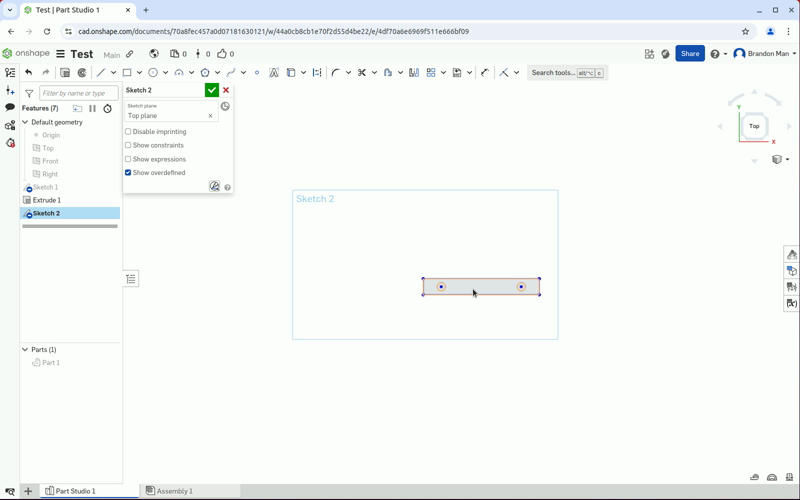
scroll(6)
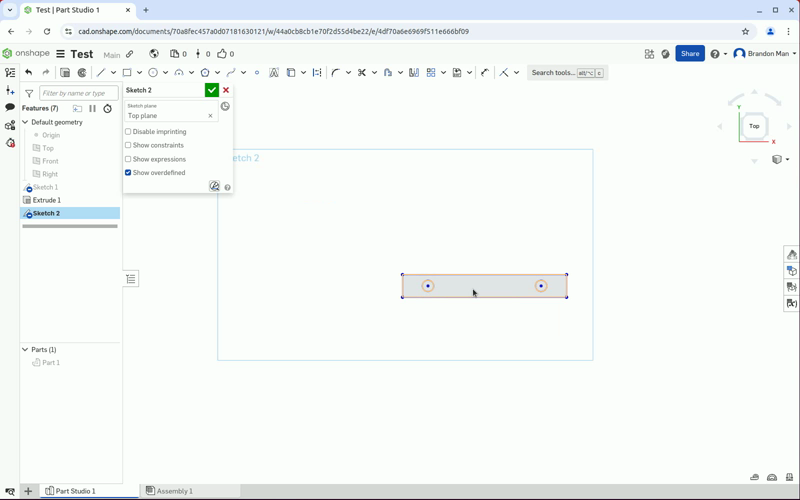
scroll(6)
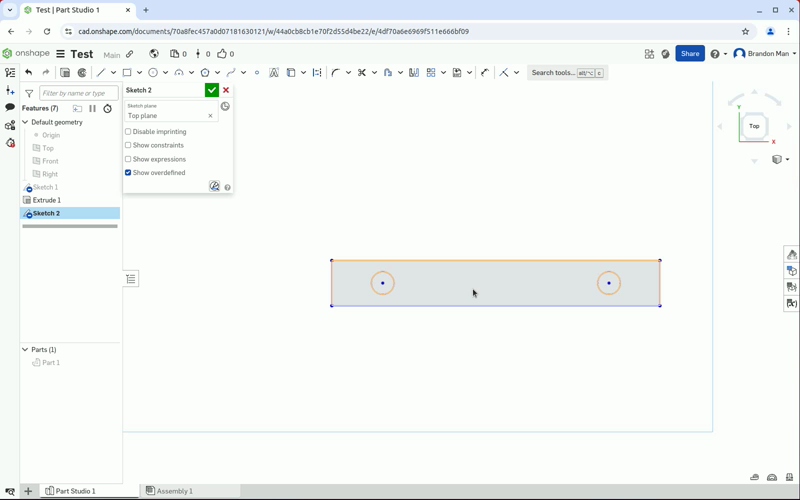
click(473, 288)
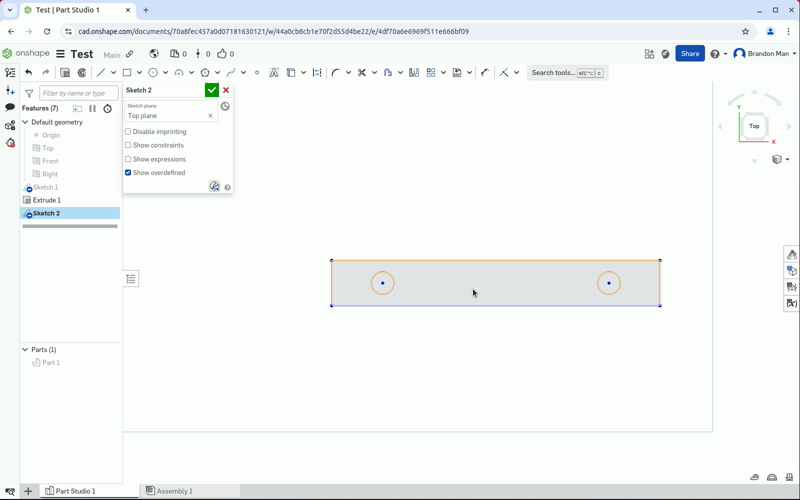
scroll(-6)
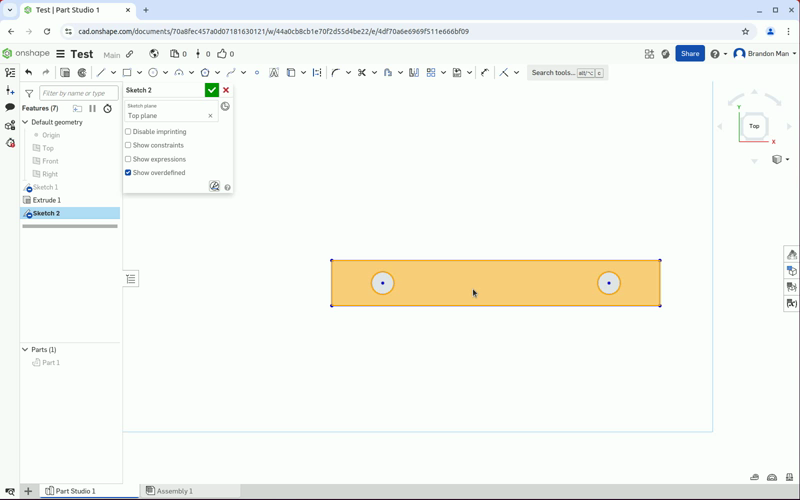
scroll(-6)
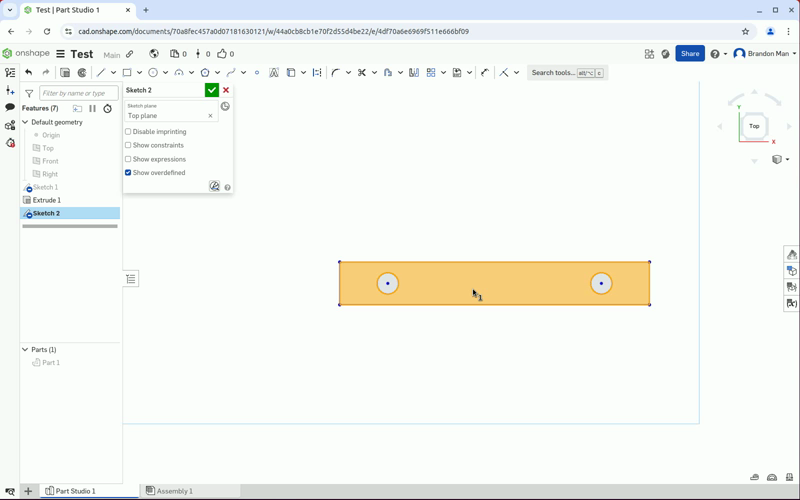
scroll(-6)
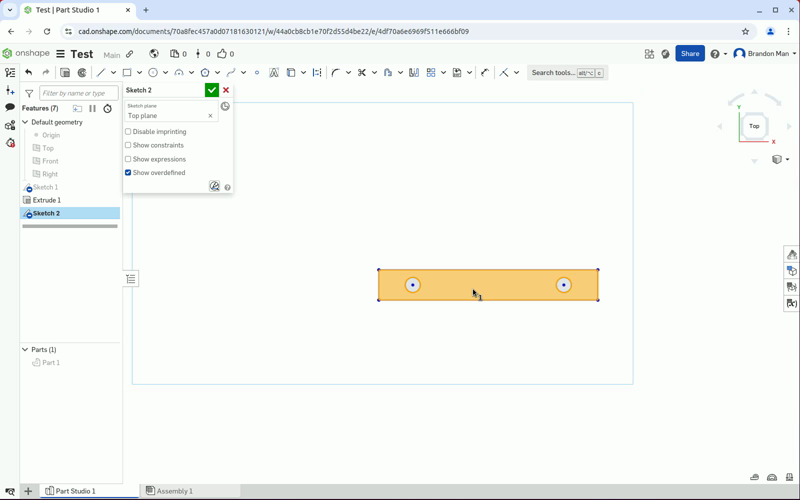
scroll(-6)
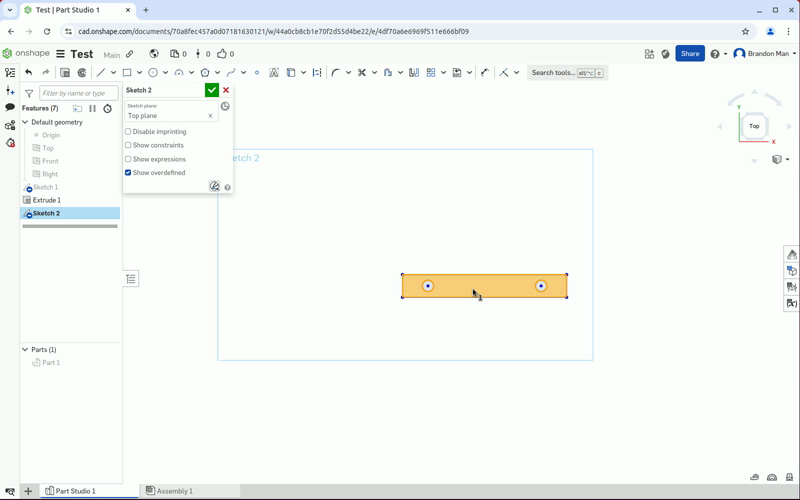
scroll(-6)
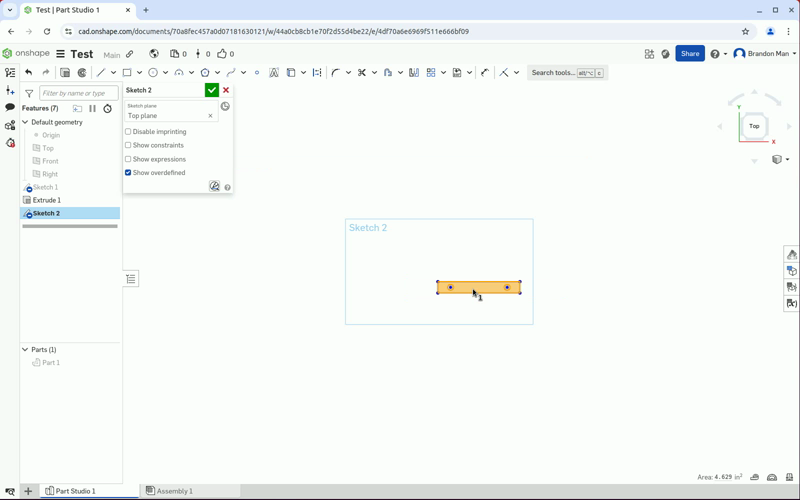
scroll(-6)
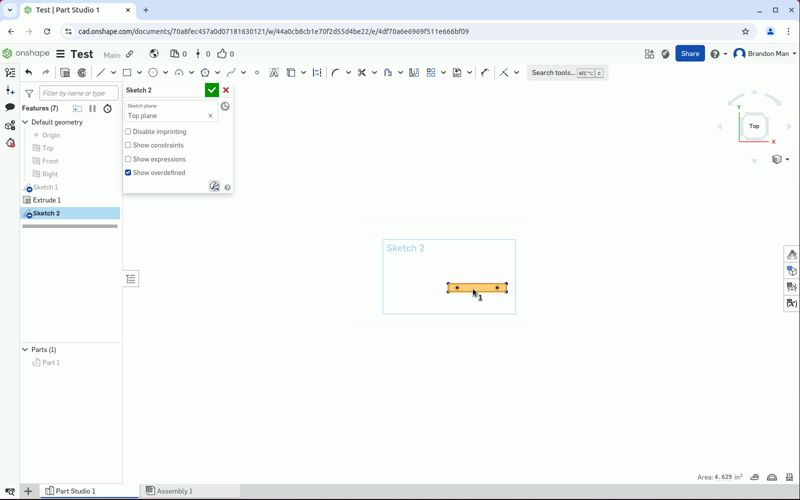
scroll(-6)
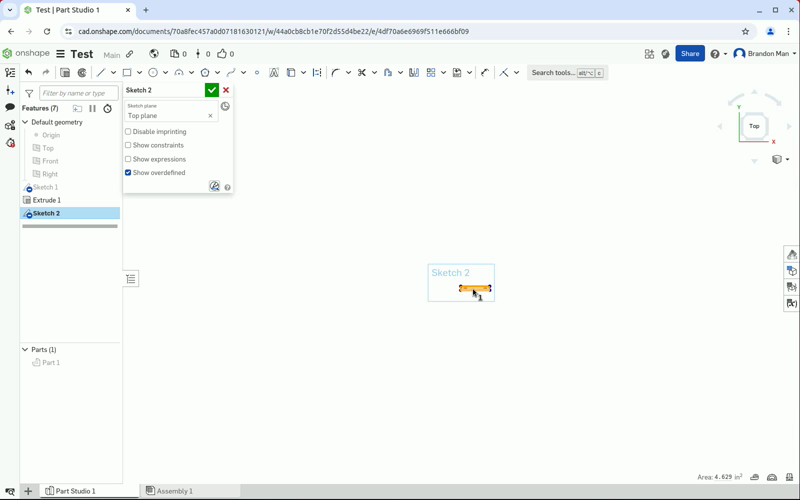
mouse_move(73, 352)
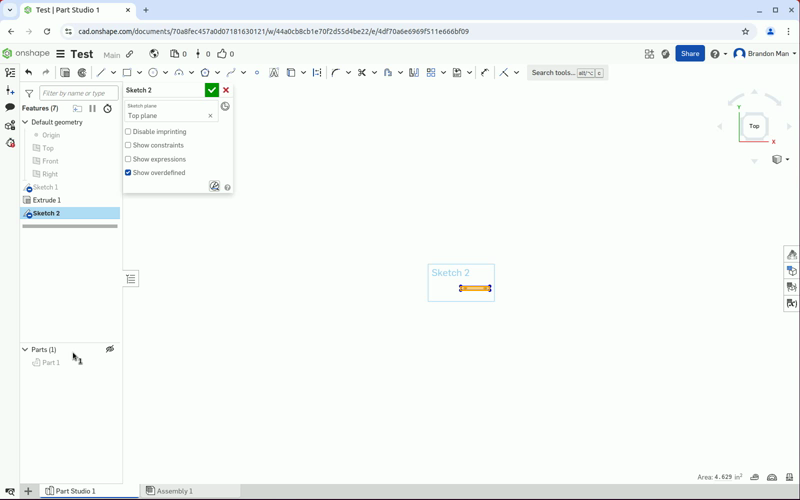
key(shift+y)
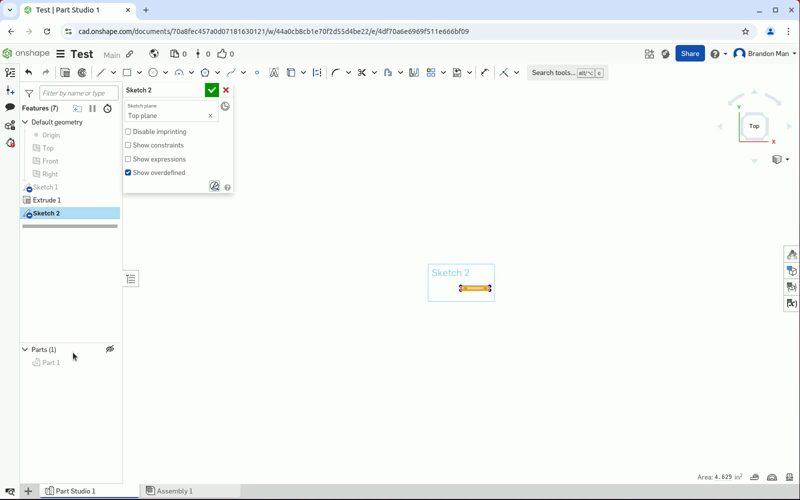
key(shift+e)
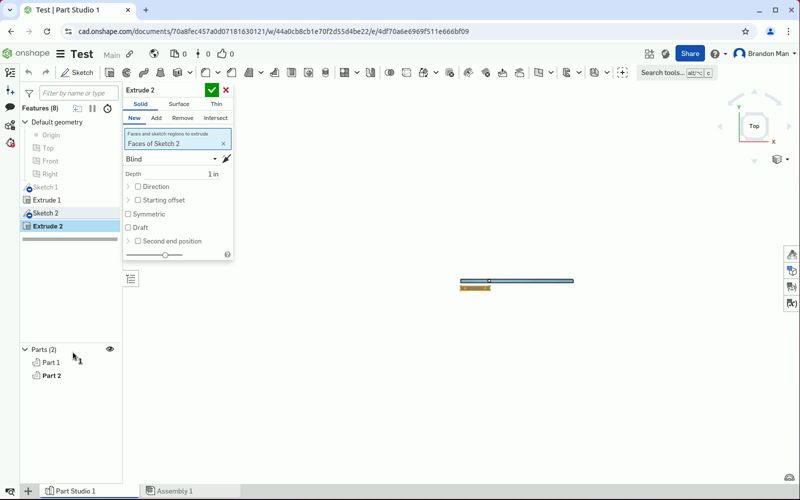
mouse_move(143, 106)
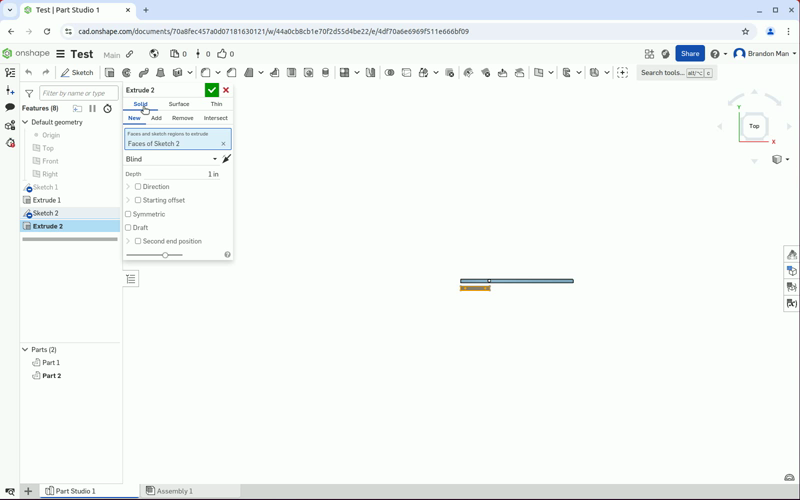
click(143, 106)
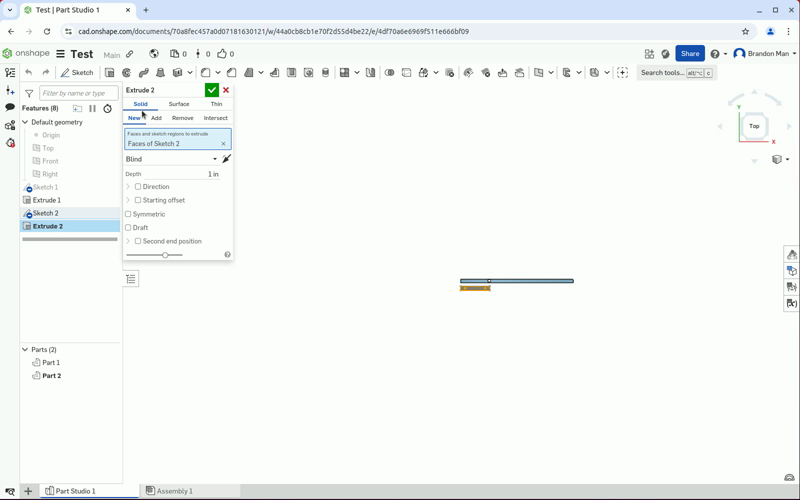
mouse_move(137, 120)
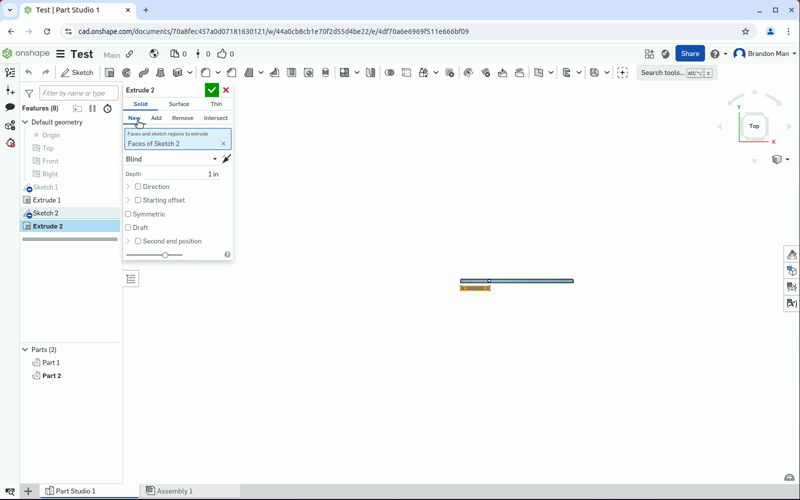
click(137, 120)
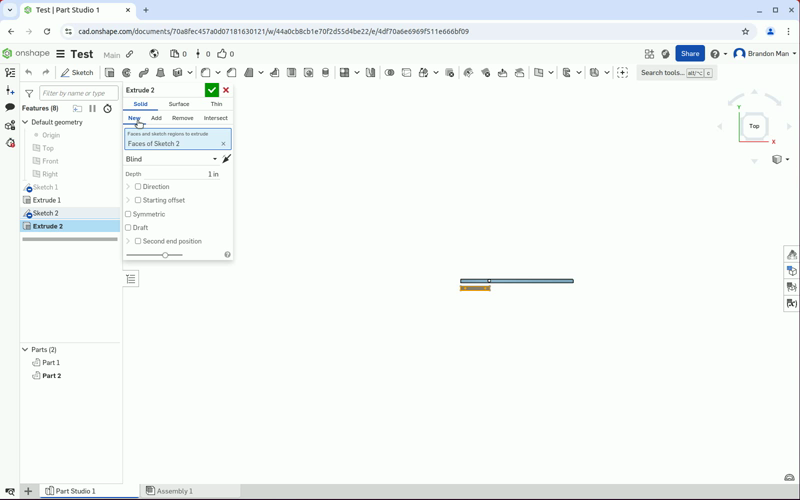
key(tab, 4)
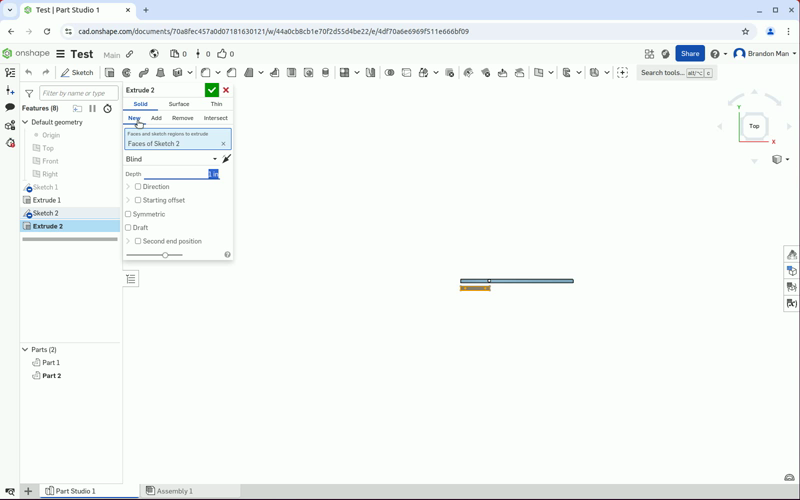
text(0.722)
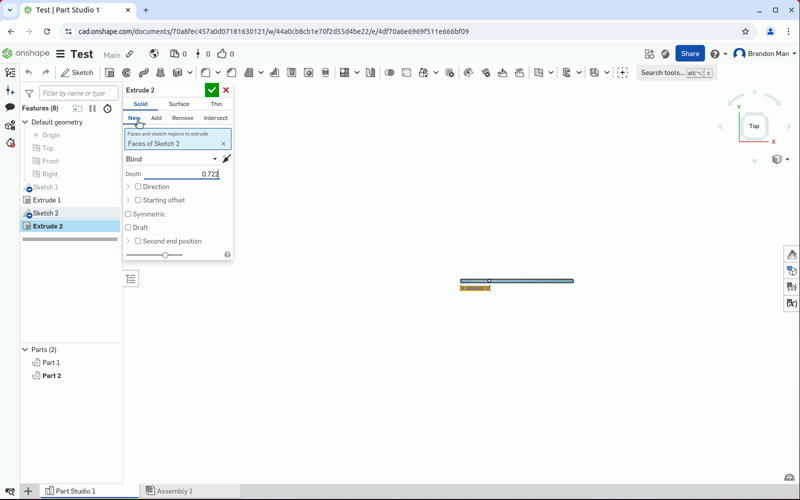
key(enter)
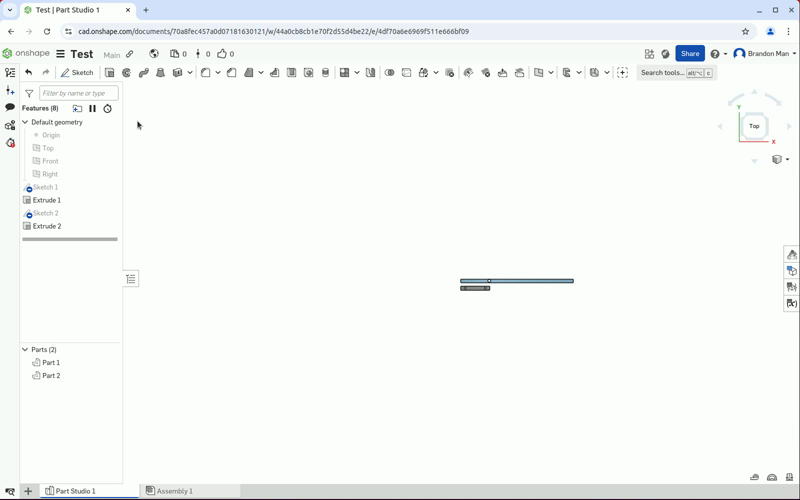
key(shift+h)
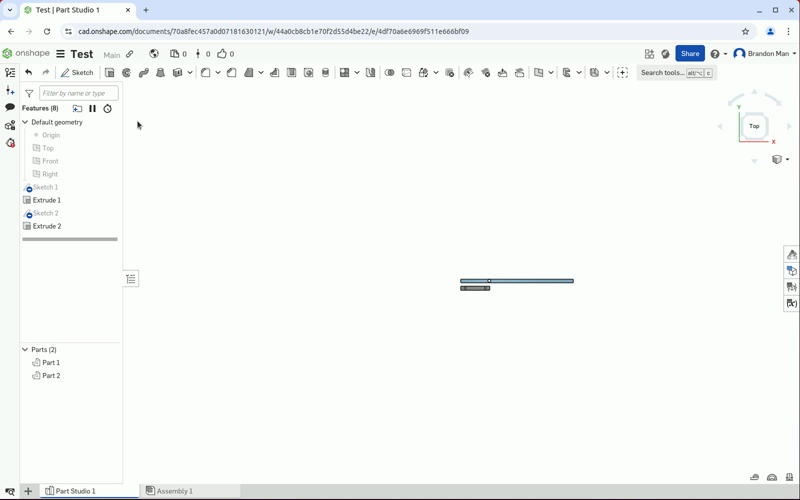
key(shift+h)
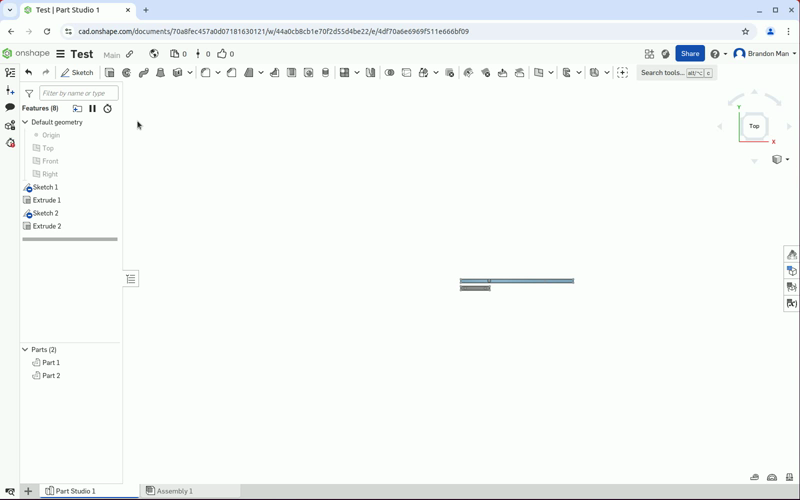
key(shift+7)
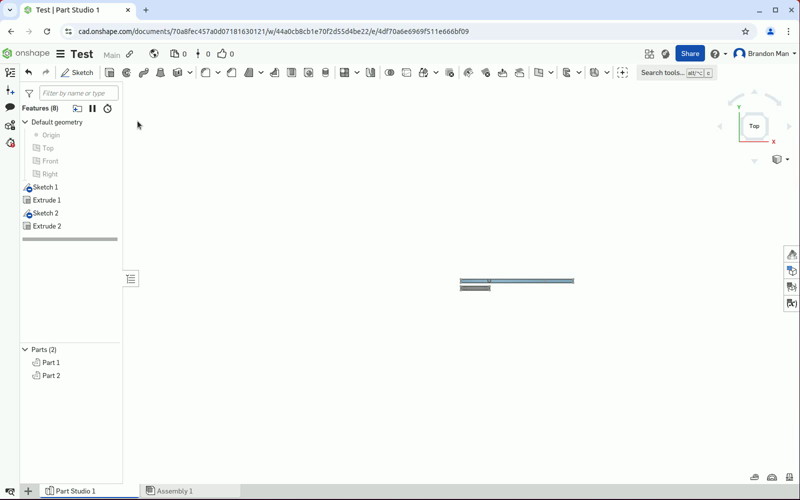
key(up, 3)
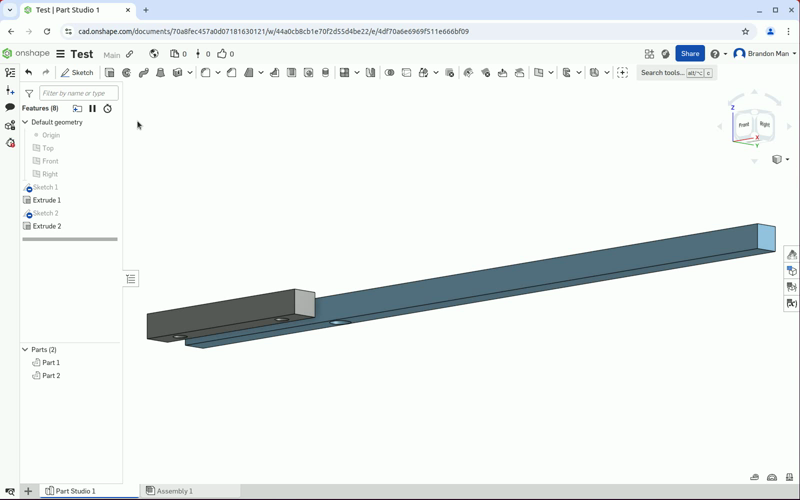
key(left, 3)
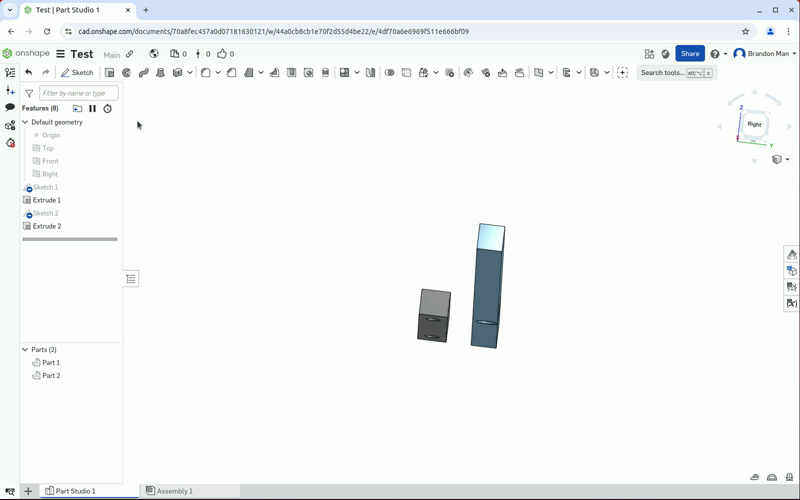
key(right, 3)
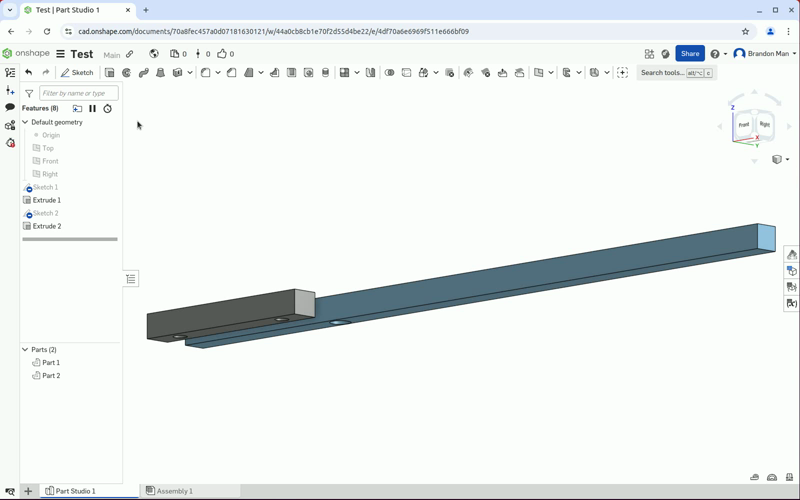
key(down, 3)
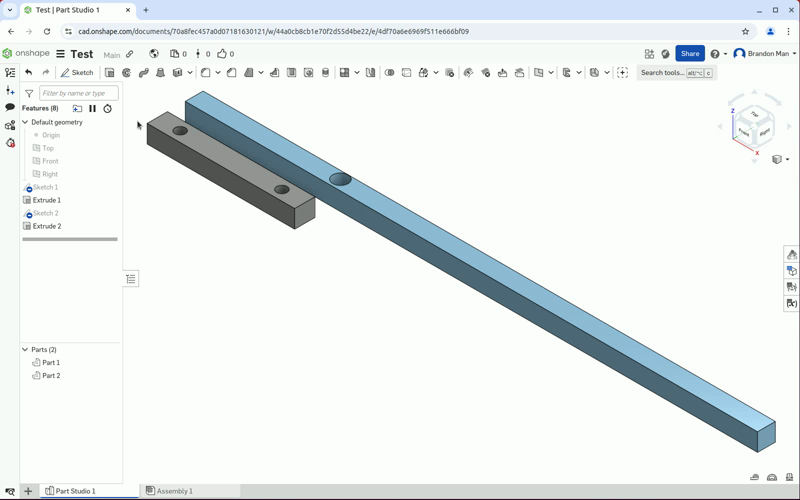
mouse_move(73, 189)
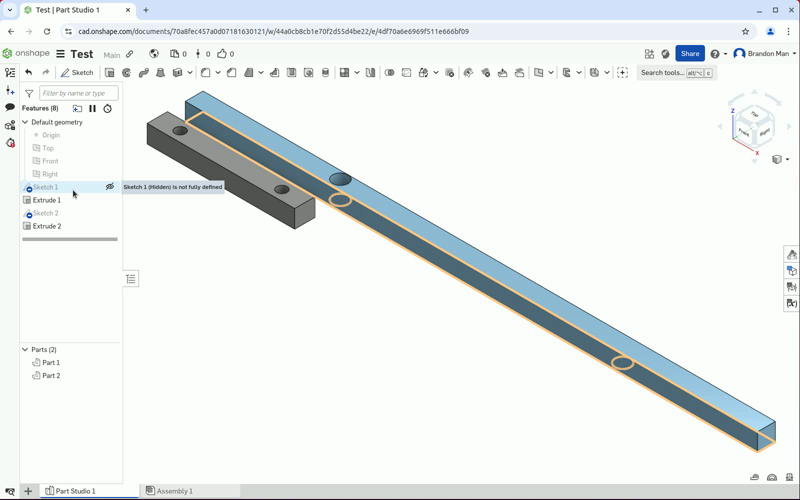
click(73, 189)